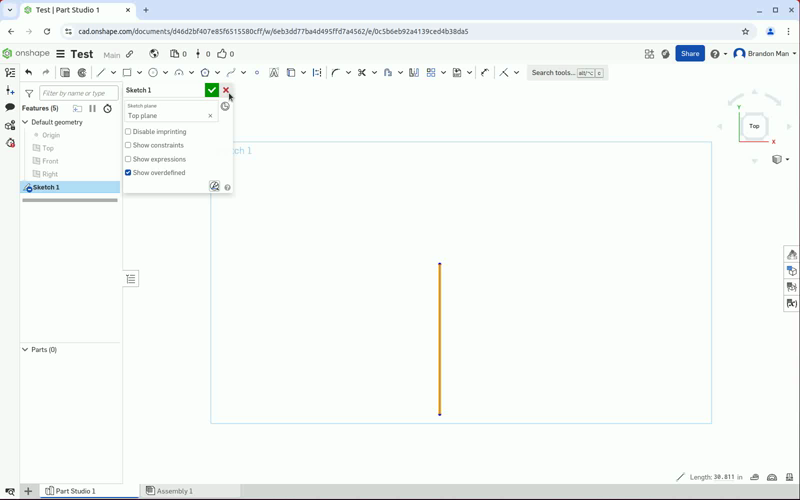
key(shift+h)
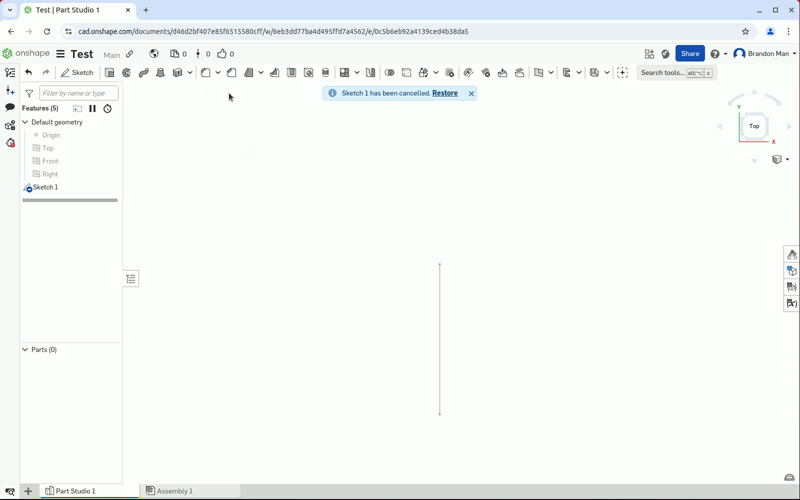
key(shift+s)
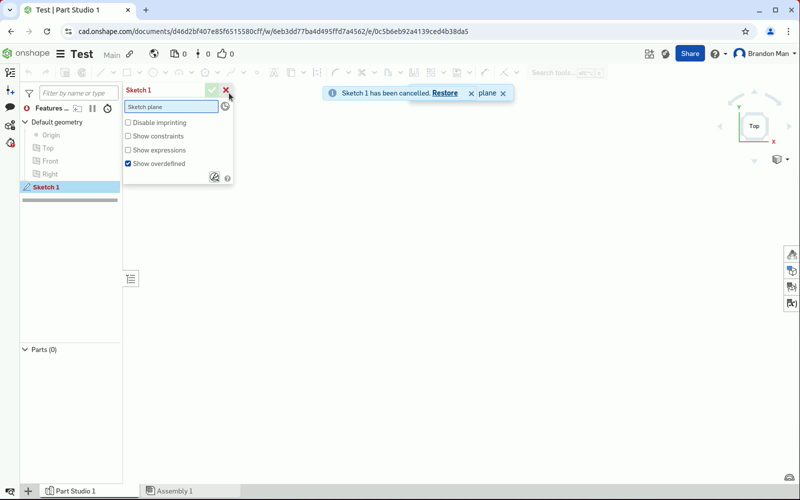
mouse_move(73, 150)
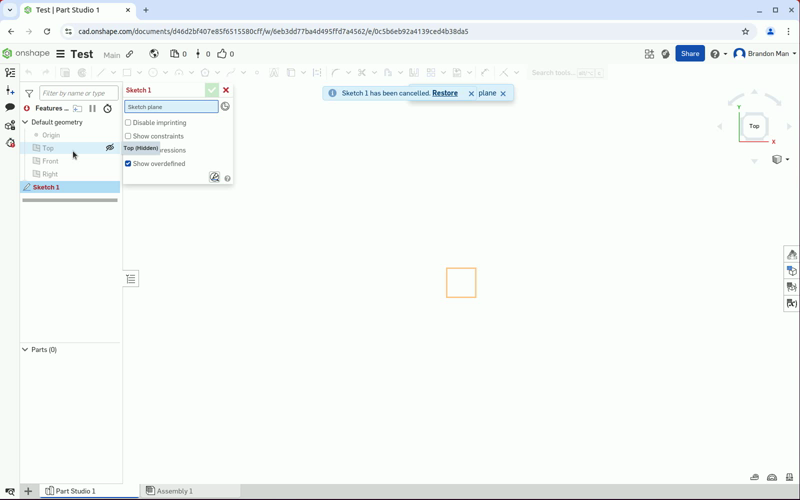
click(73, 150)
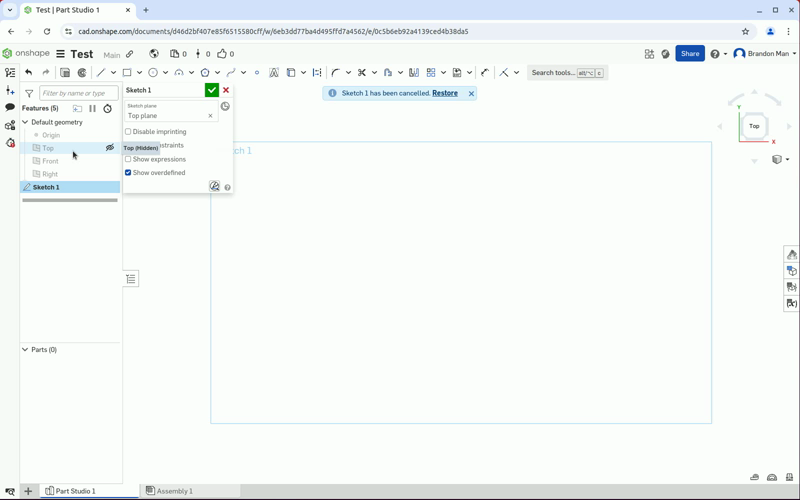
mouse_move(73, 352)
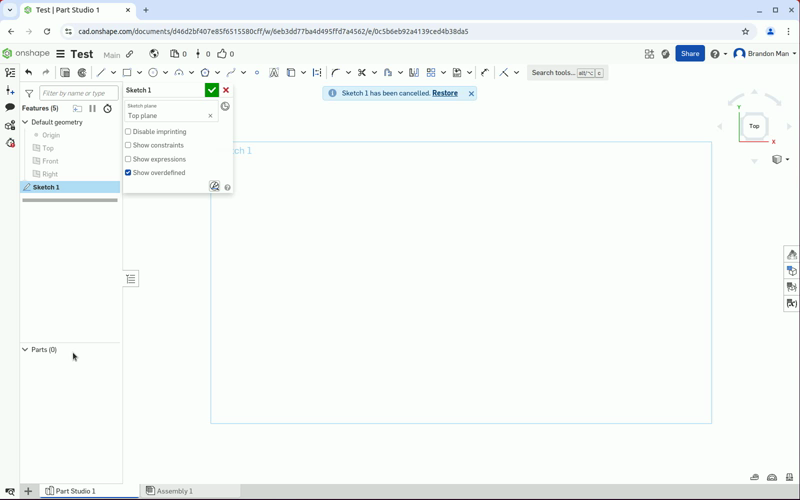
key(y)
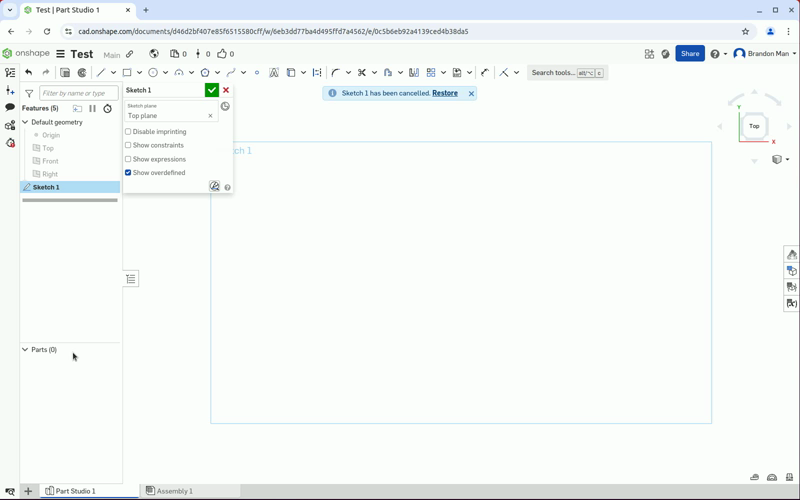
key(c)
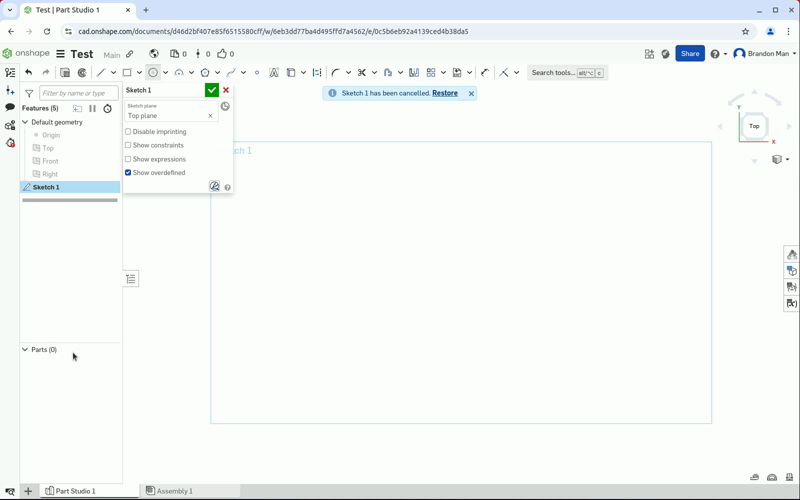
key_down(shift)
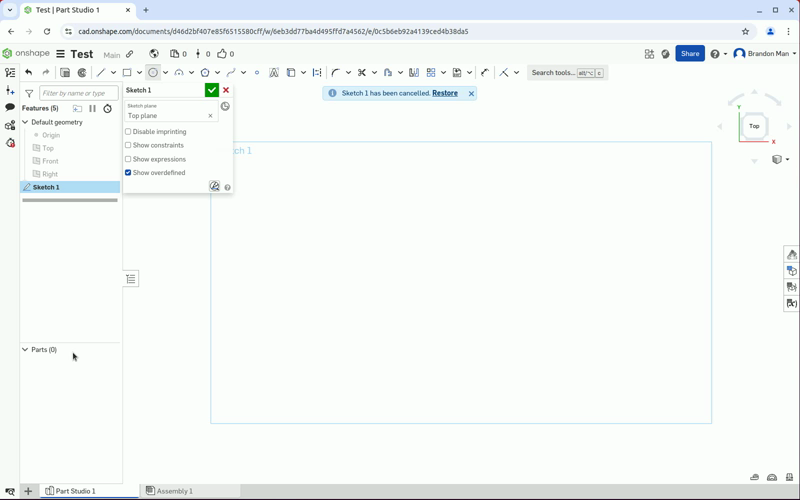
mouse_move(416, 305)
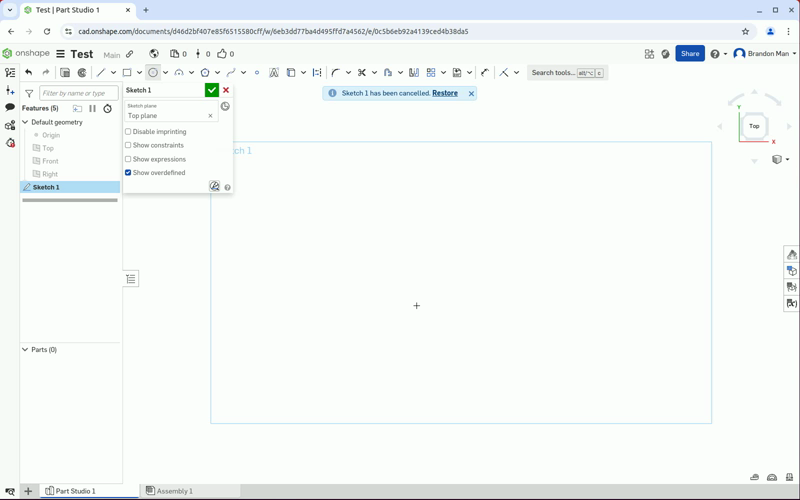
click(416, 305)
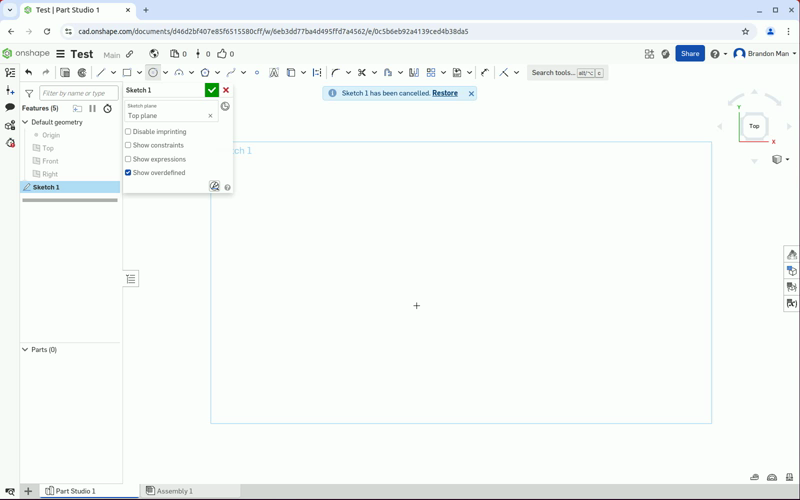
key_up(shift)
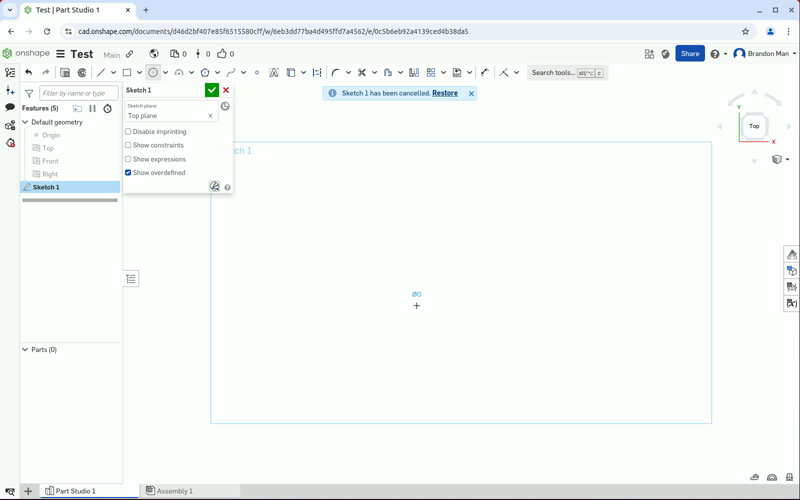
mouse_move(439, 305)
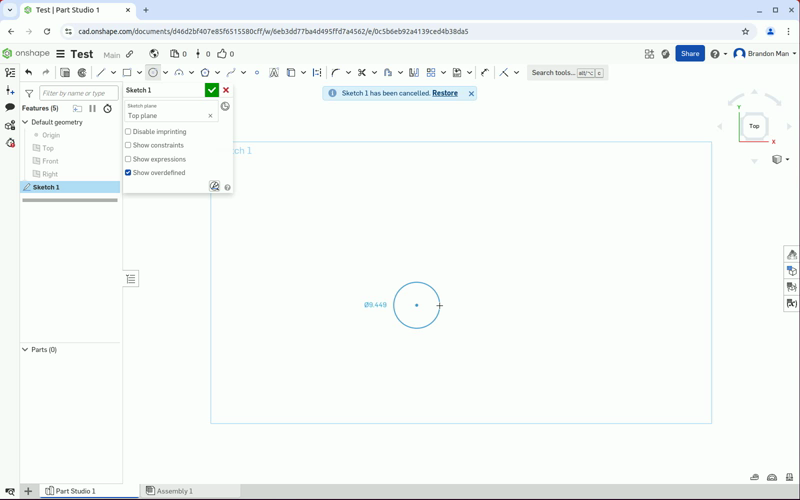
click(439, 305)
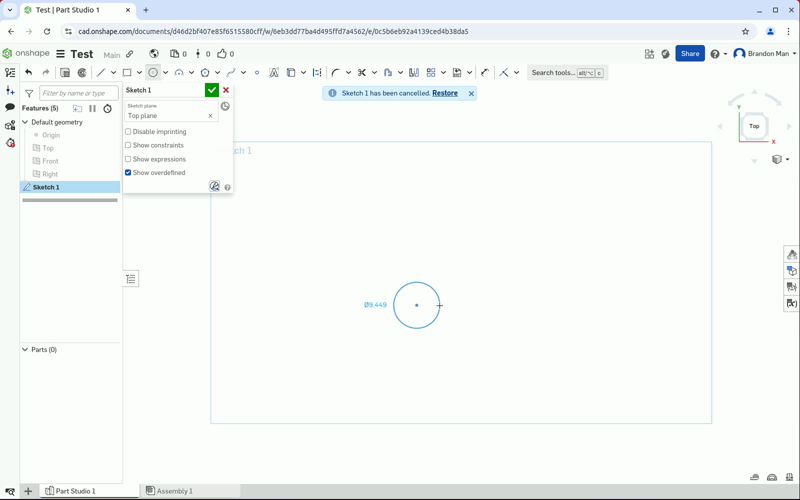
key(esc)
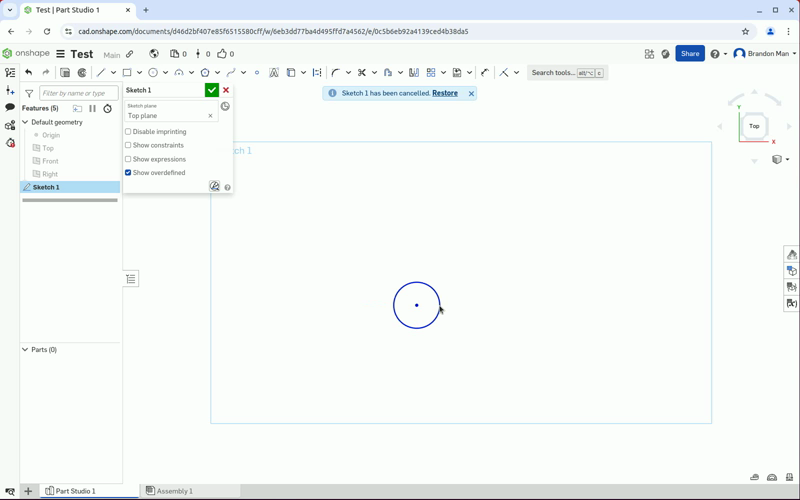
mouse_move(408, 316)
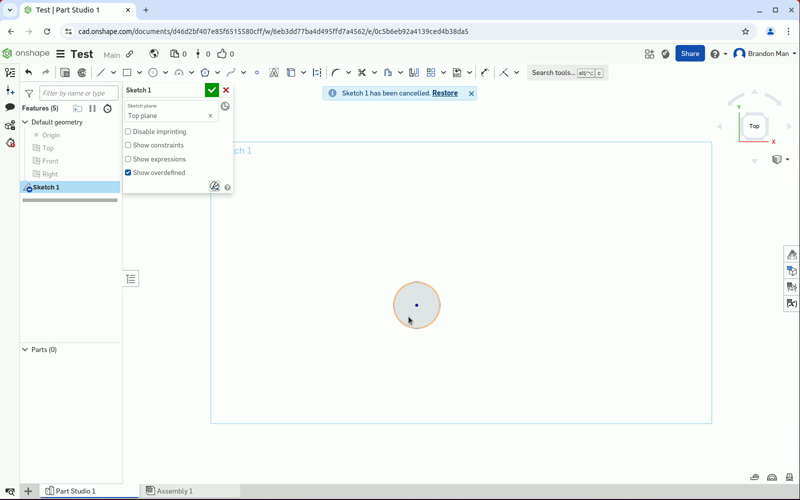
scroll(6)
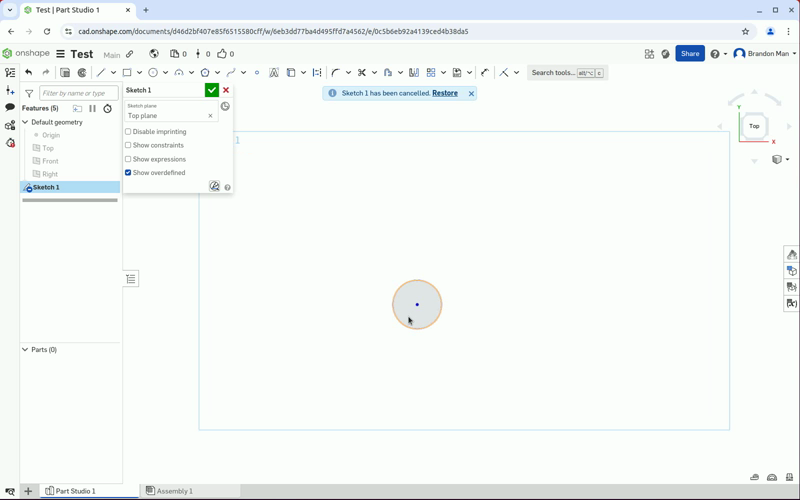
scroll(6)
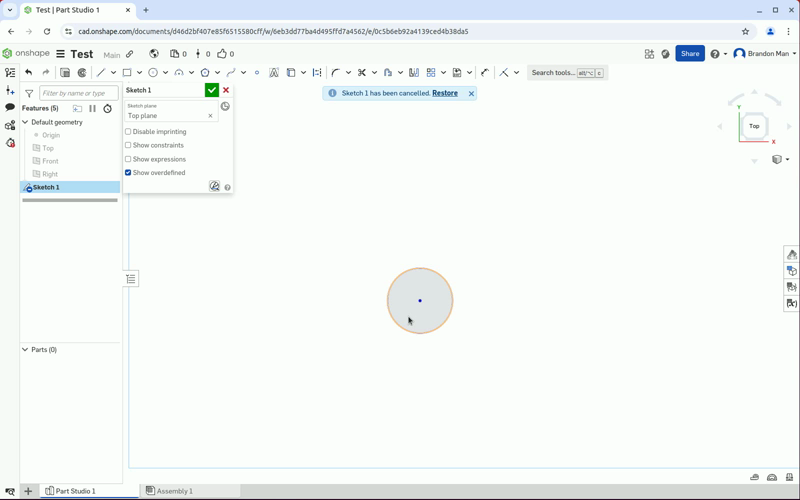
scroll(6)
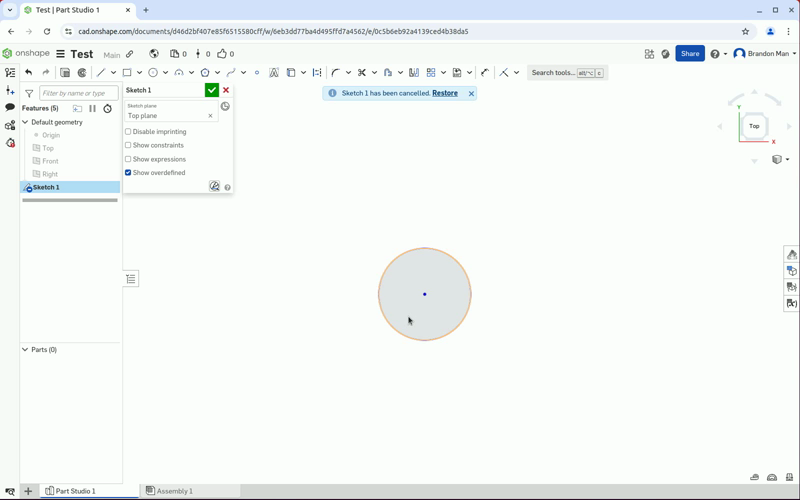
scroll(6)
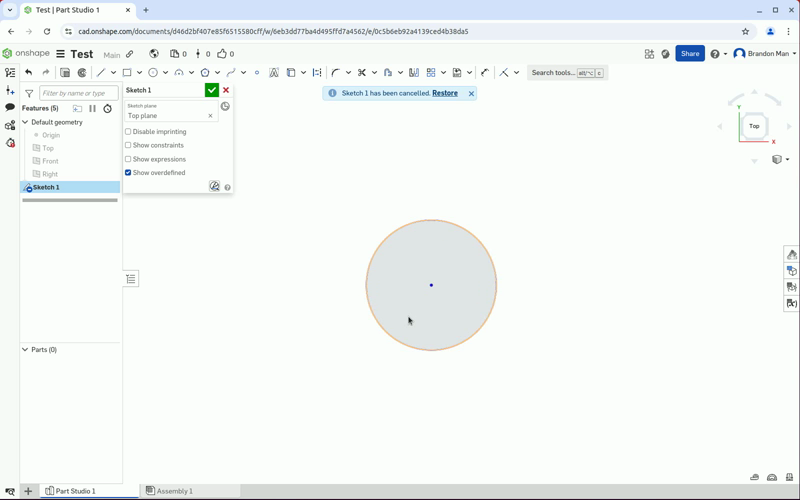
scroll(6)
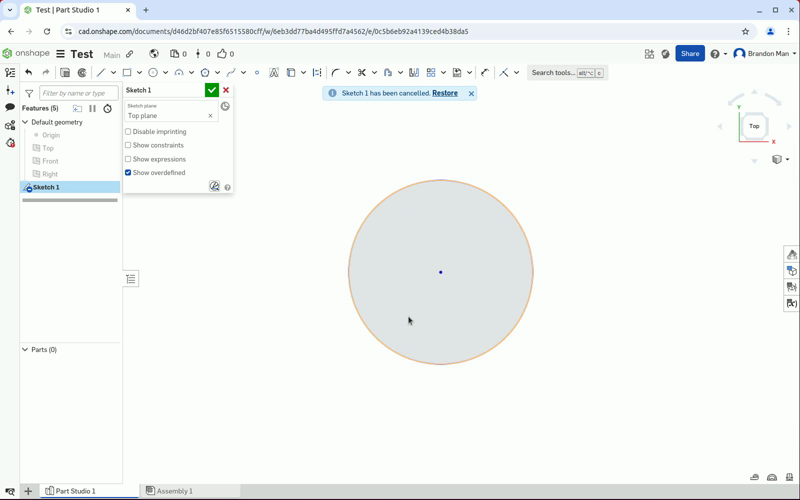
scroll(6)
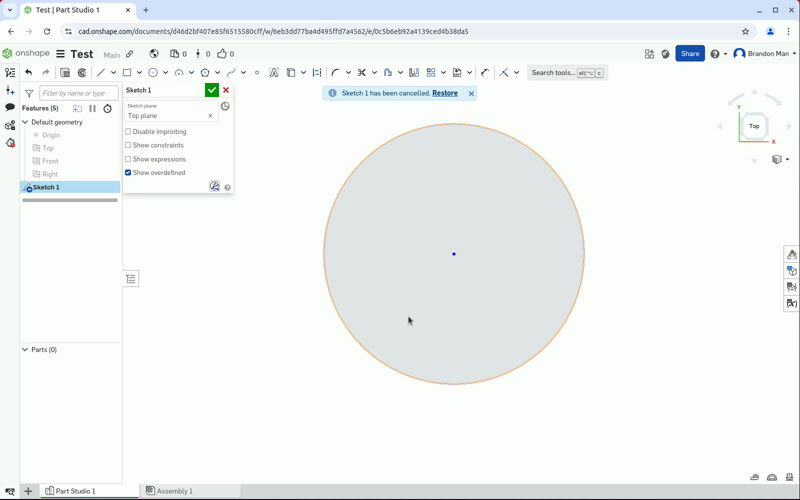
scroll(6)
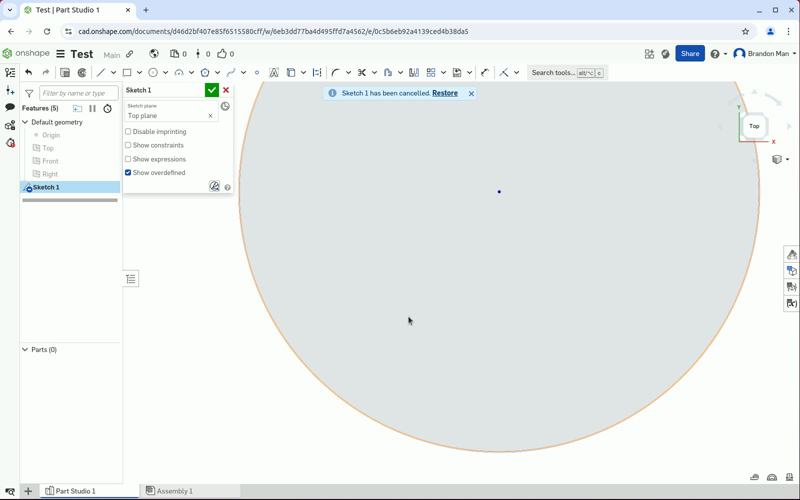
click(408, 316)
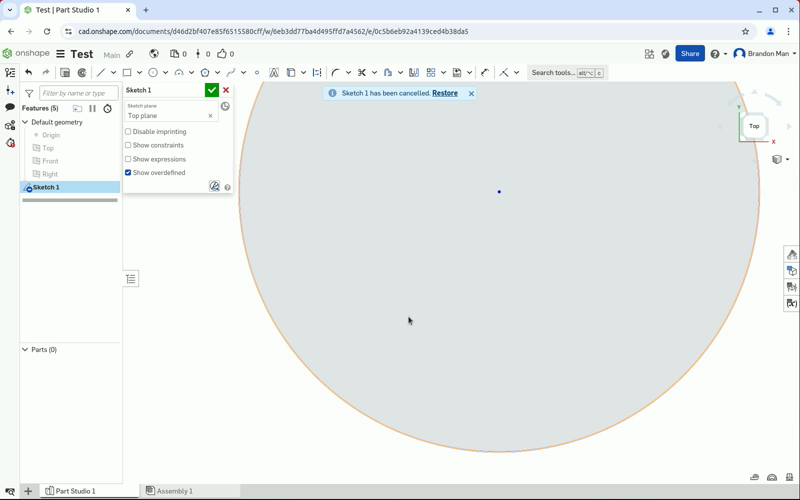
scroll(-6)
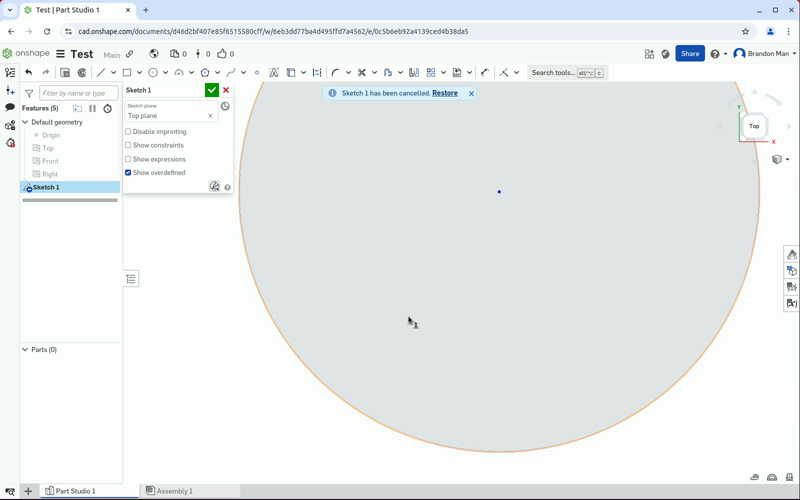
scroll(-6)
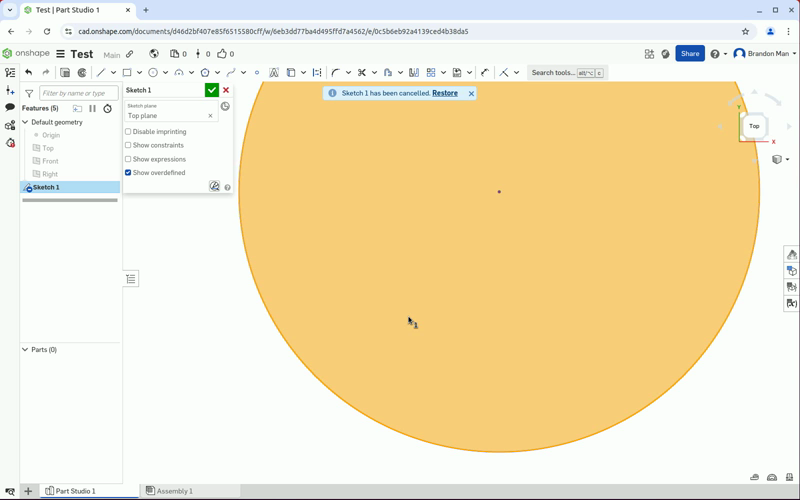
scroll(-6)
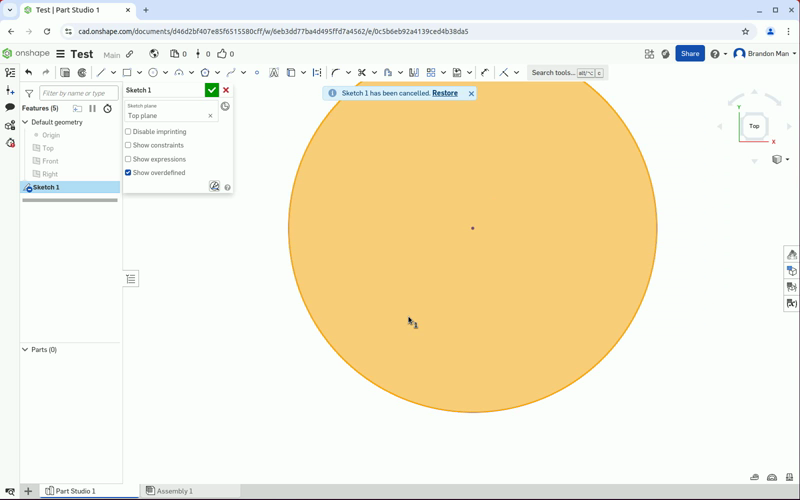
scroll(-6)
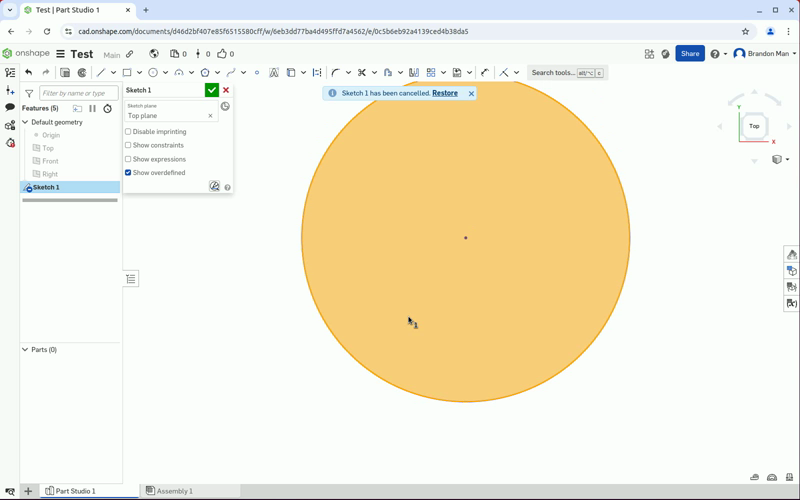
scroll(-6)
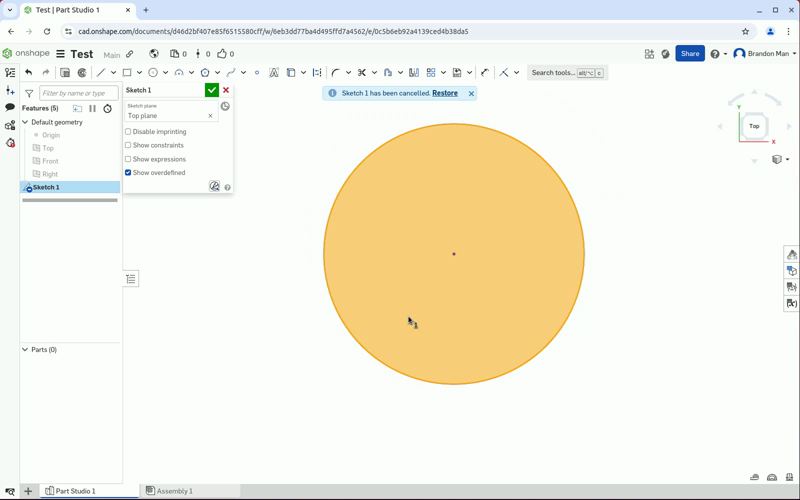
scroll(-6)
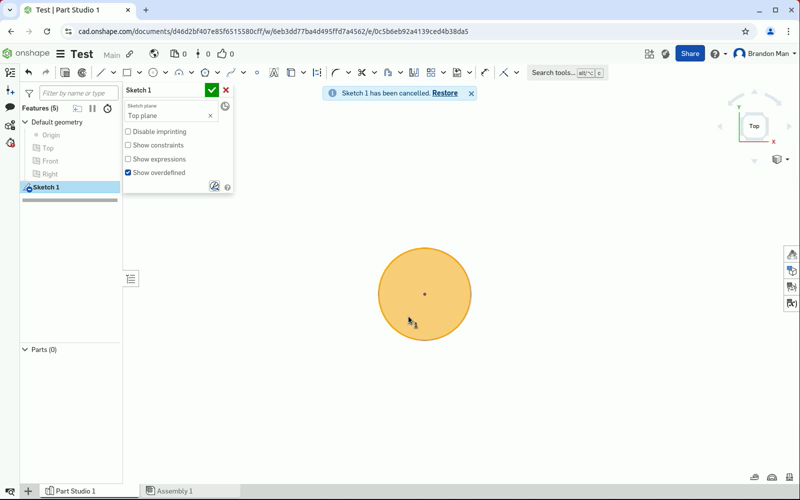
scroll(-6)
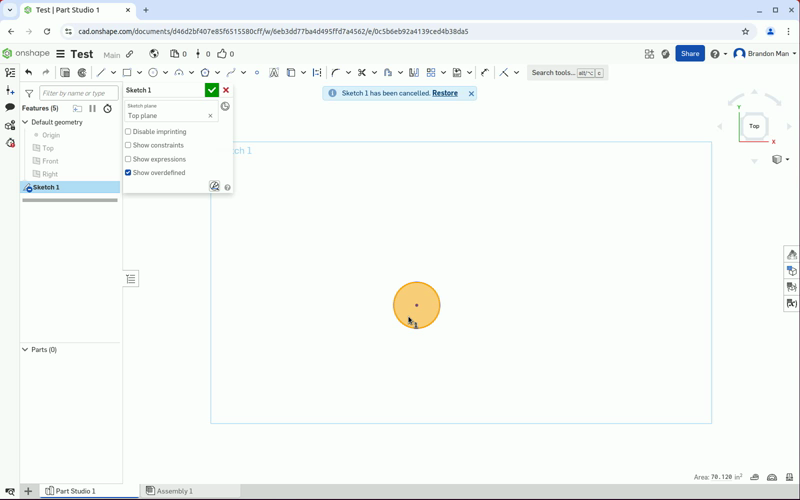
mouse_move(73, 352)
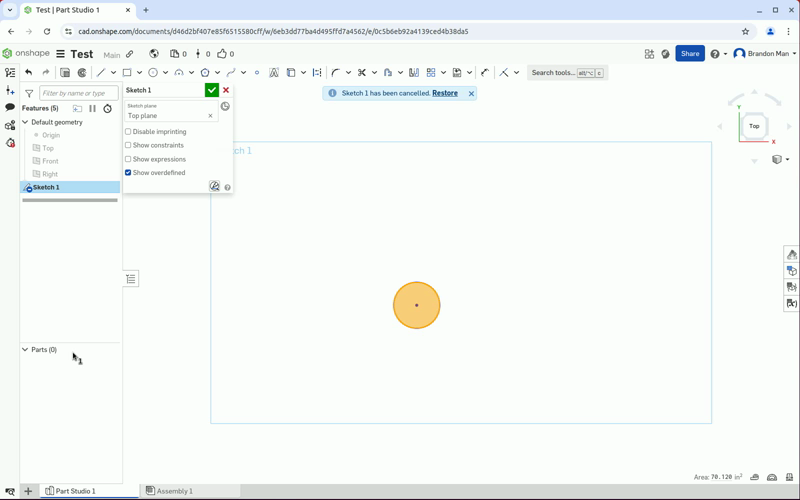
key(shift+y)
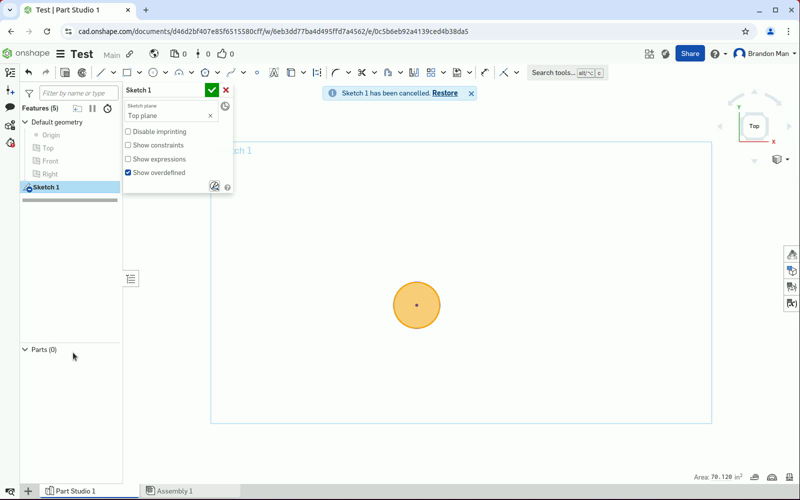
key(shift+e)
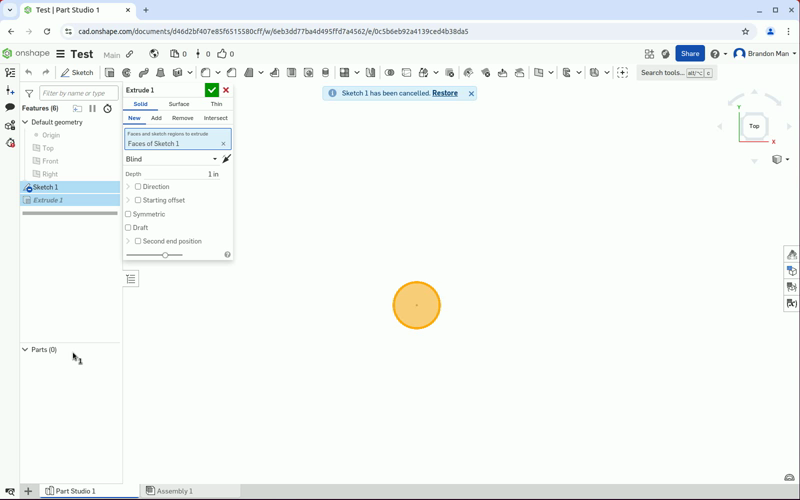
mouse_move(143, 106)
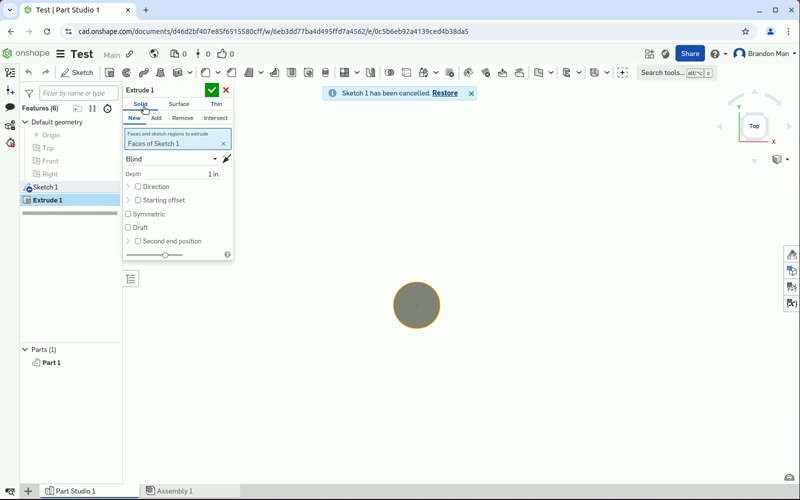
click(143, 106)
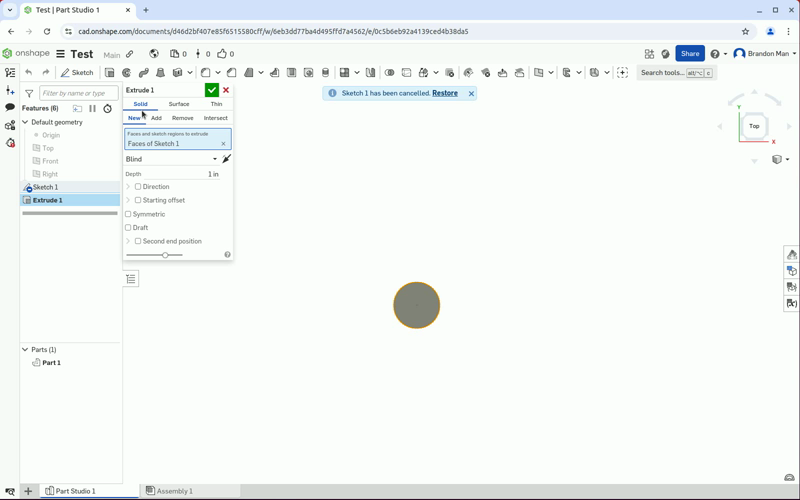
mouse_move(137, 120)
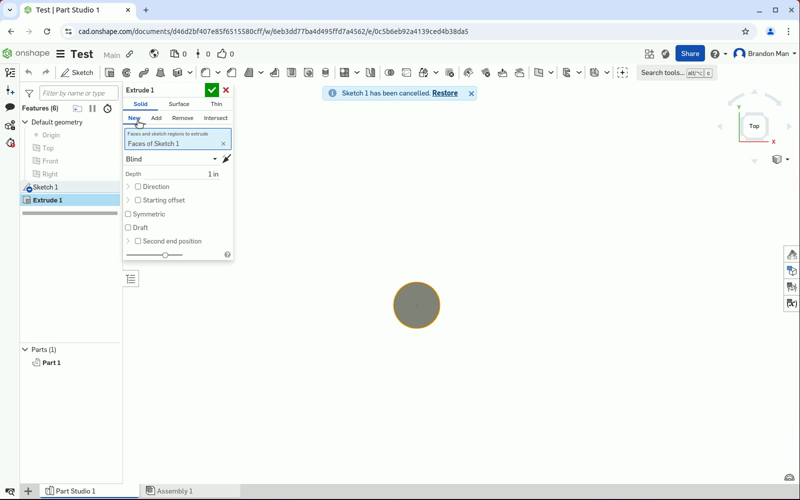
click(137, 120)
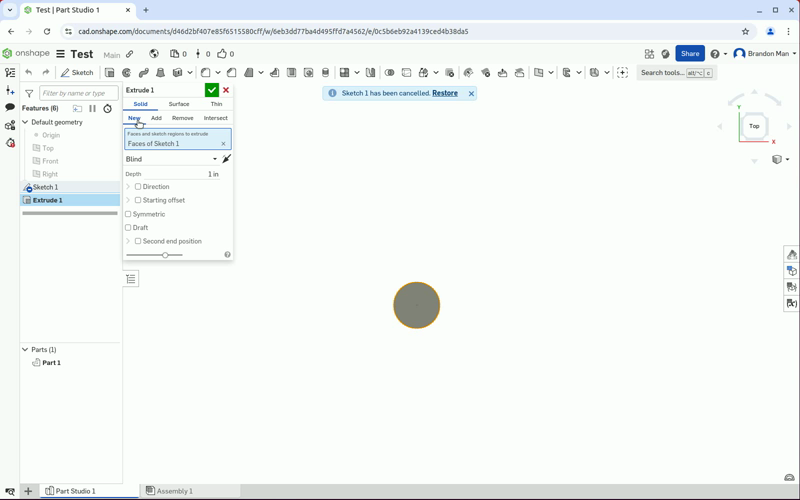
key(tab, 4)
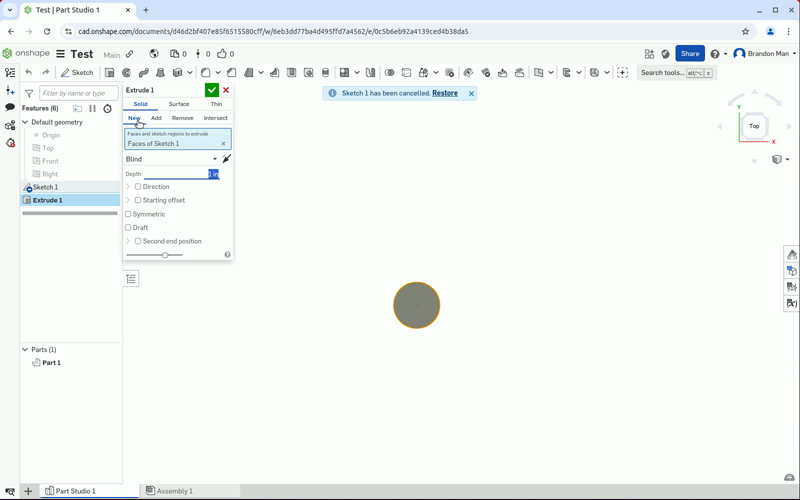
text(23.108)
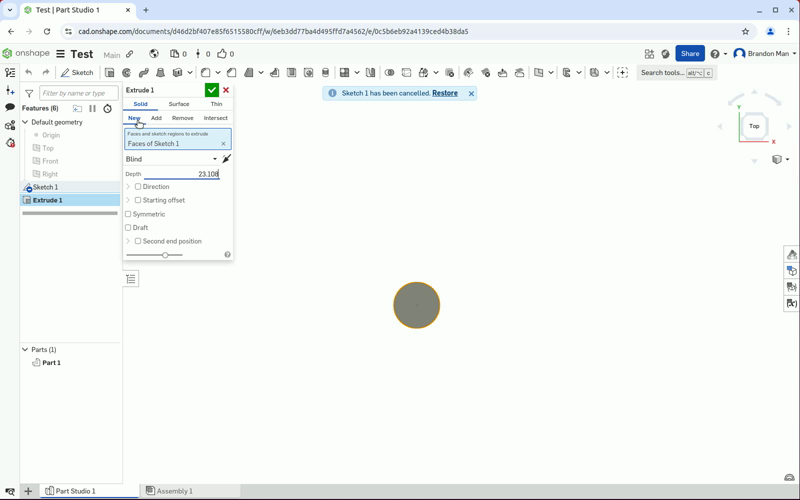
key(enter)
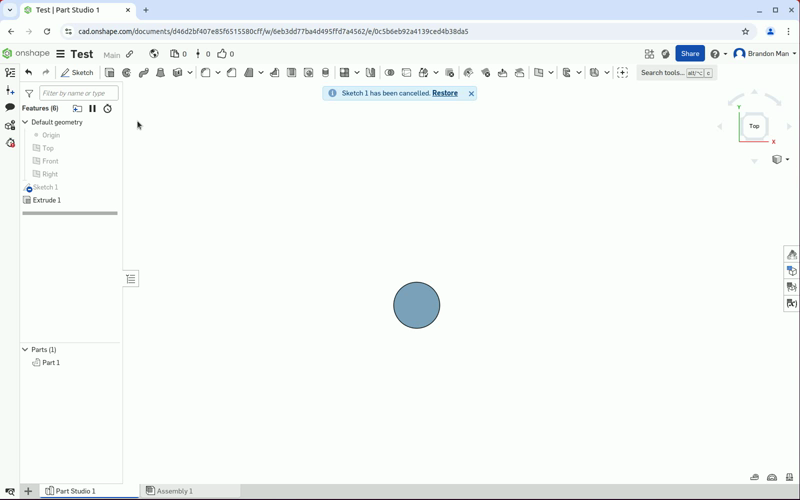
key(shift+h)
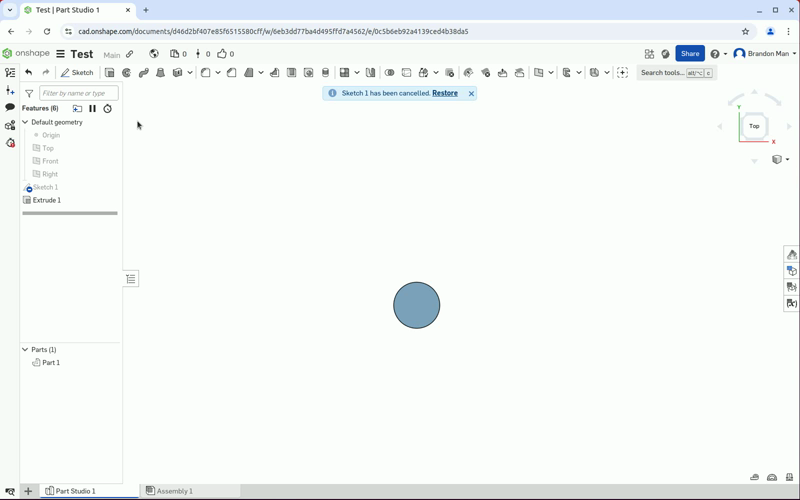
key(shift+h)
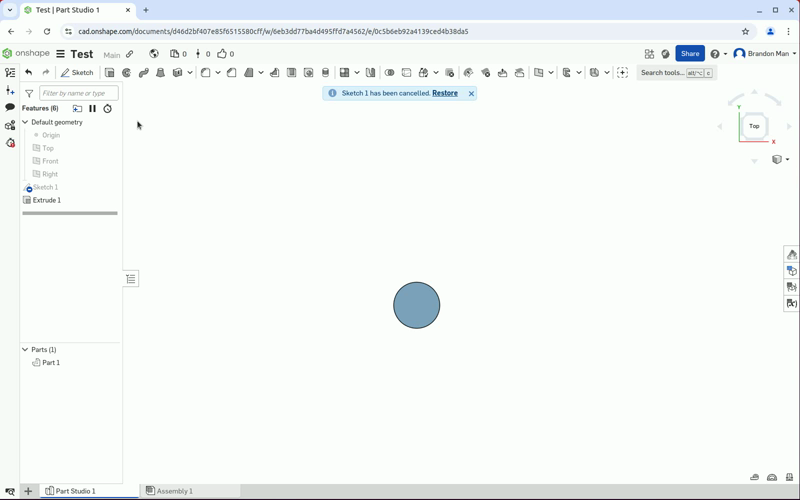
mouse_move(73, 189)
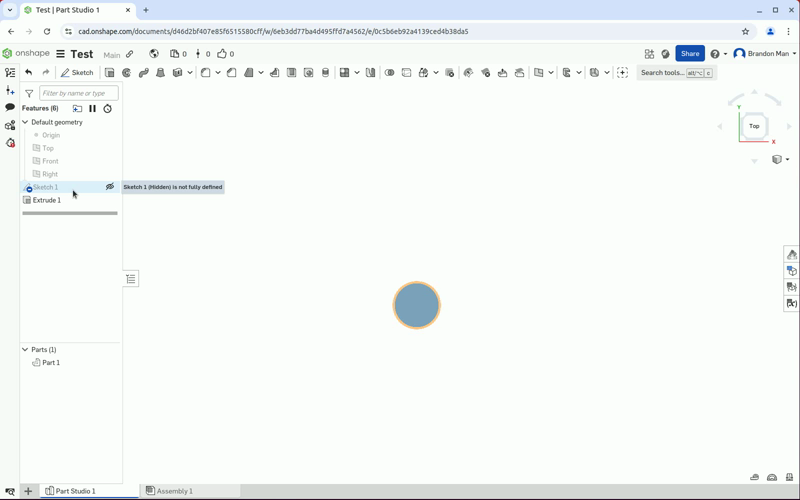
click(73, 189)
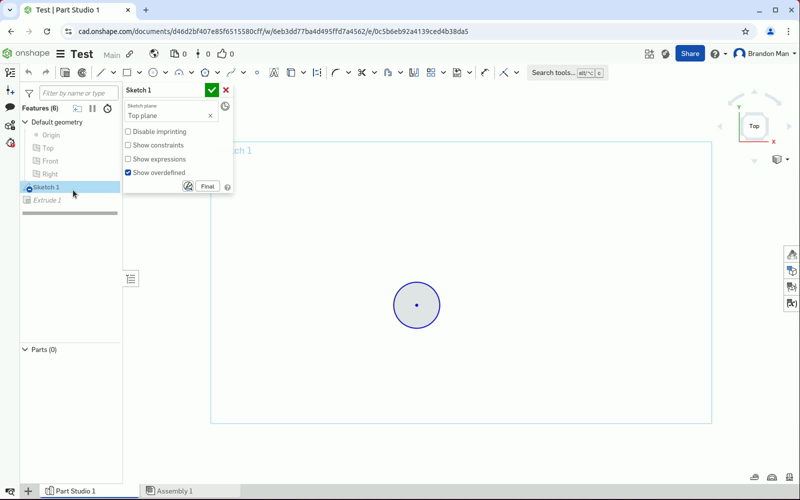
mouse_move(229, 92)
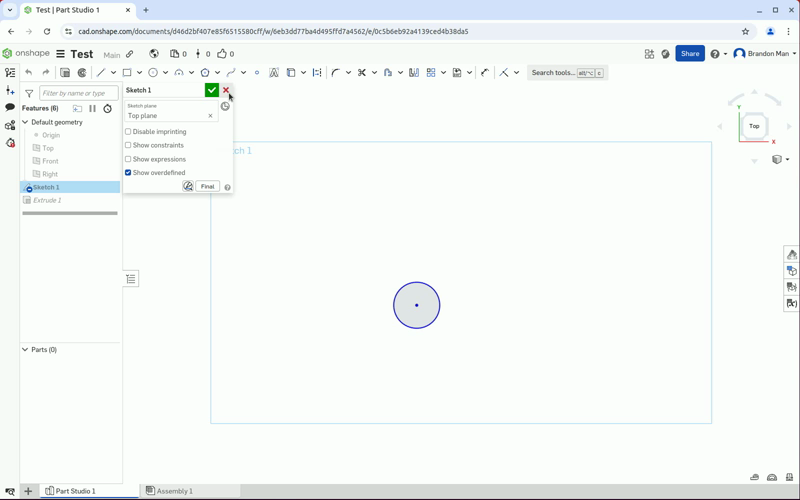
click(229, 92)
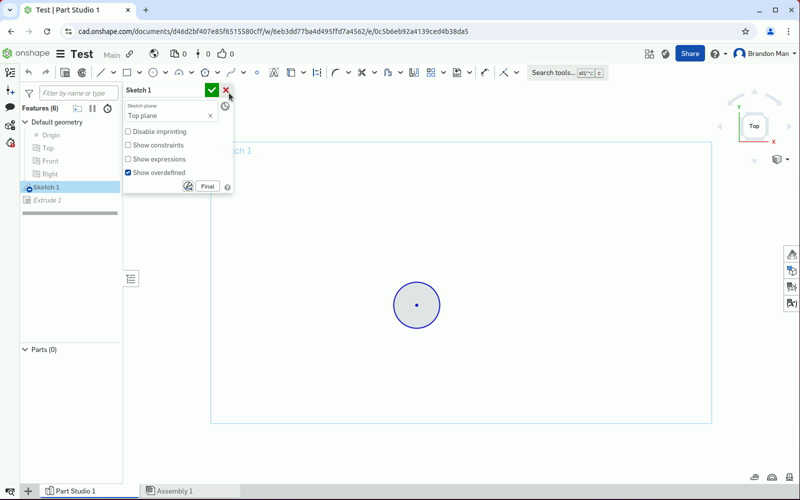
key(shift+s)
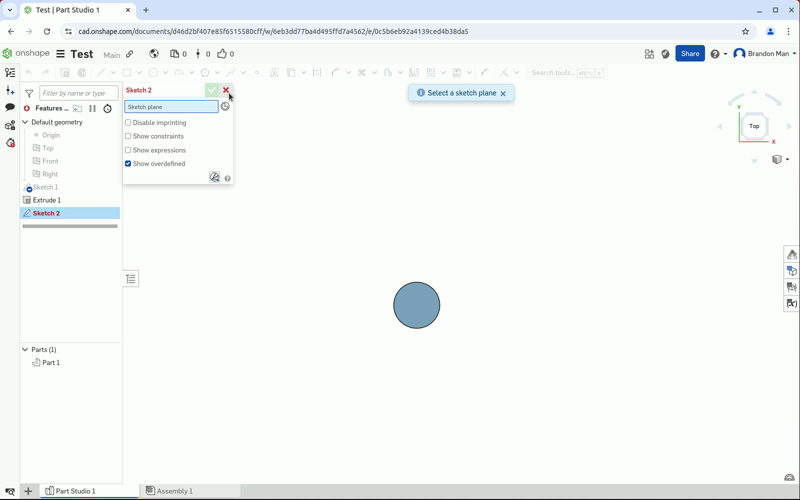
mouse_move(73, 150)
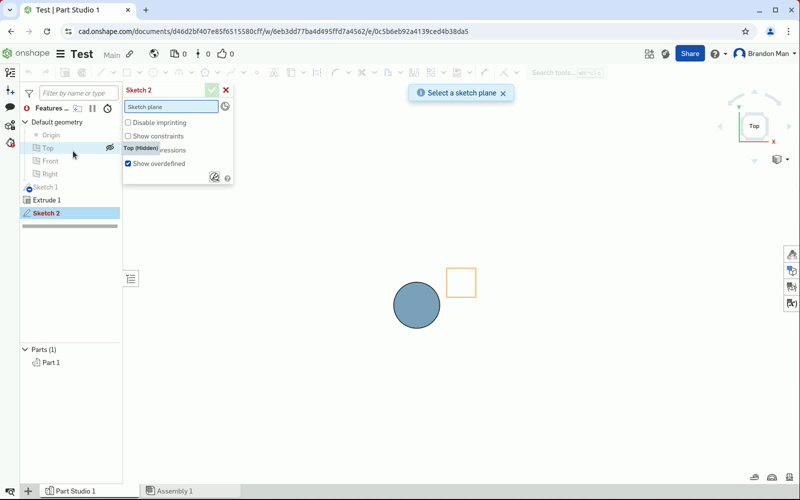
click(73, 150)
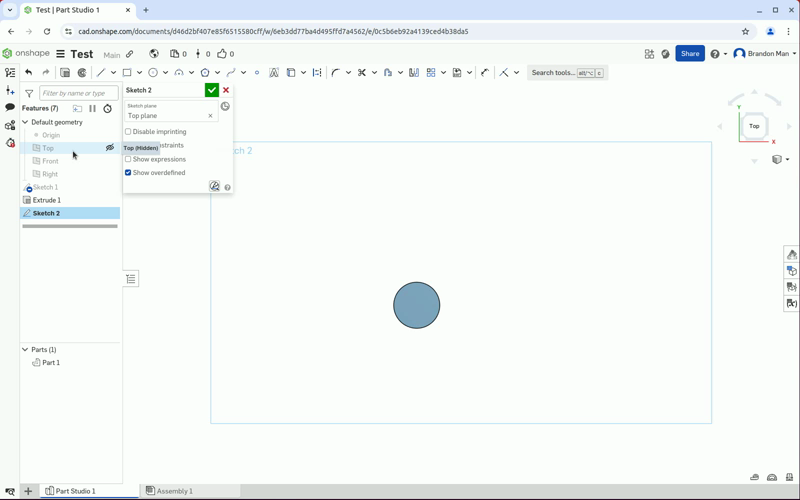
mouse_move(73, 352)
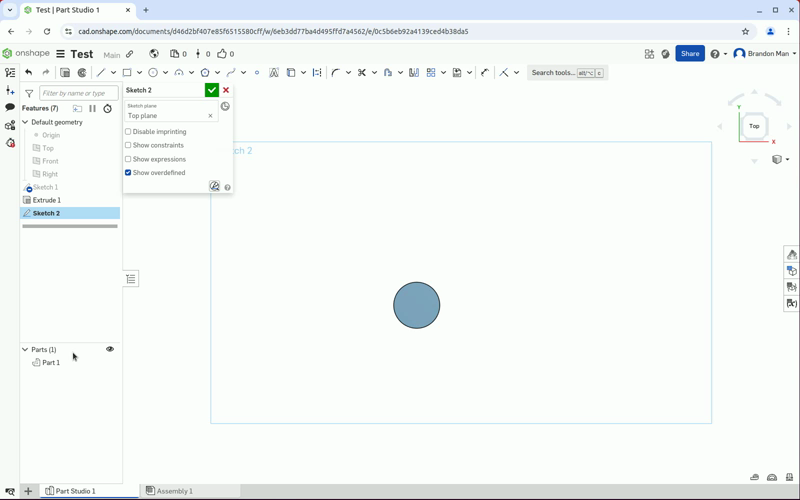
key(y)
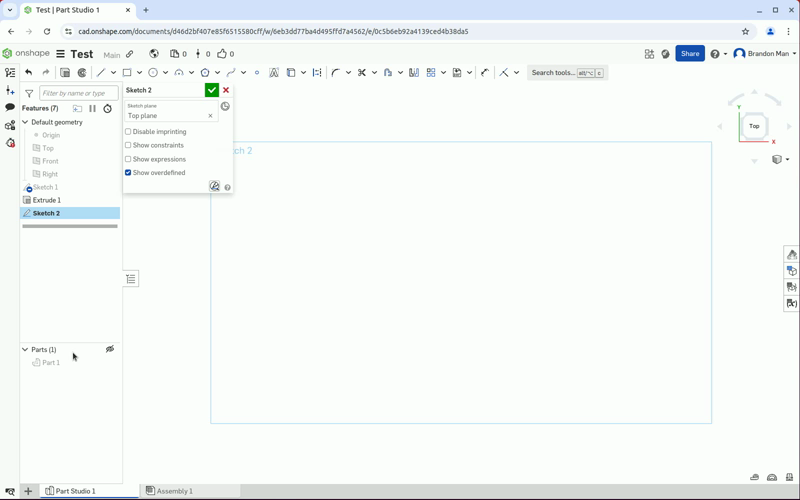
key(c)
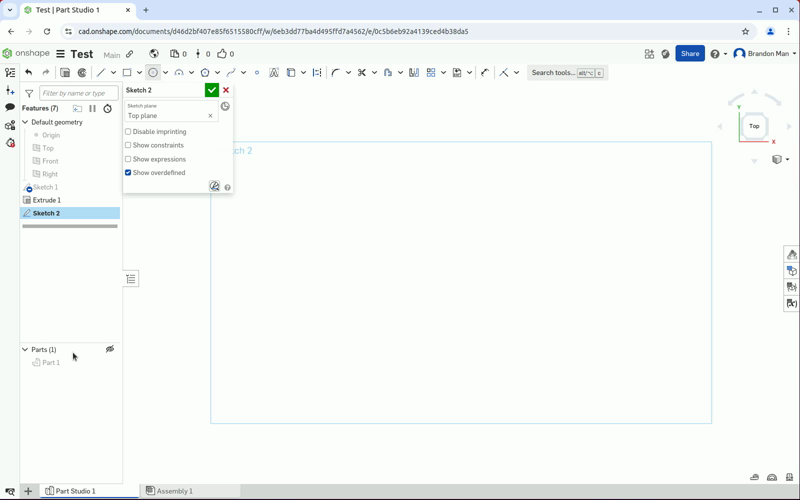
key_down(shift)
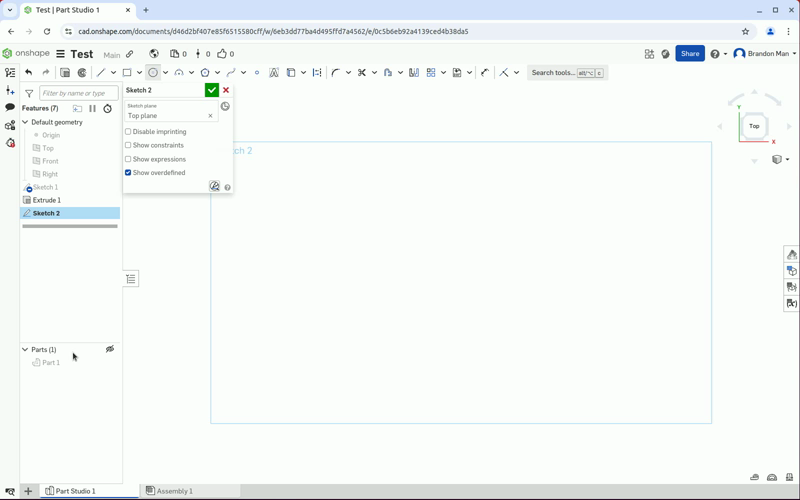
mouse_move(461, 305)
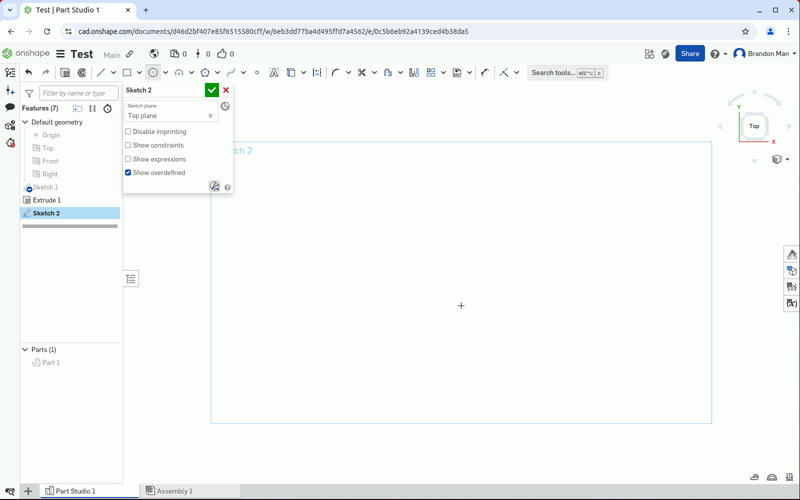
click(461, 305)
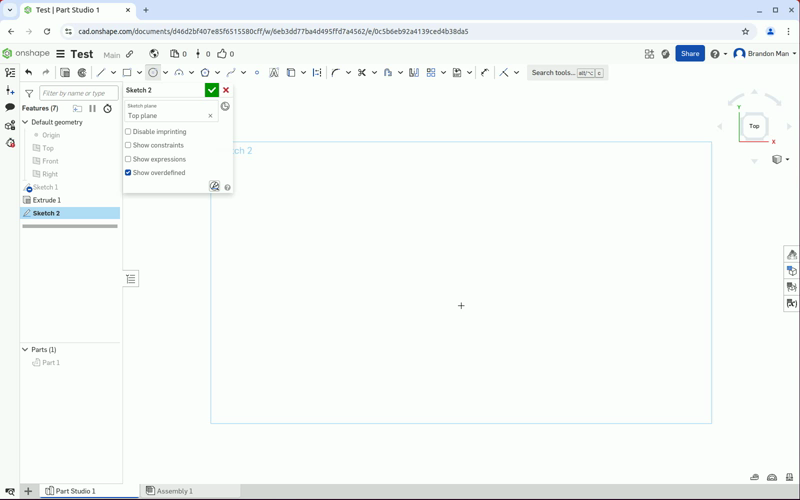
key_up(shift)
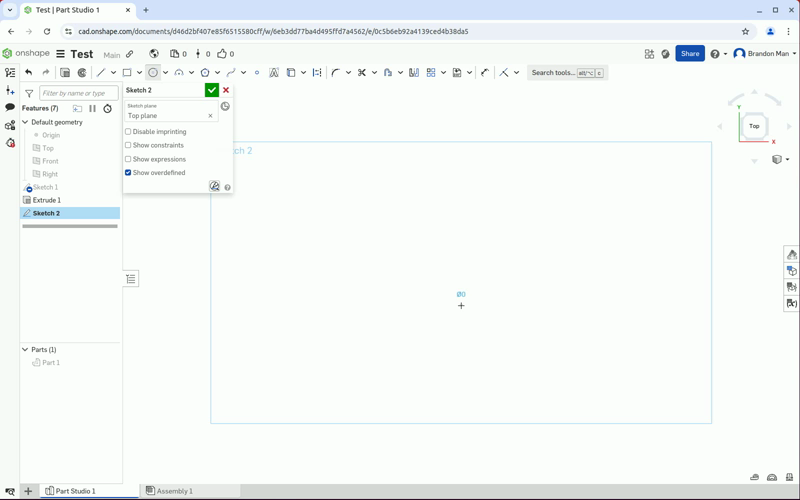
mouse_move(484, 305)
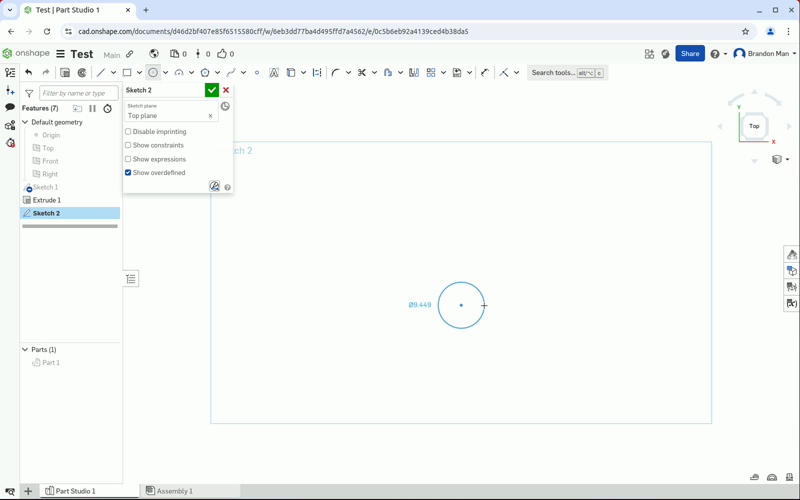
click(484, 305)
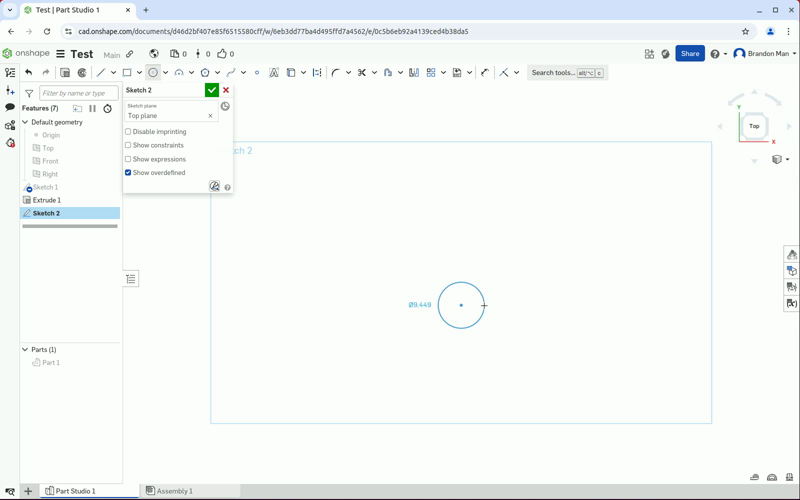
key(esc)
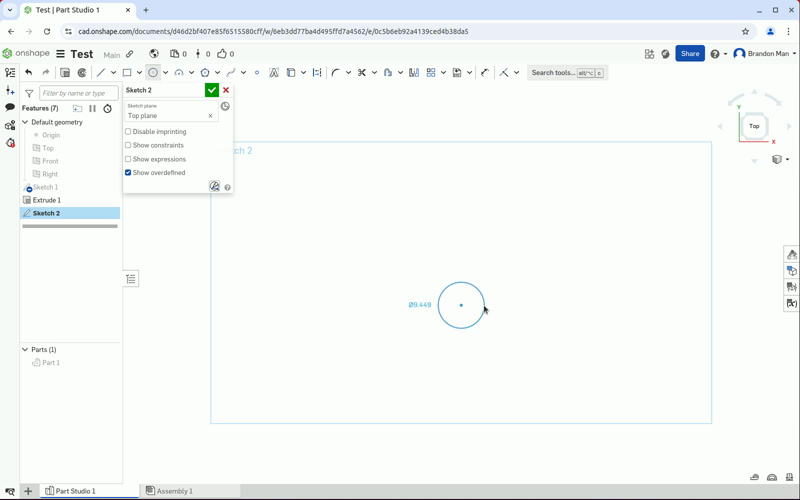
mouse_move(463, 294)
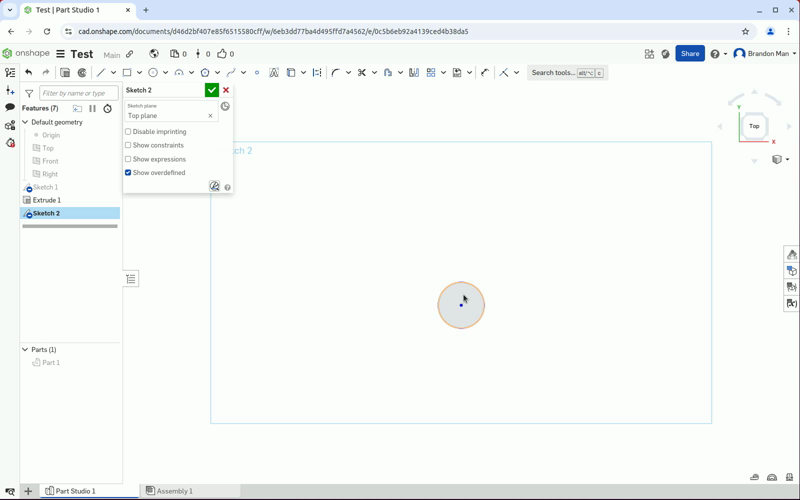
scroll(6)
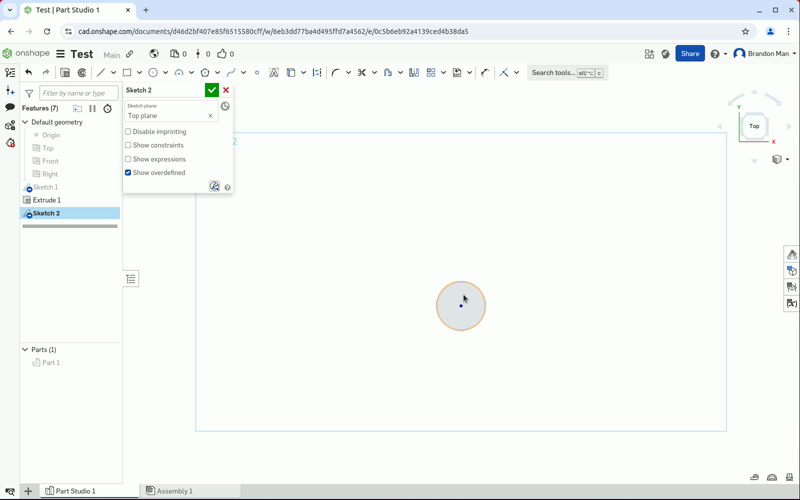
scroll(6)
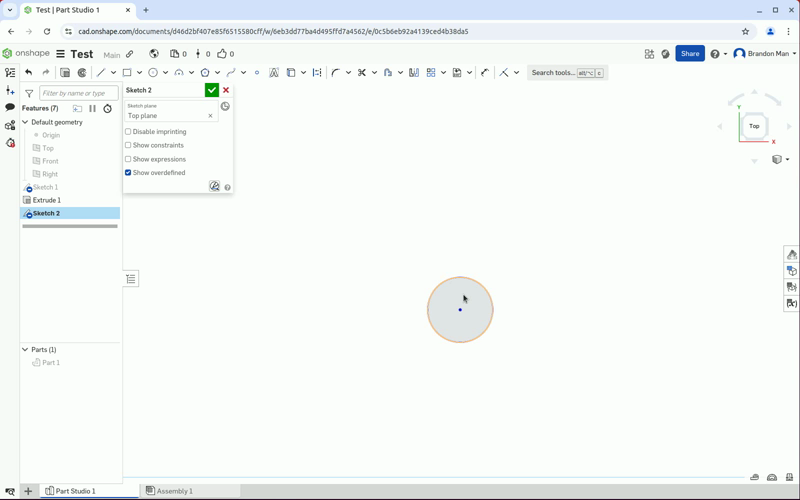
scroll(6)
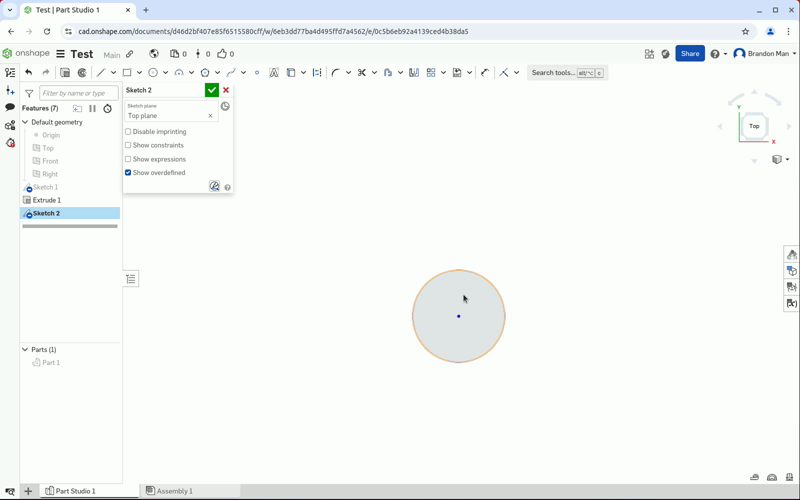
scroll(6)
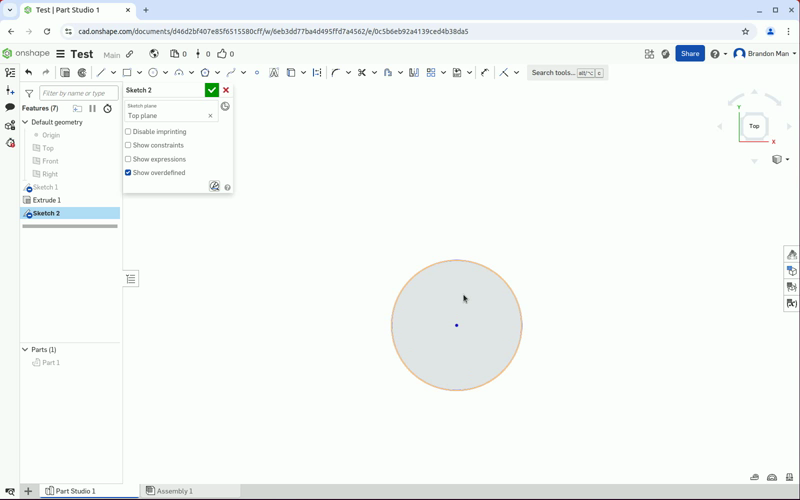
scroll(6)
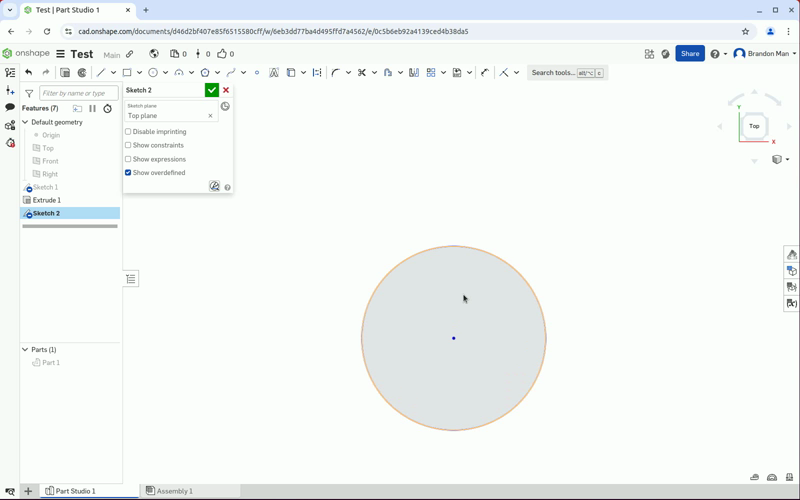
scroll(6)
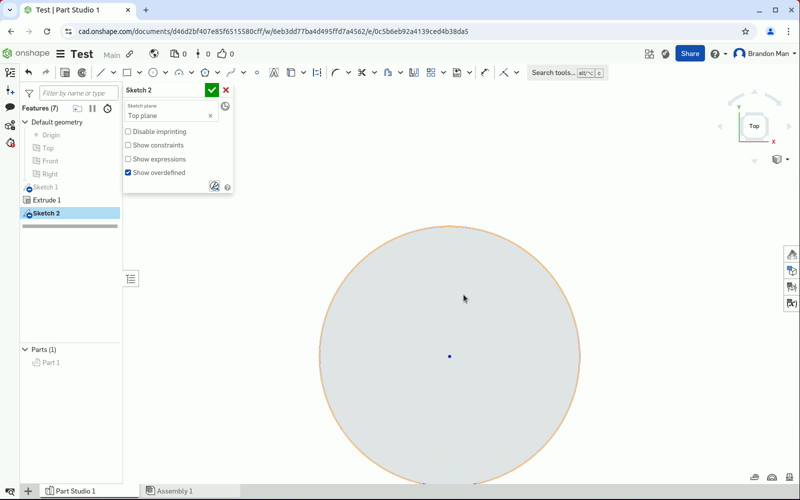
scroll(6)
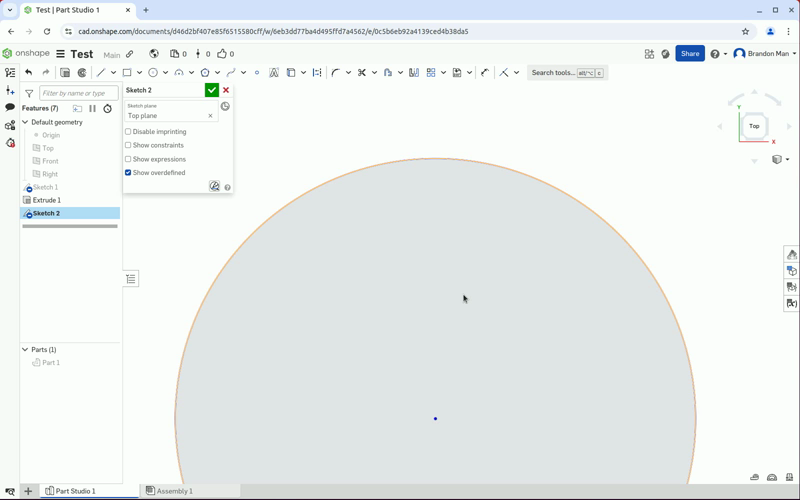
click(463, 294)
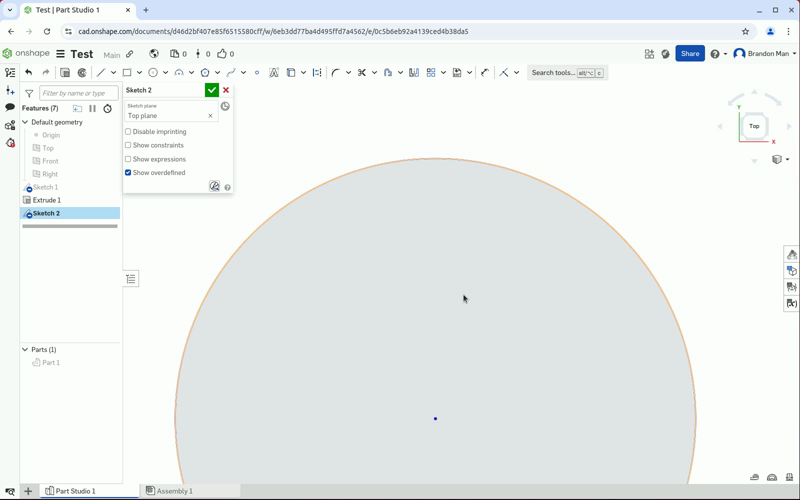
scroll(-6)
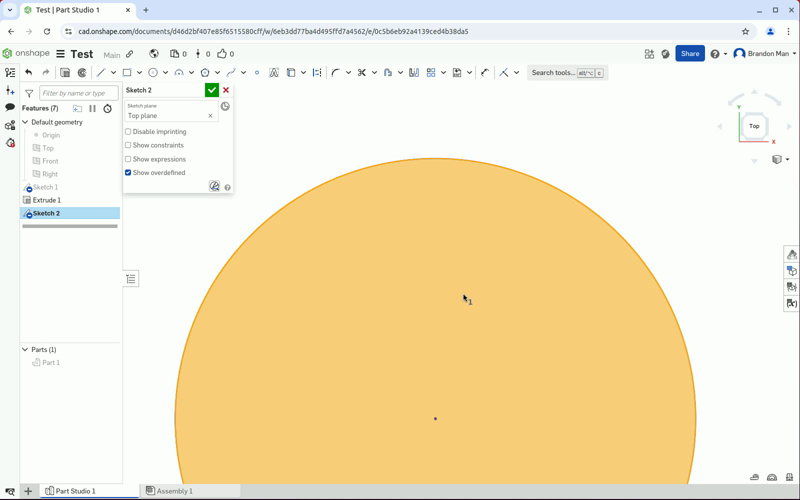
scroll(-6)
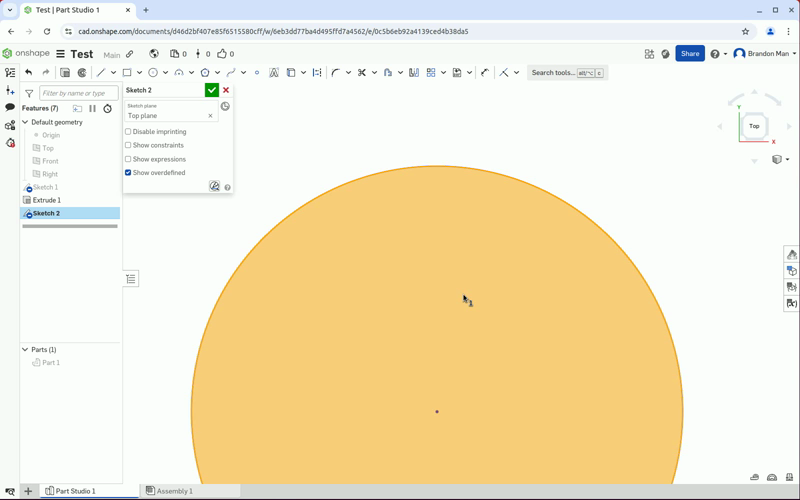
scroll(-6)
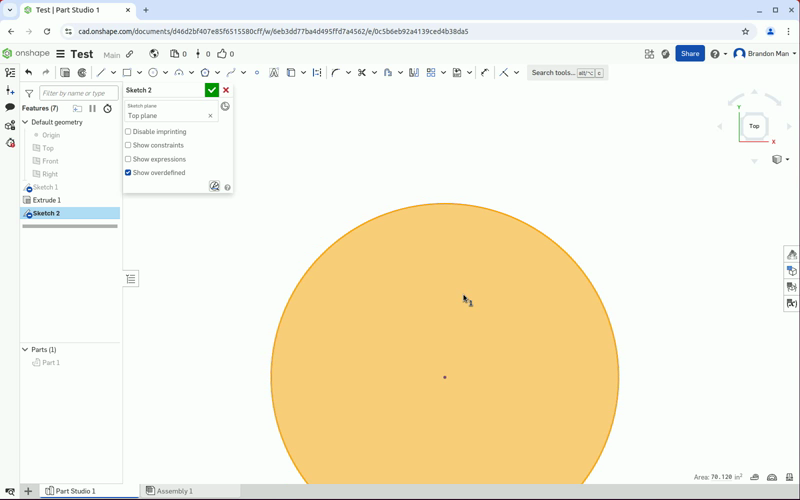
scroll(-6)
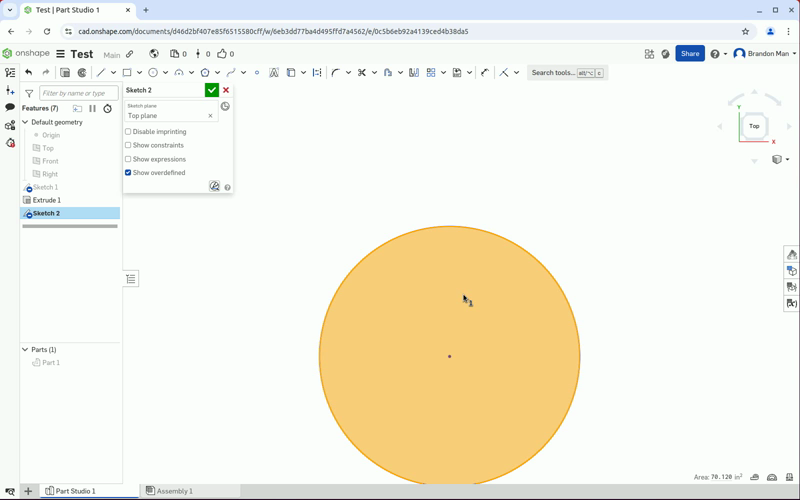
scroll(-6)
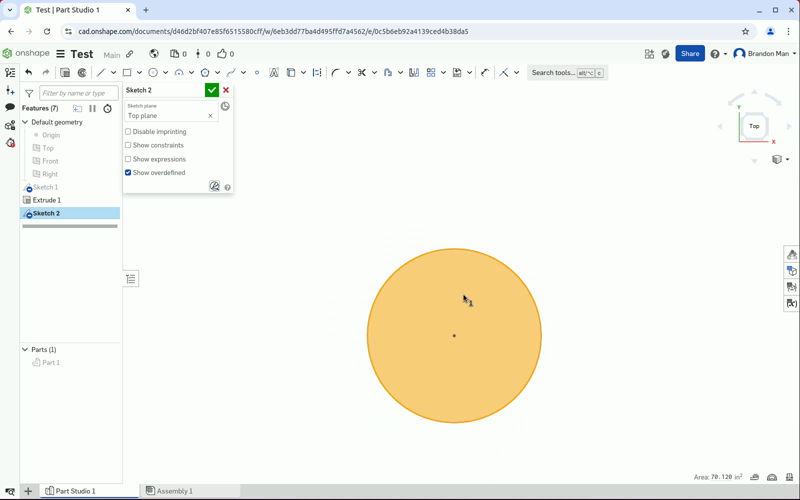
scroll(-6)
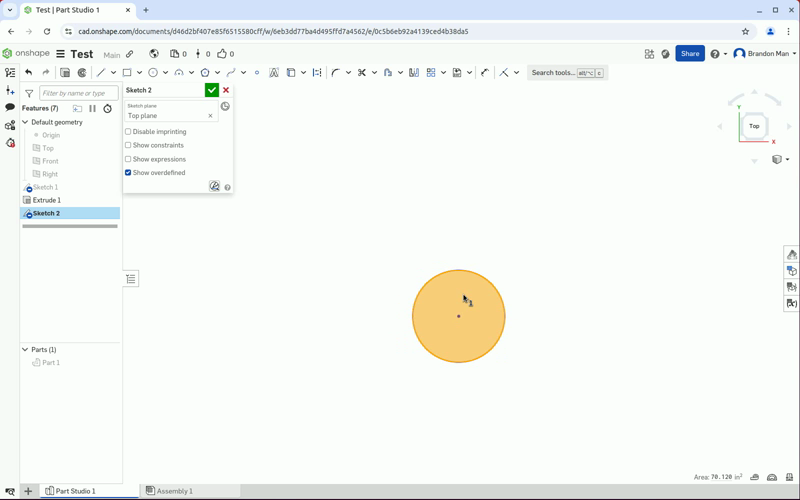
scroll(-6)
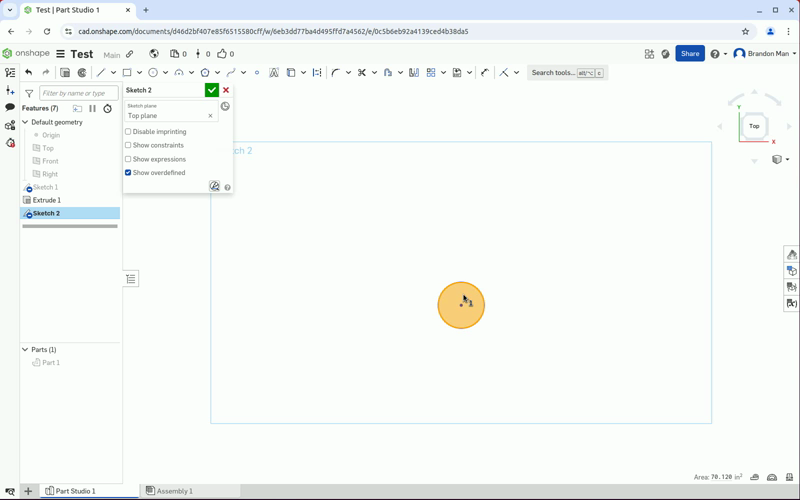
mouse_move(73, 352)
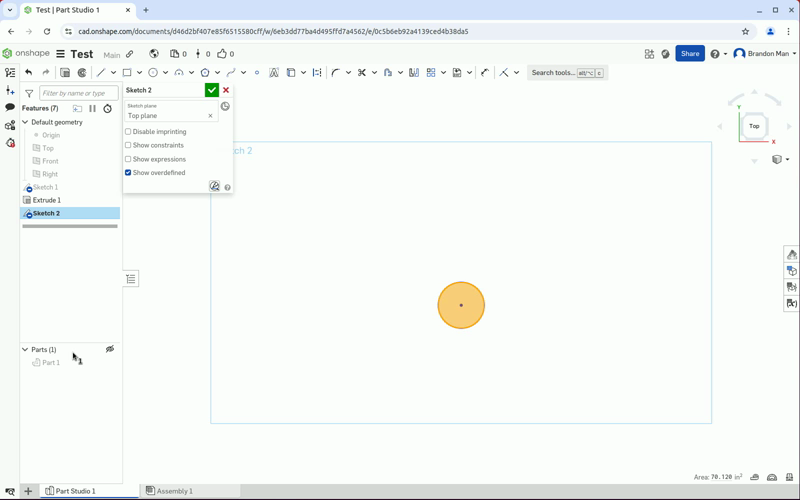
key(shift+y)
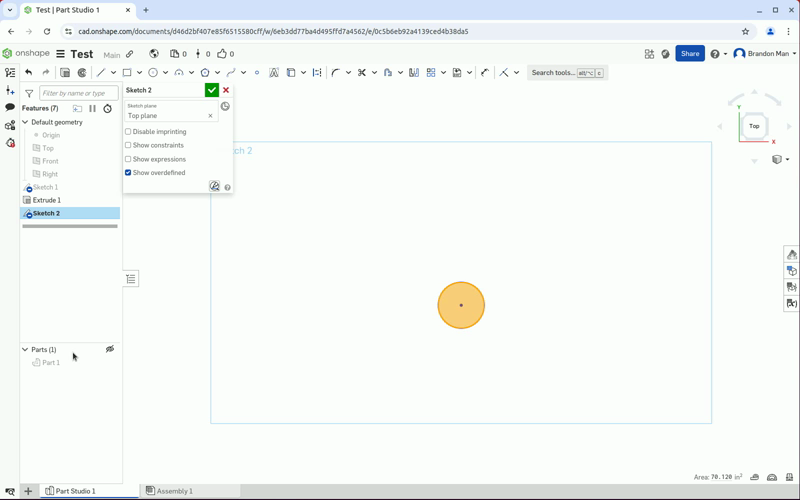
key(shift+e)
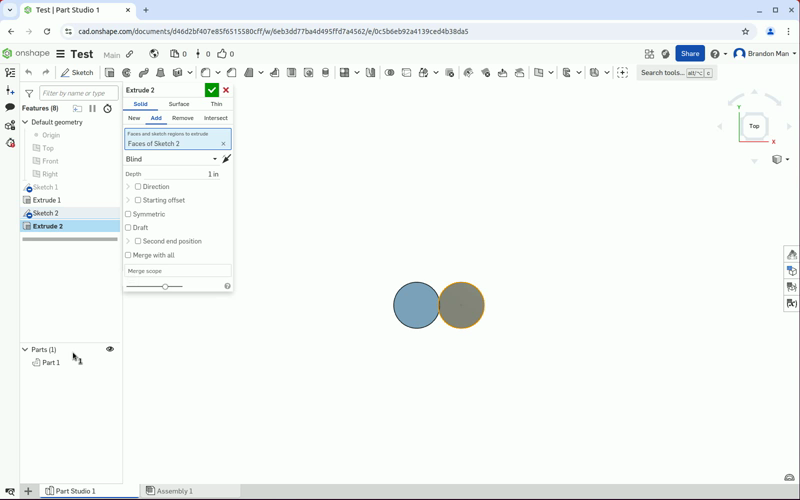
mouse_move(143, 106)
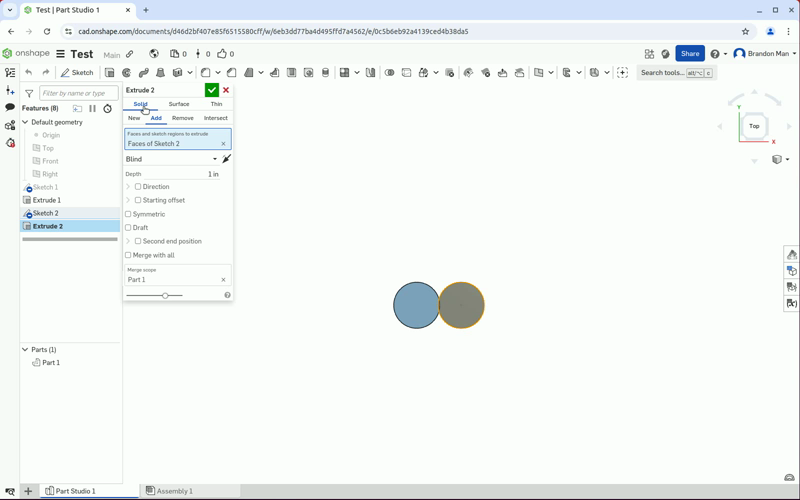
click(143, 106)
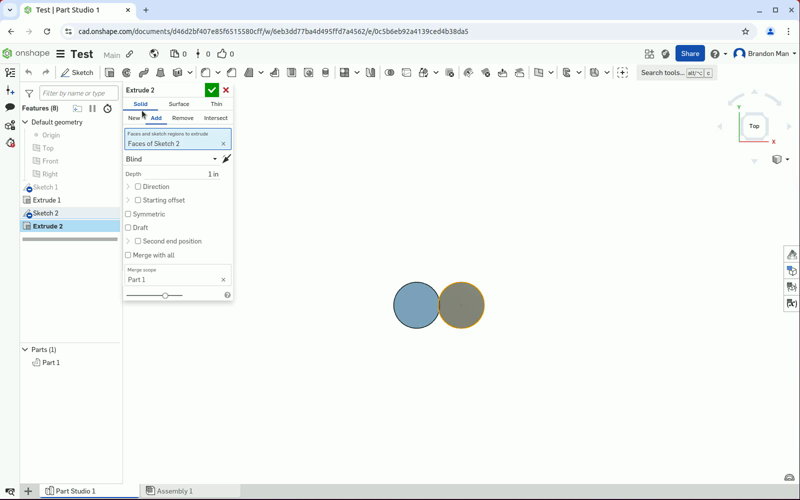
mouse_move(137, 120)
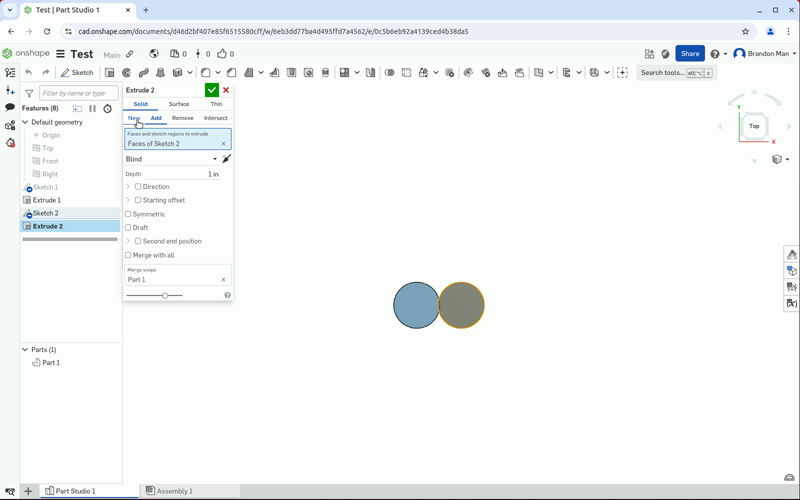
click(137, 120)
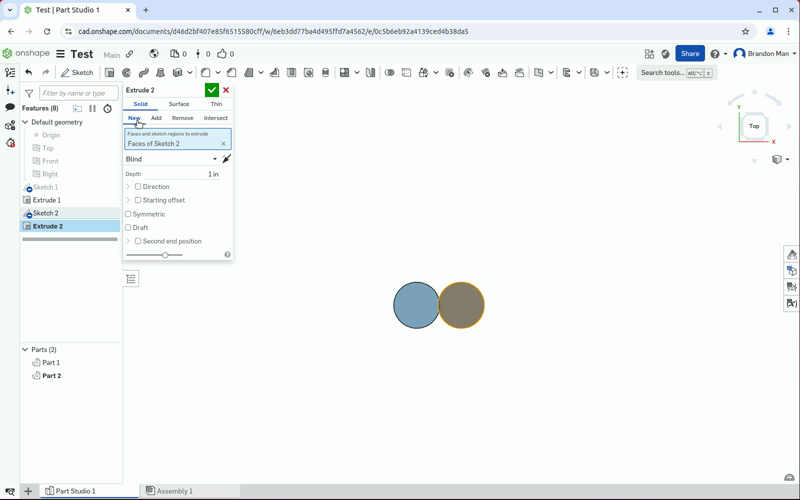
key(tab, 4)
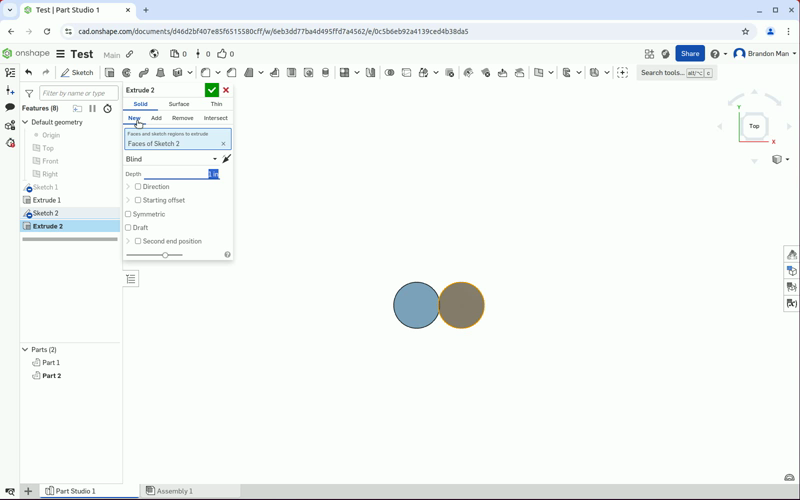
text(23.108)
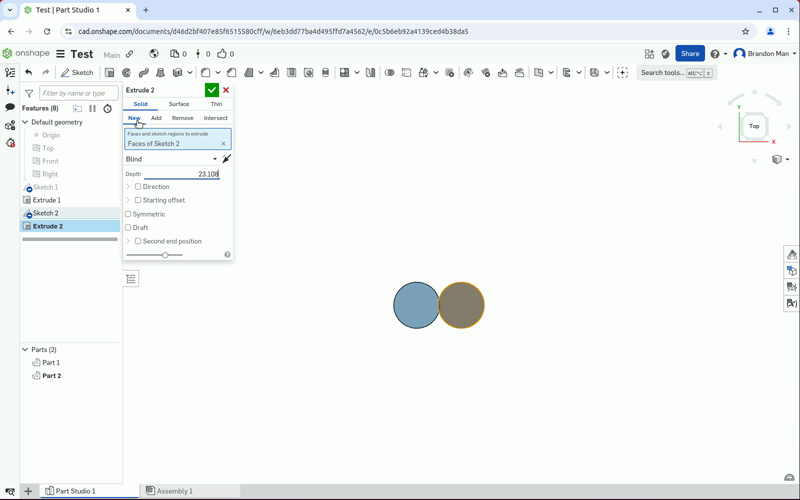
key(enter)
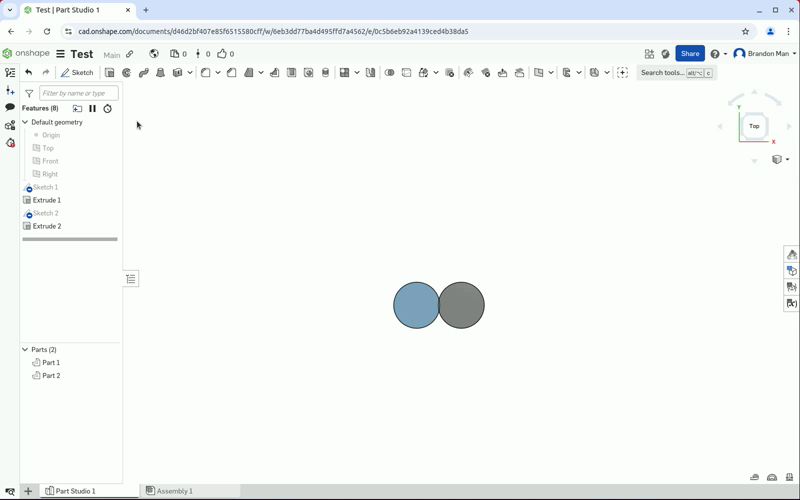
key(shift+h)
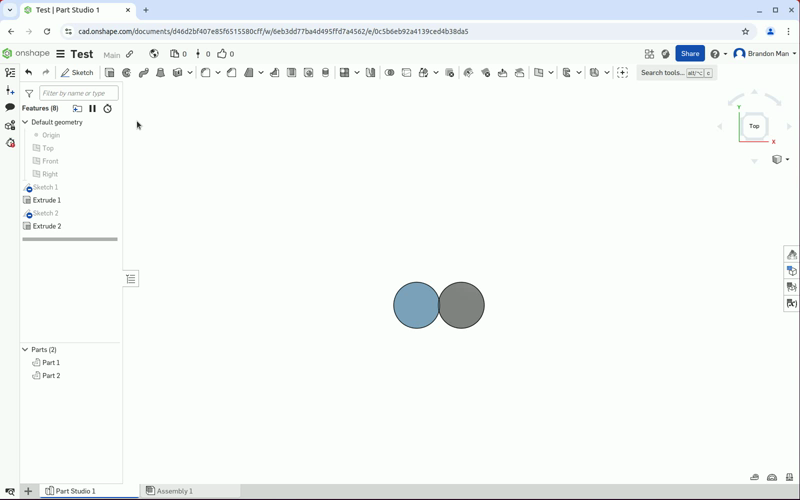
key(shift+h)
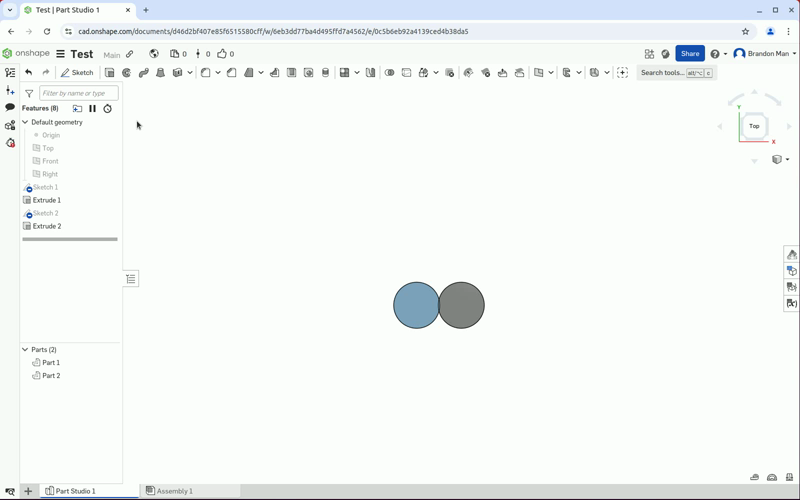
mouse_move(73, 189)
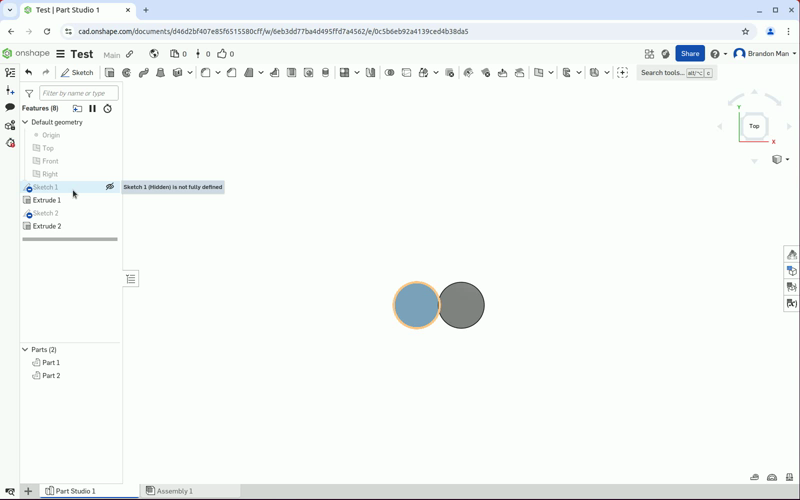
click(73, 189)
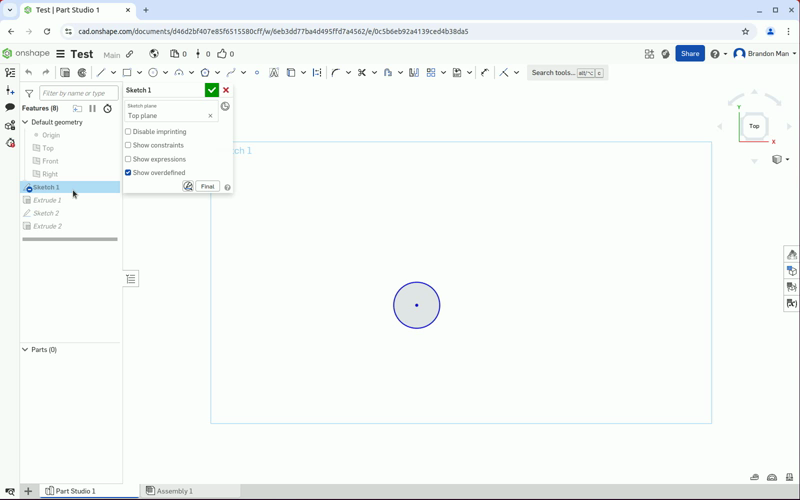
mouse_move(229, 92)
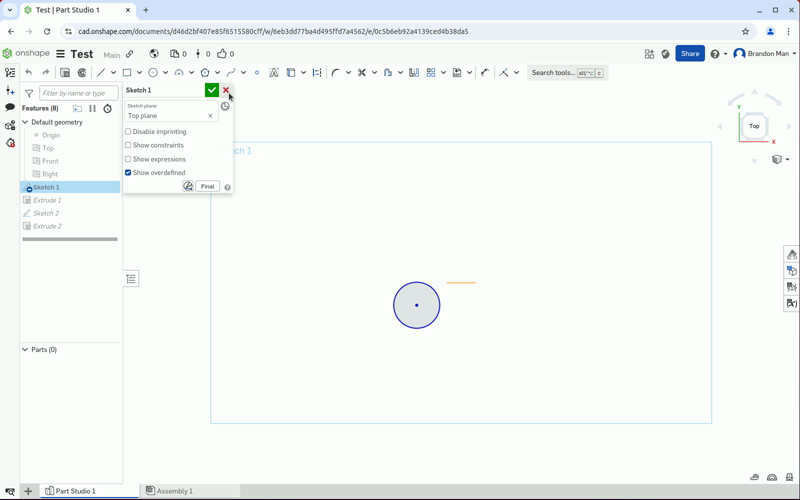
click(229, 92)
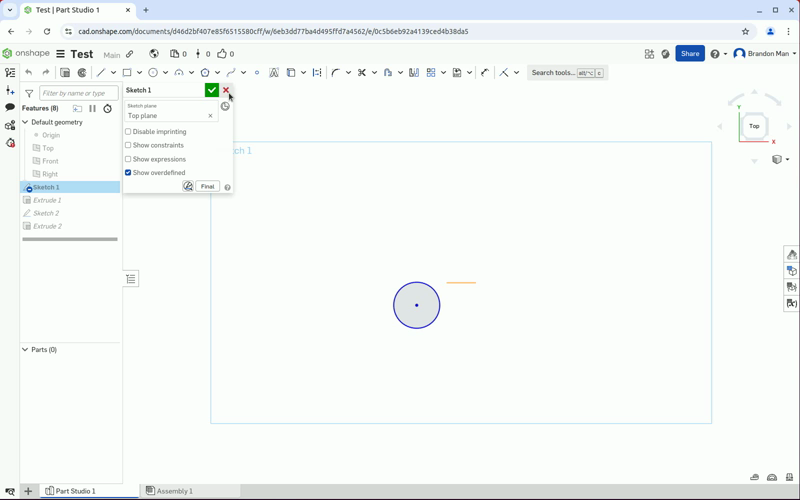
key(shift+s)
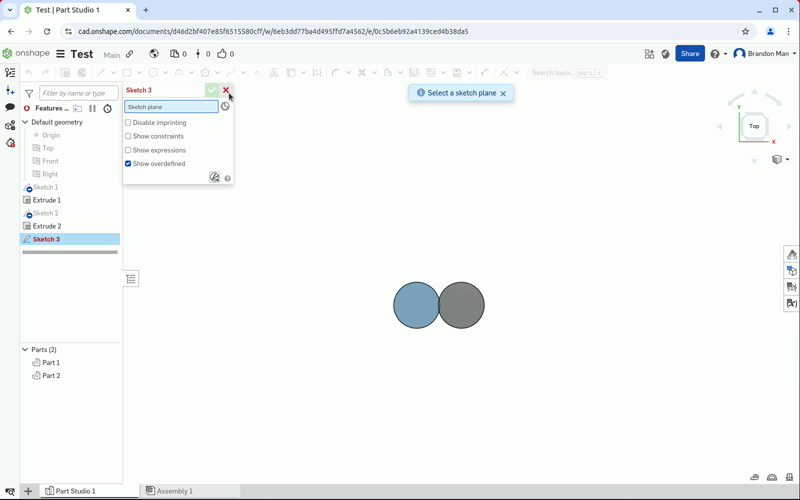
mouse_move(73, 150)
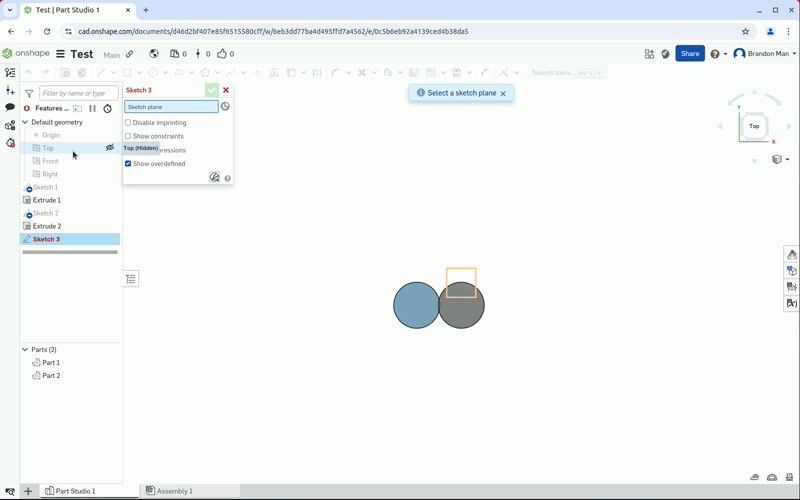
click(73, 150)
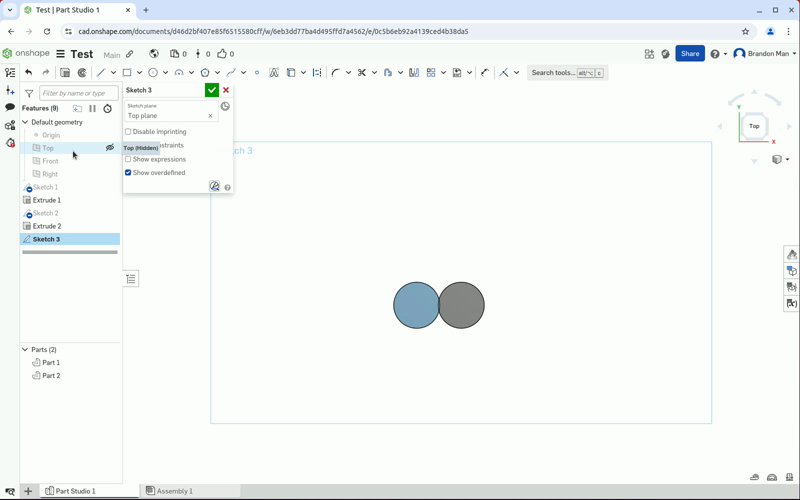
mouse_move(73, 352)
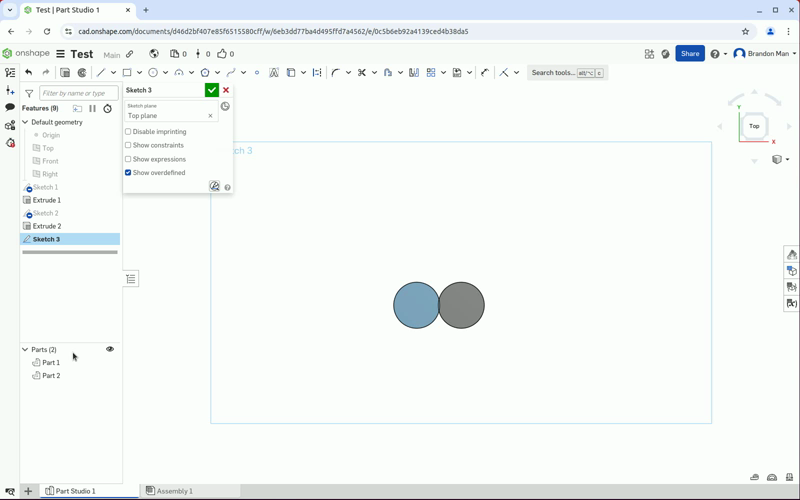
key(y)
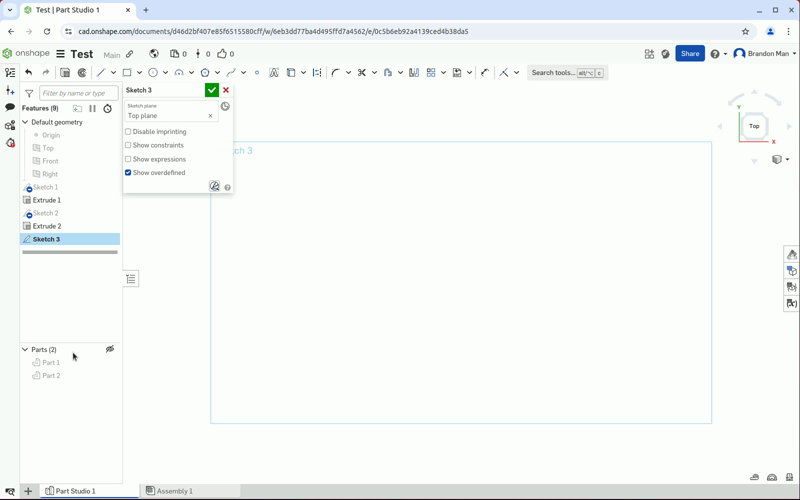
key(c)
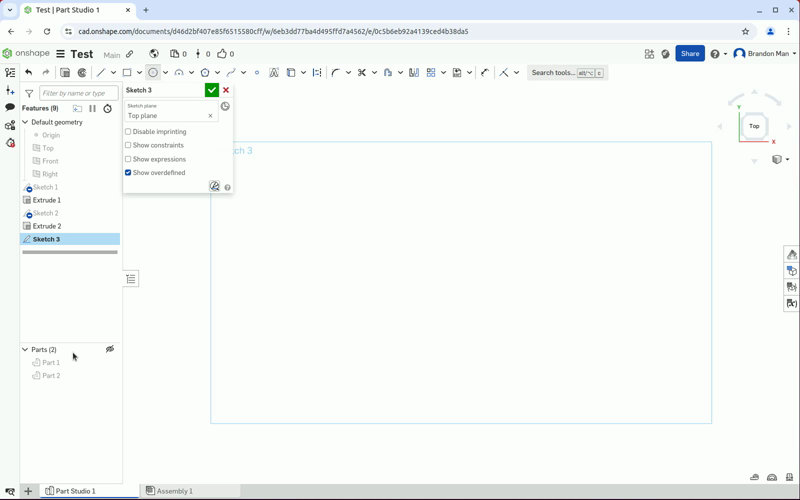
key_down(shift)
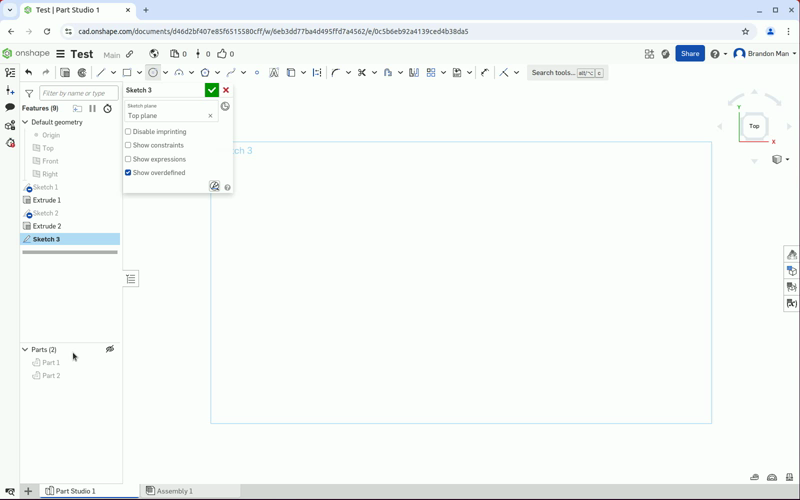
mouse_move(507, 305)
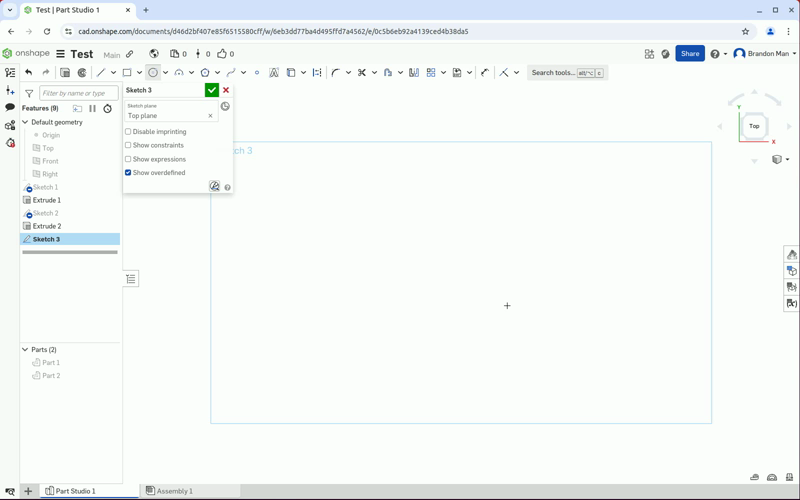
click(507, 305)
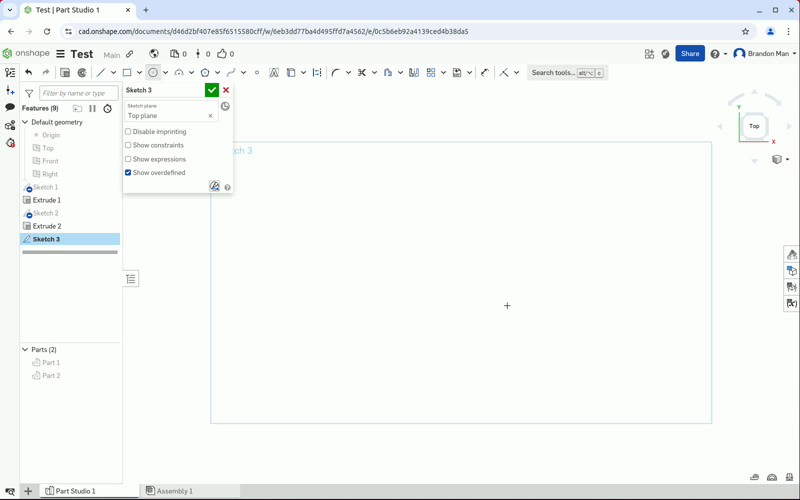
key_up(shift)
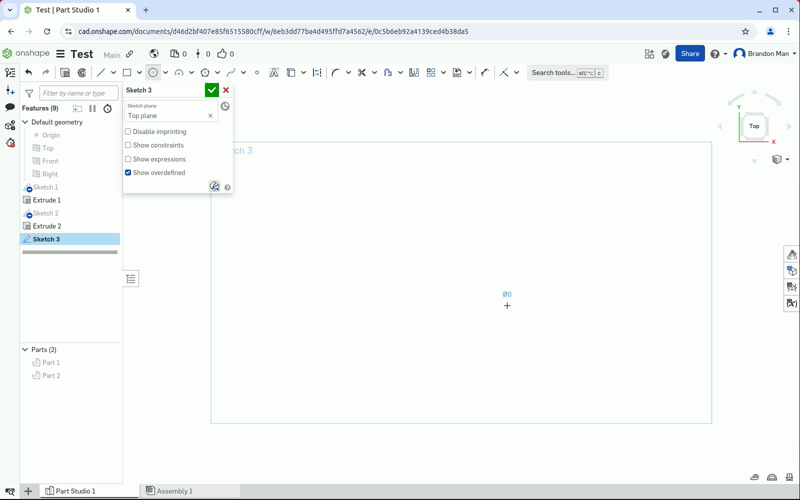
mouse_move(529, 305)
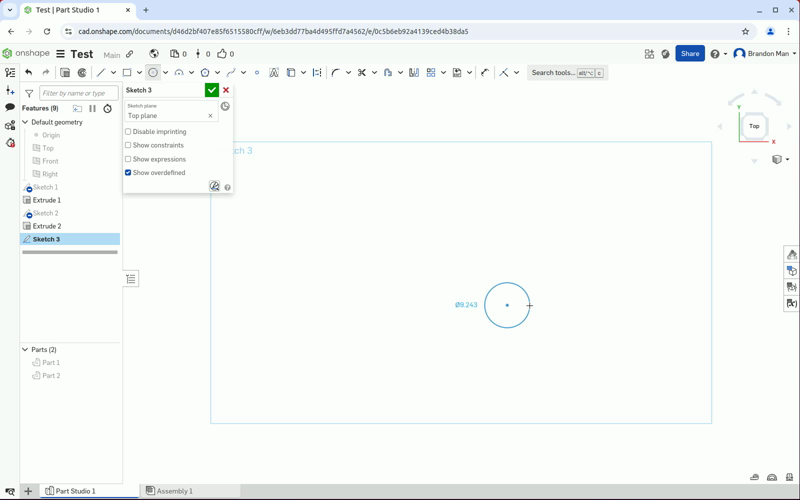
click(529, 305)
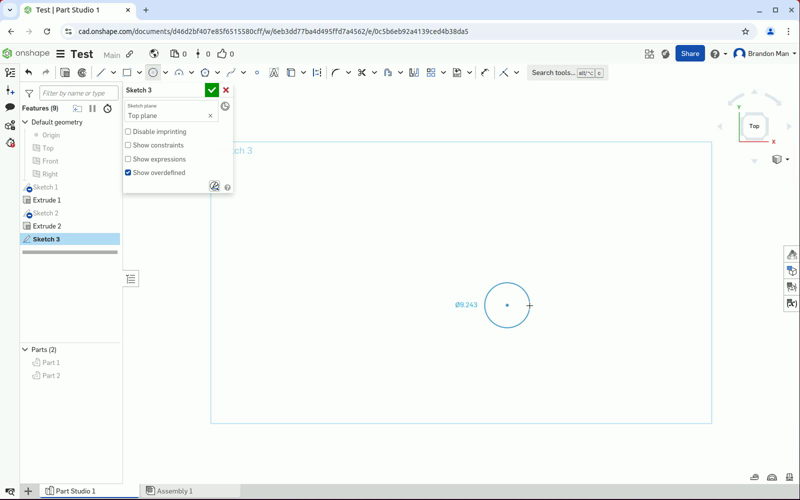
key(esc)
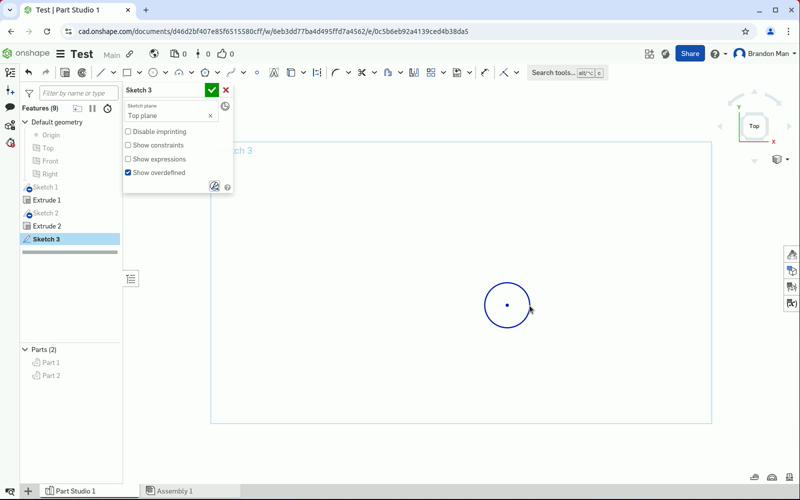
mouse_move(520, 301)
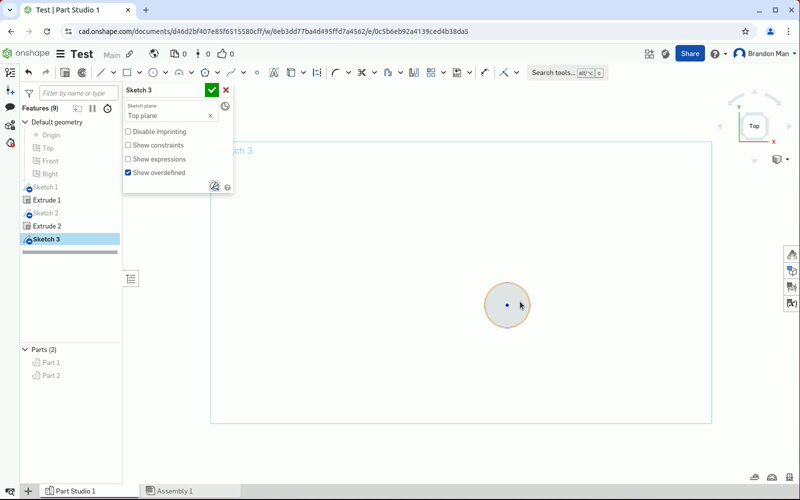
scroll(6)
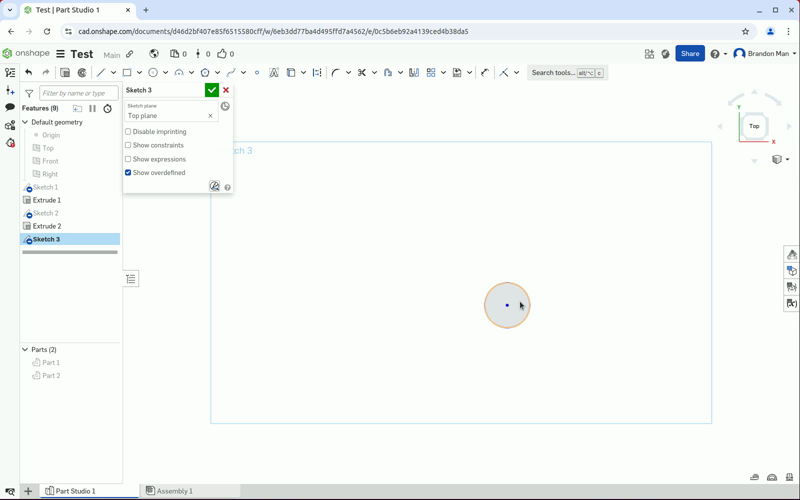
scroll(6)
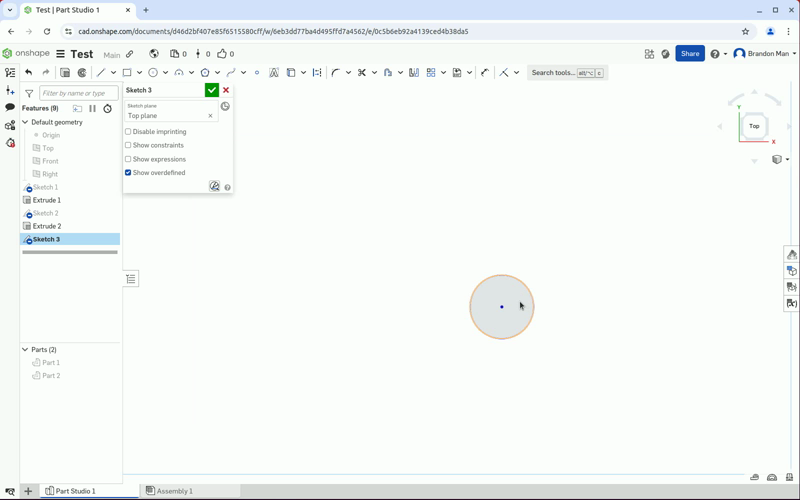
scroll(6)
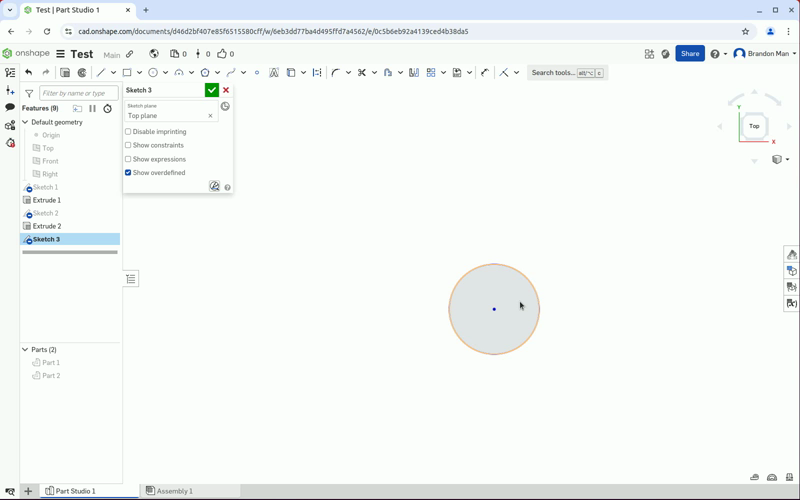
scroll(6)
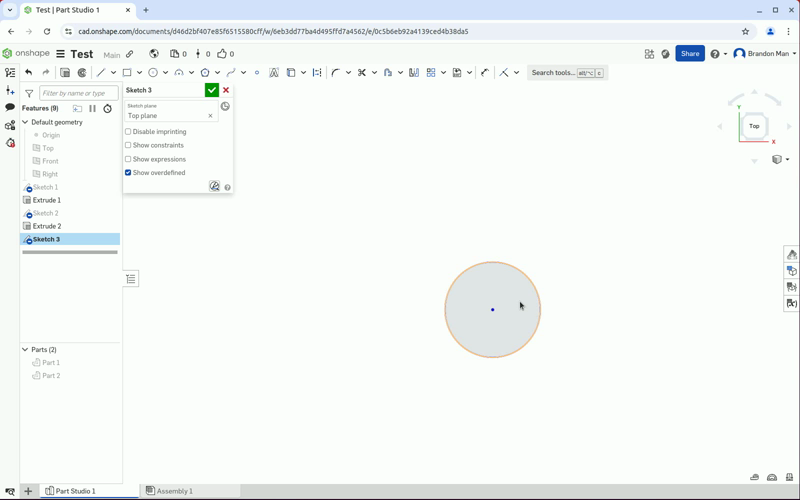
scroll(6)
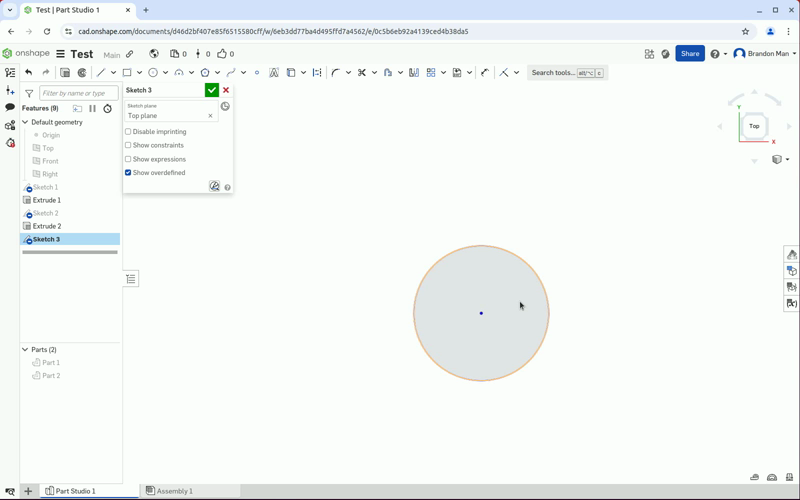
scroll(6)
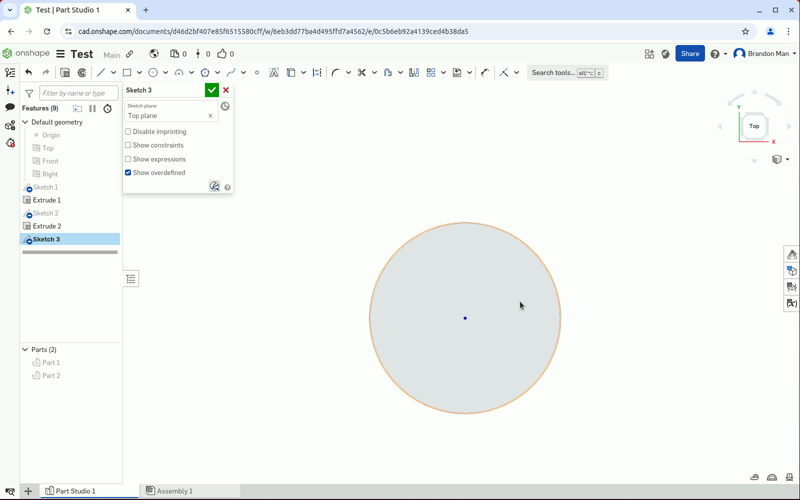
scroll(6)
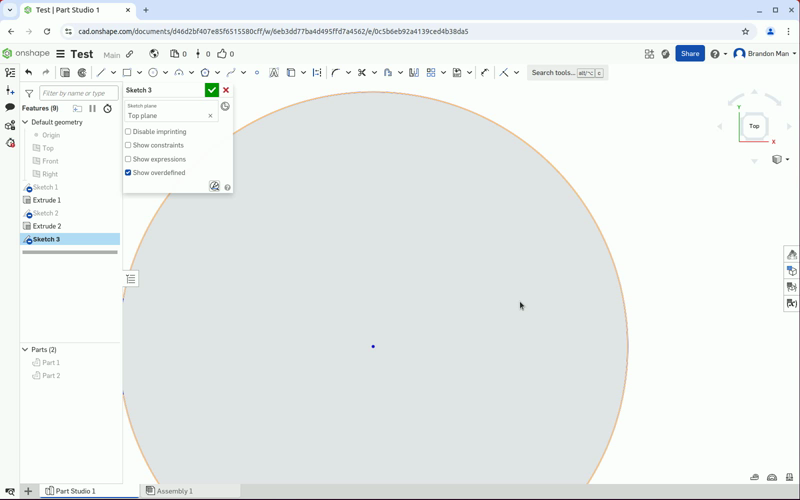
click(520, 301)
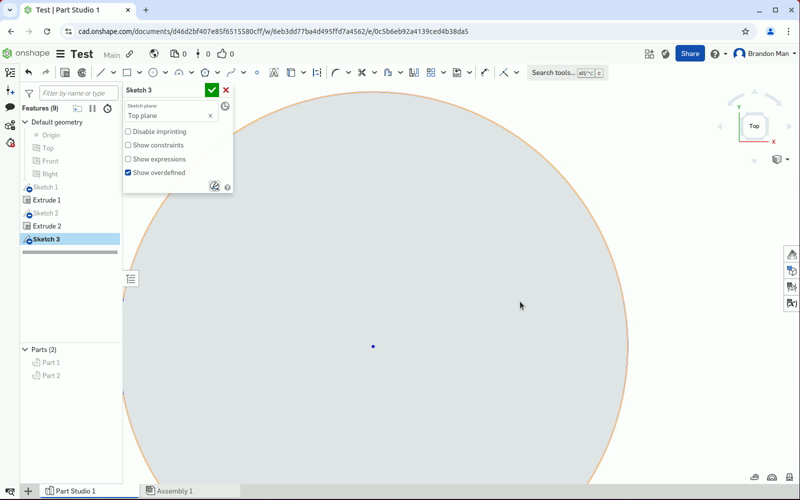
scroll(-6)
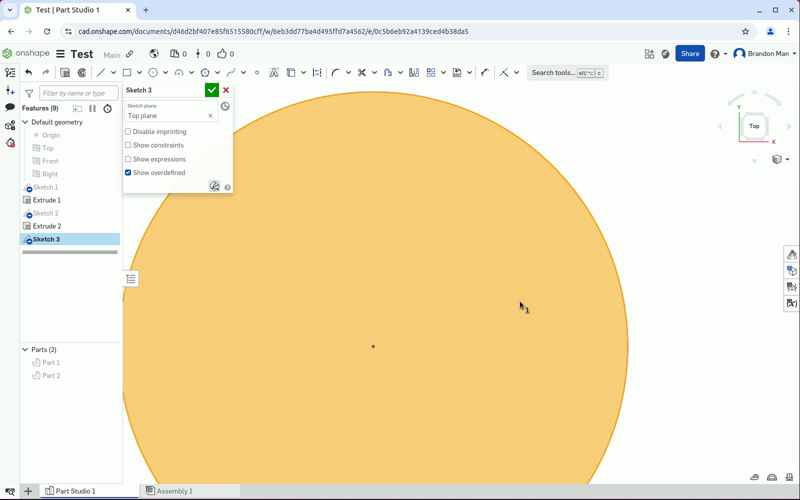
scroll(-6)
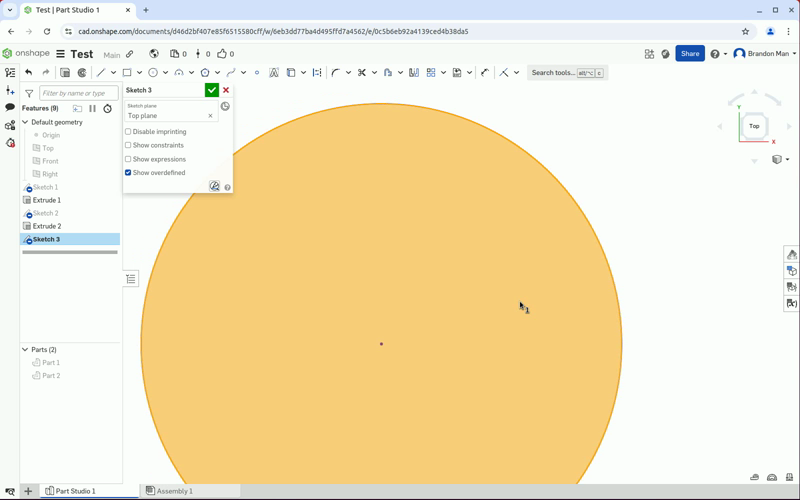
scroll(-6)
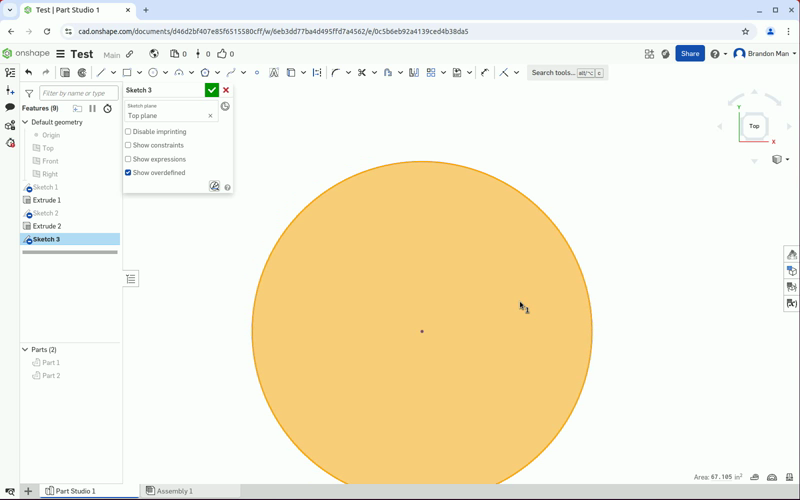
scroll(-6)
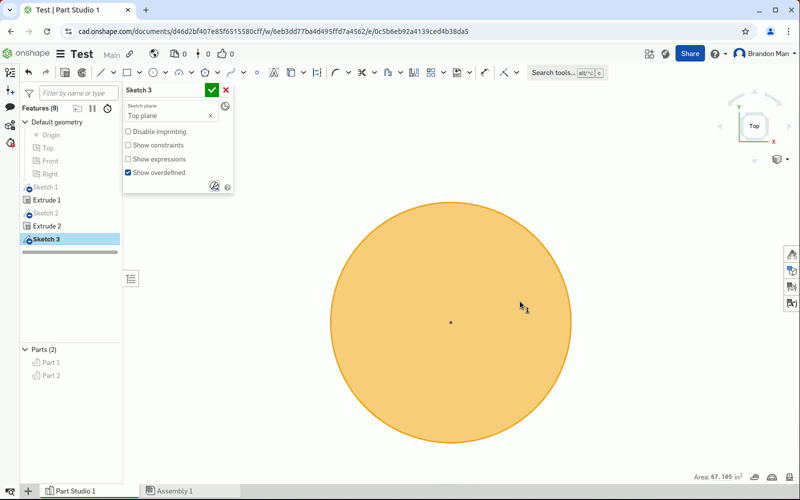
scroll(-6)
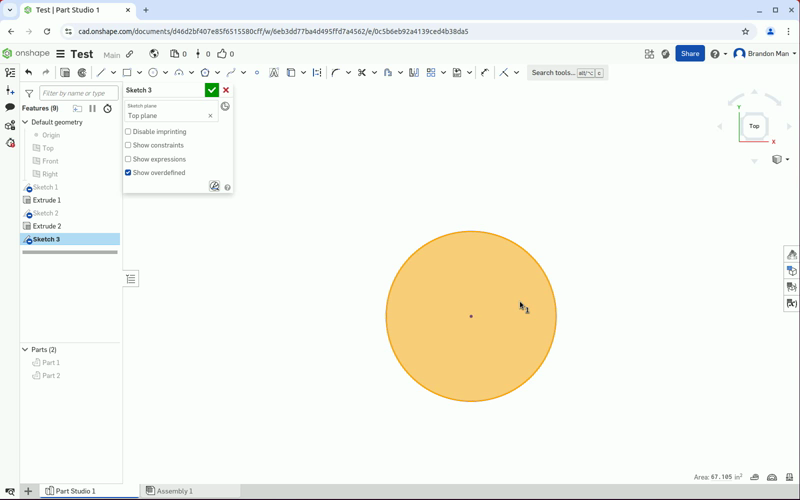
scroll(-6)
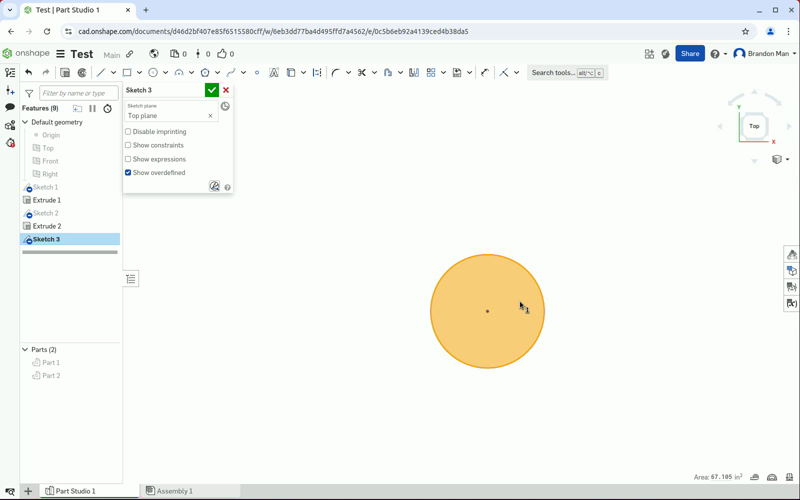
scroll(-6)
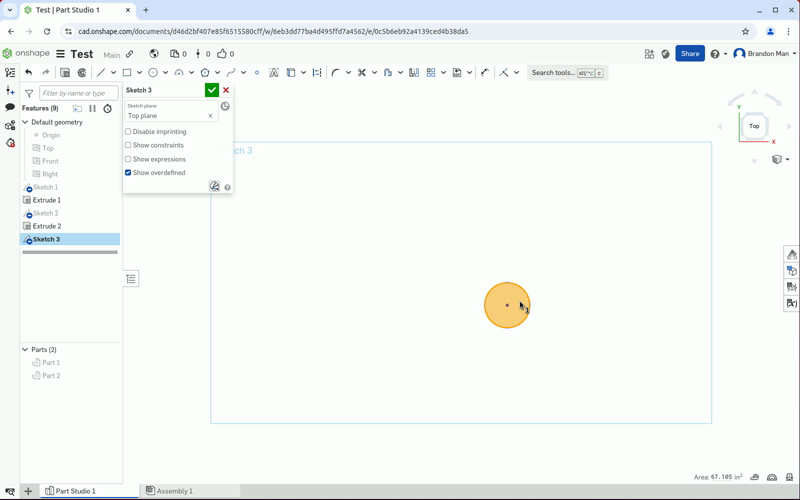
mouse_move(73, 352)
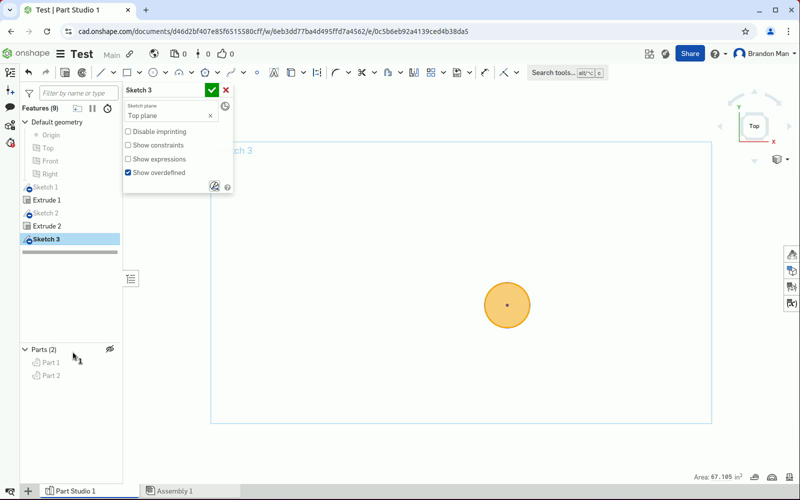
key(shift+y)
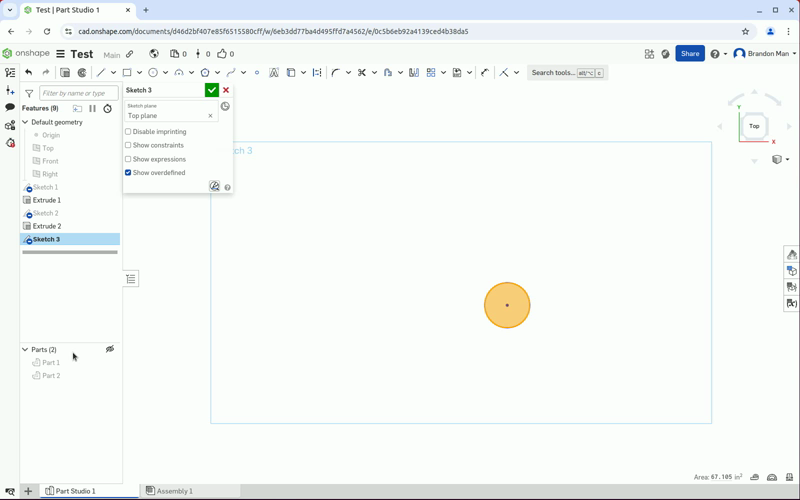
key(shift+e)
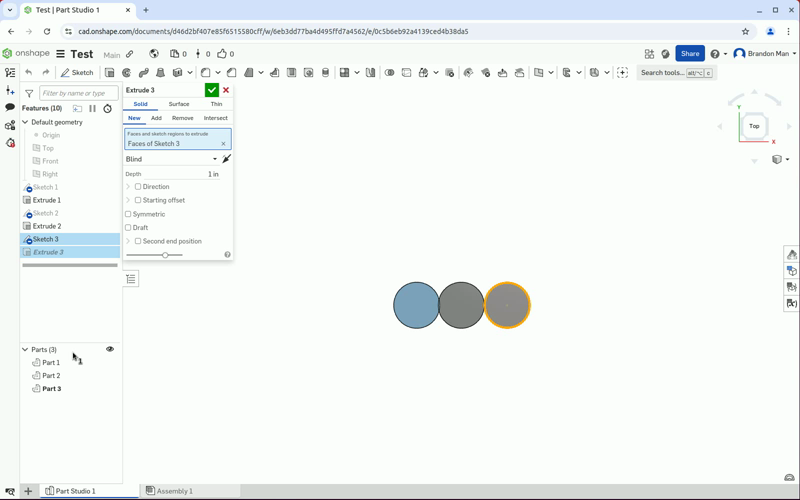
mouse_move(143, 106)
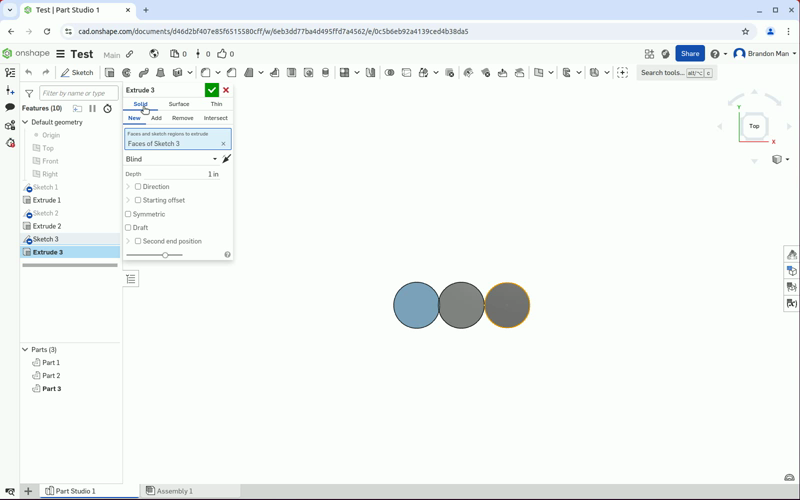
click(143, 106)
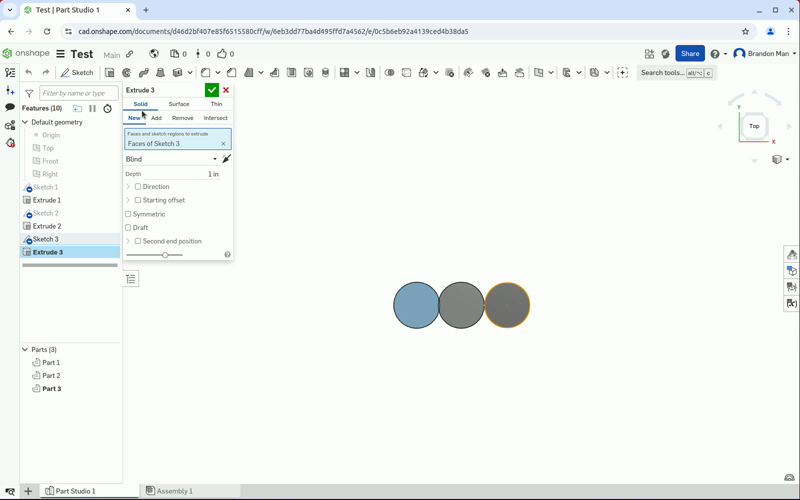
mouse_move(137, 120)
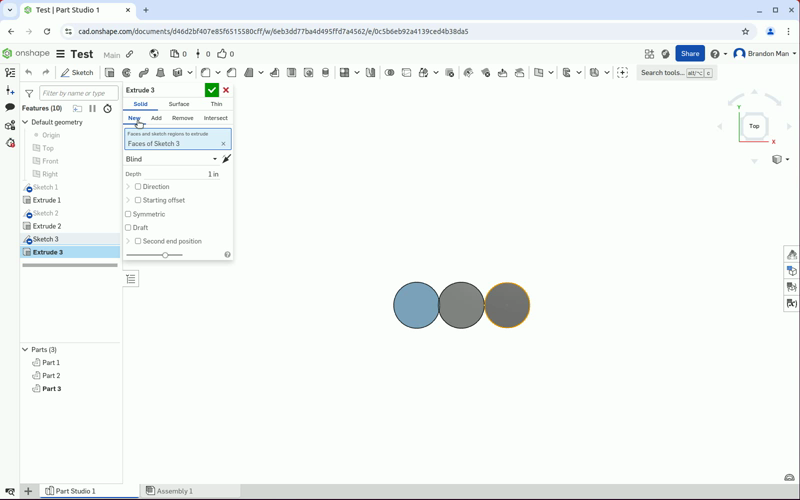
click(137, 120)
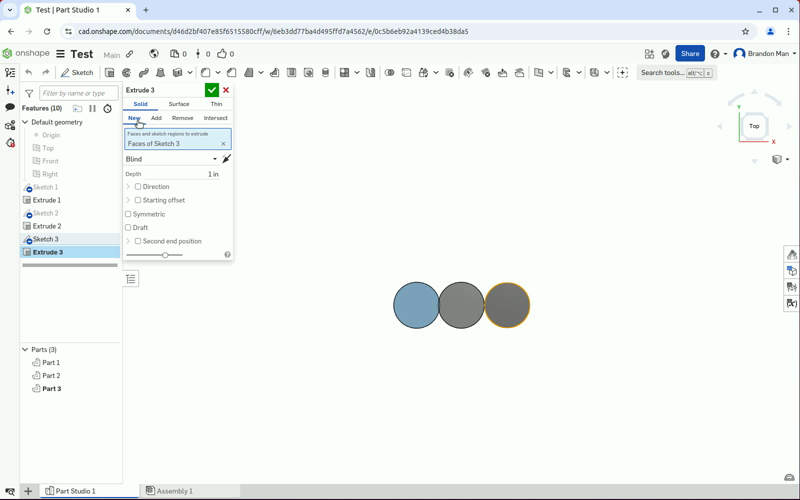
key(tab, 4)
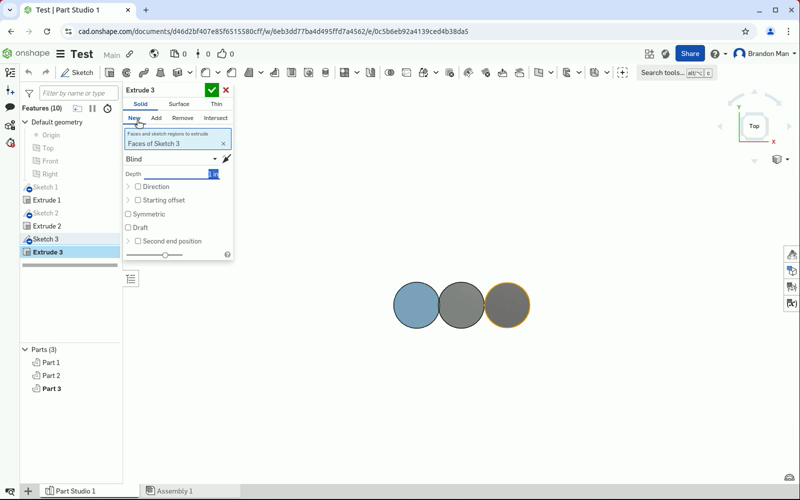
text(23.108)
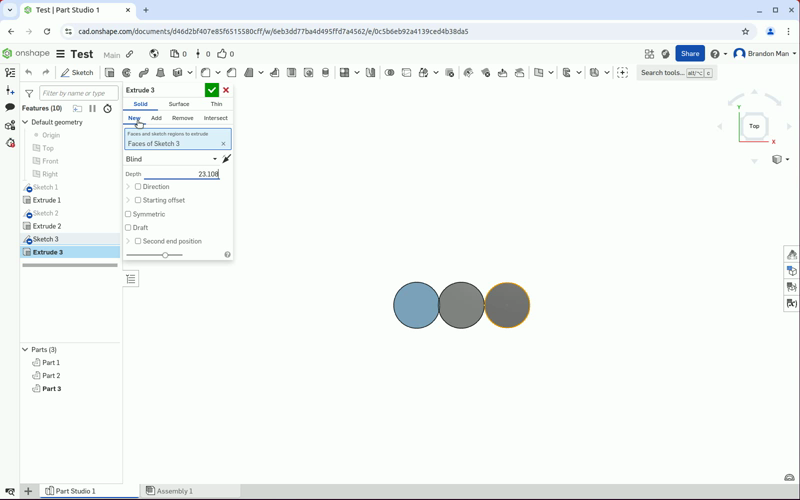
key(enter)
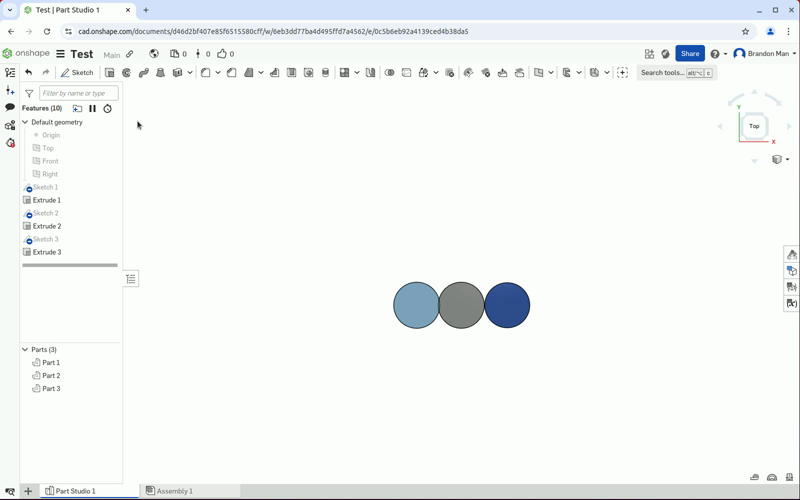
key(shift+h)
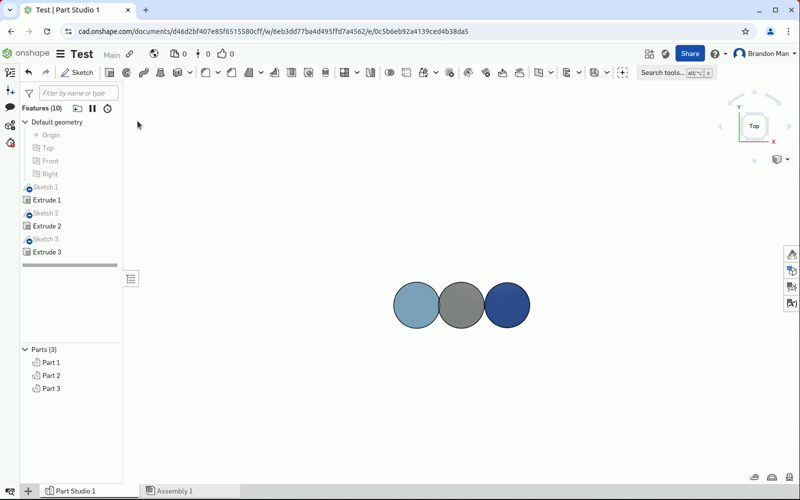
key(shift+h)
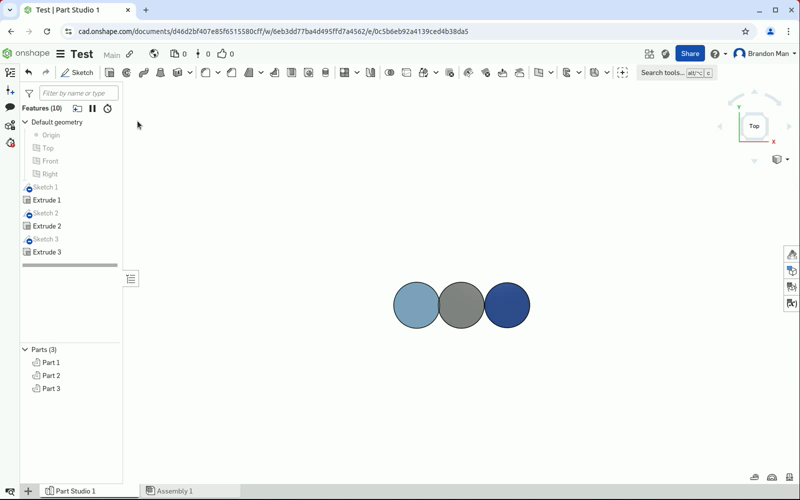
mouse_move(73, 189)
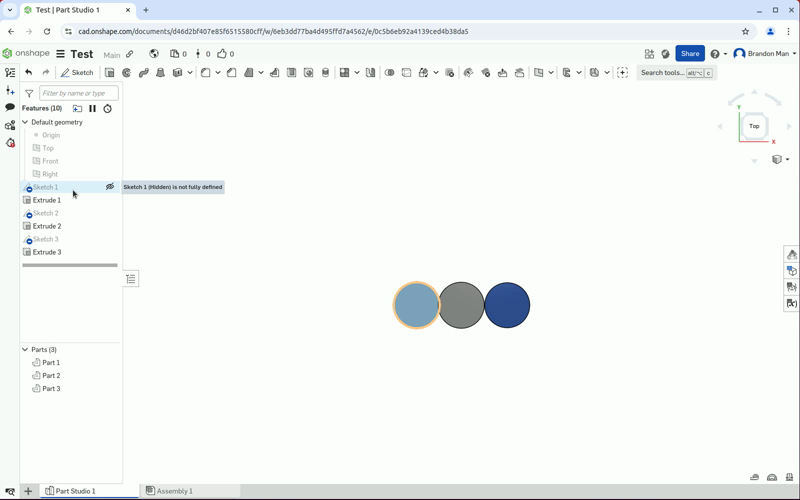
click(73, 189)
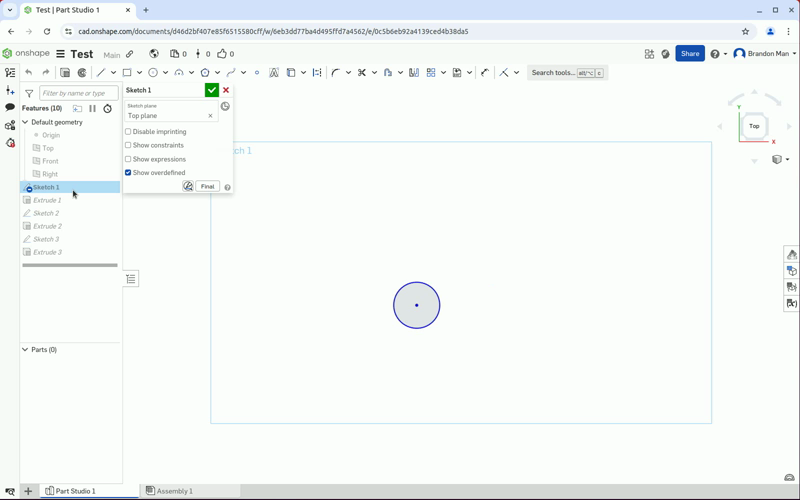
mouse_move(229, 92)
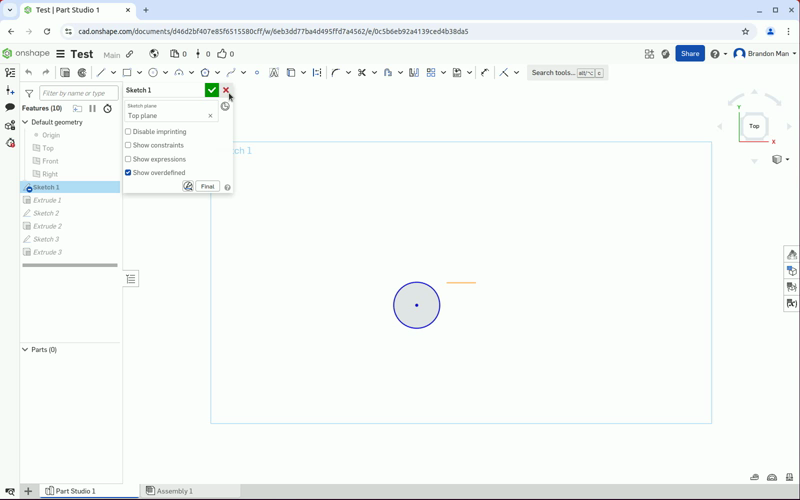
click(229, 92)
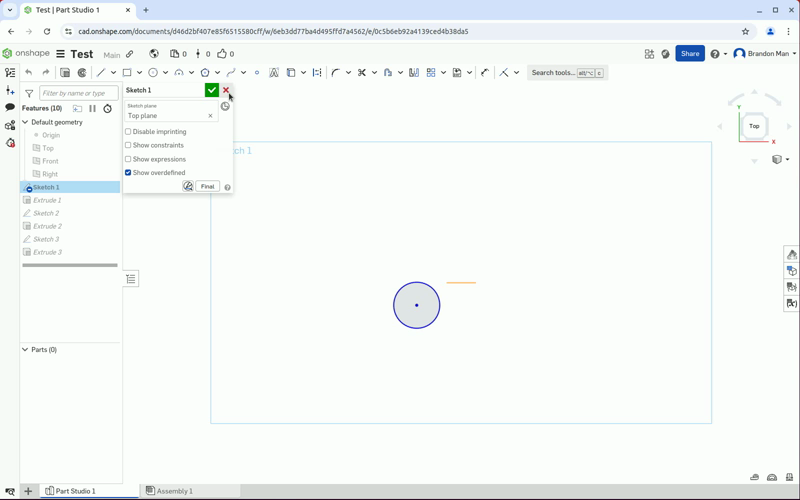
key(shift+s)
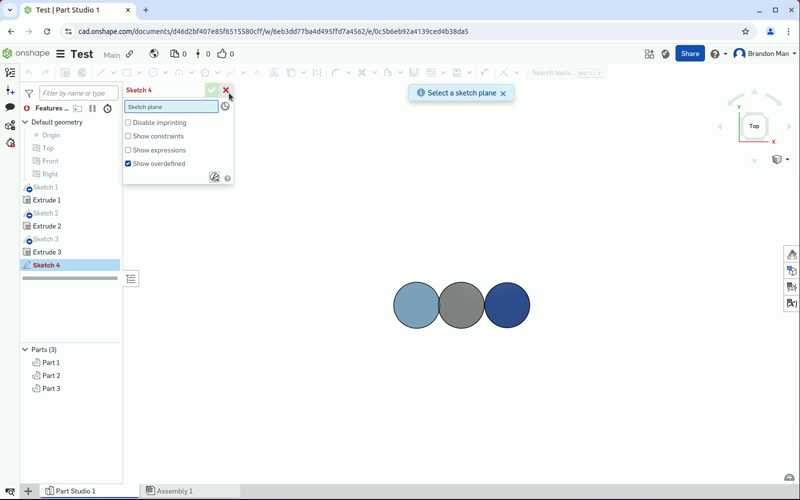
mouse_move(73, 150)
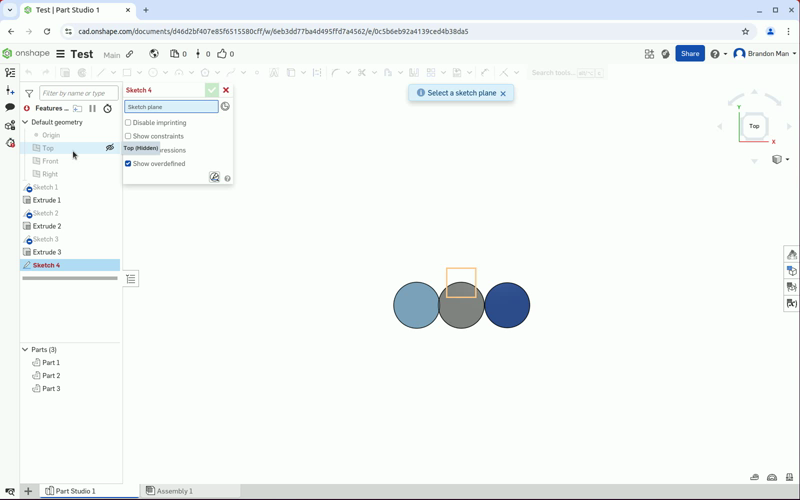
click(73, 150)
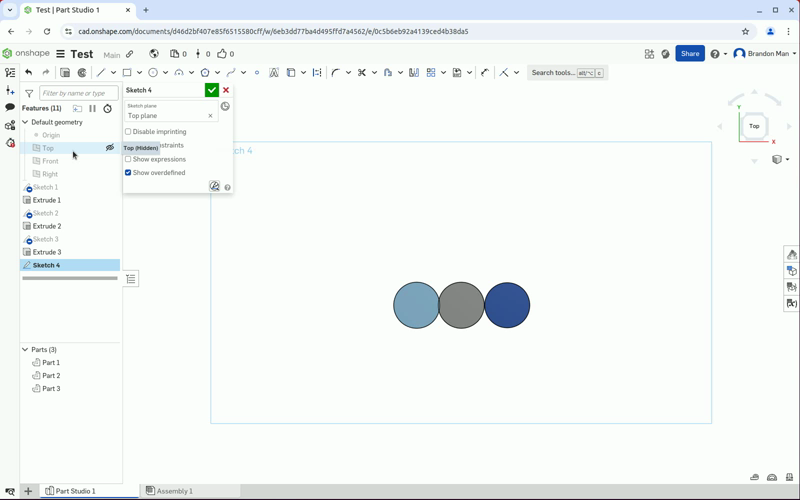
mouse_move(73, 352)
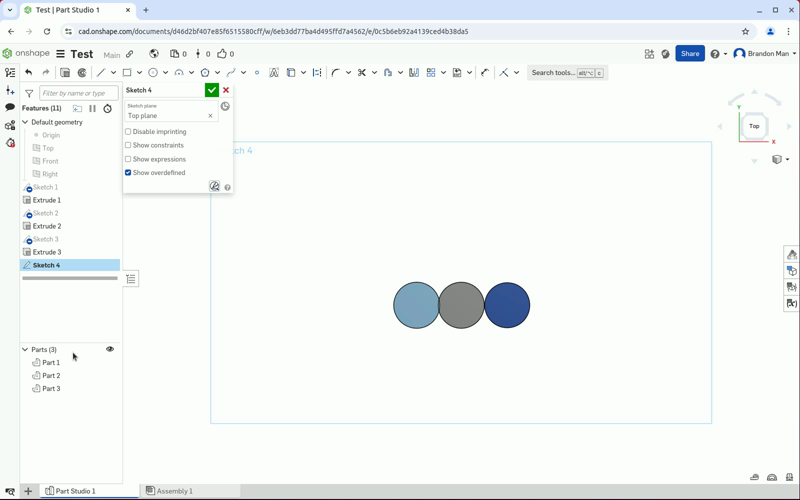
key(y)
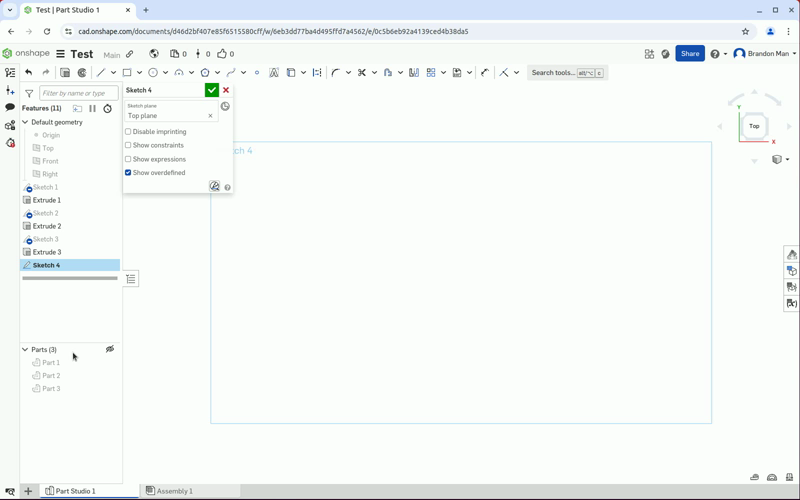
key(c)
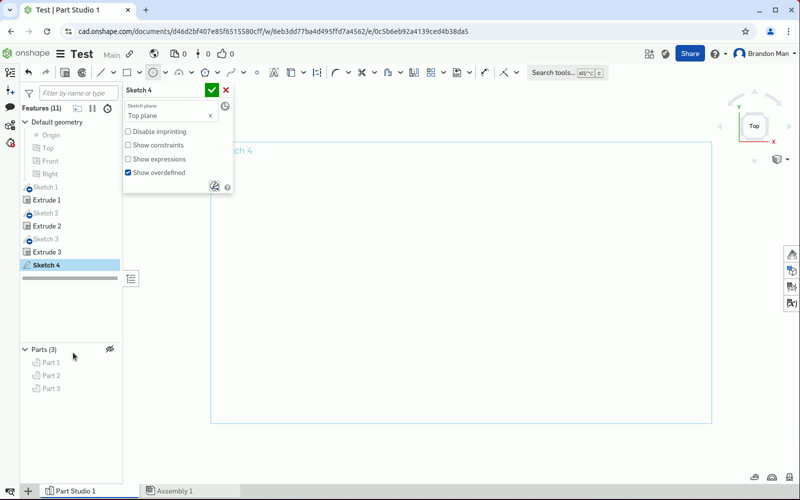
key_down(shift)
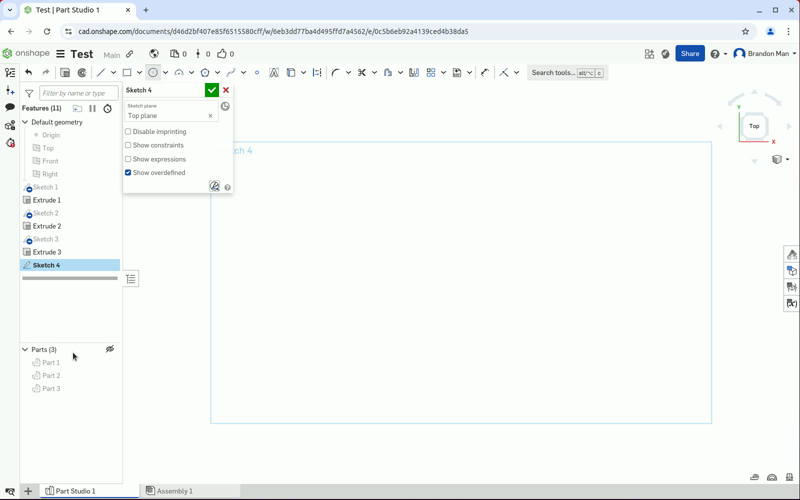
mouse_move(416, 260)
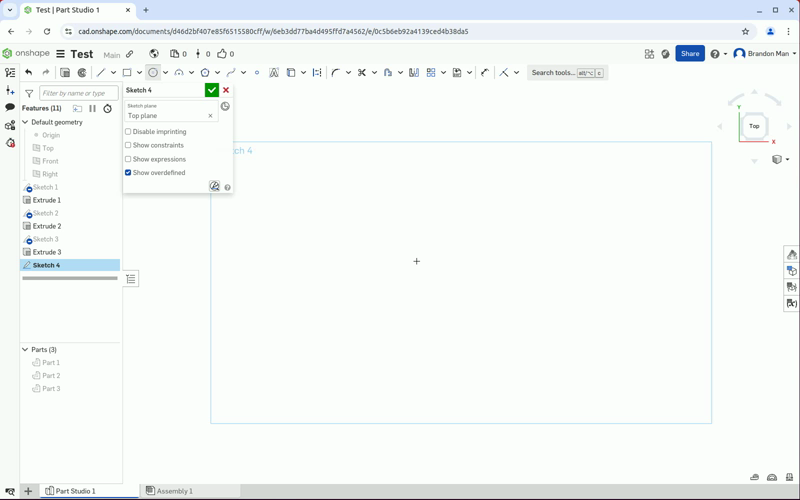
click(416, 260)
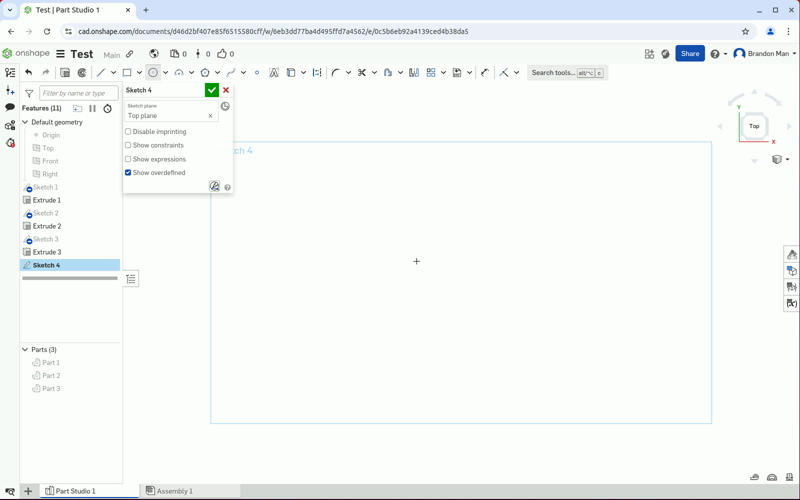
key_up(shift)
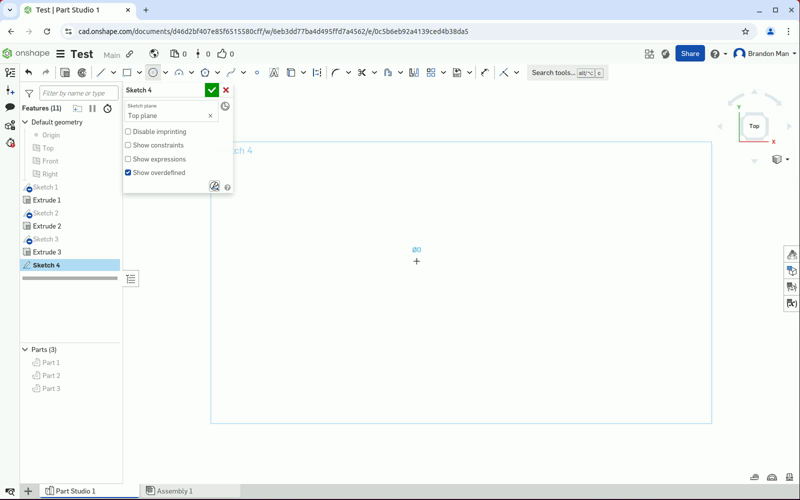
mouse_move(439, 260)
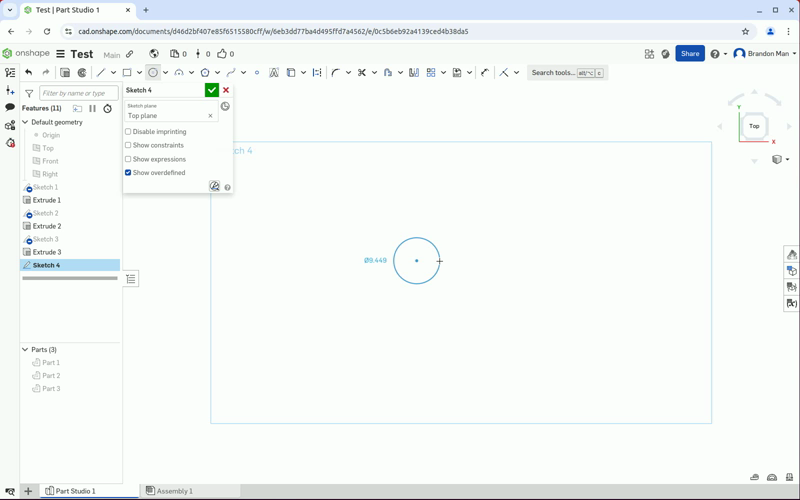
click(439, 260)
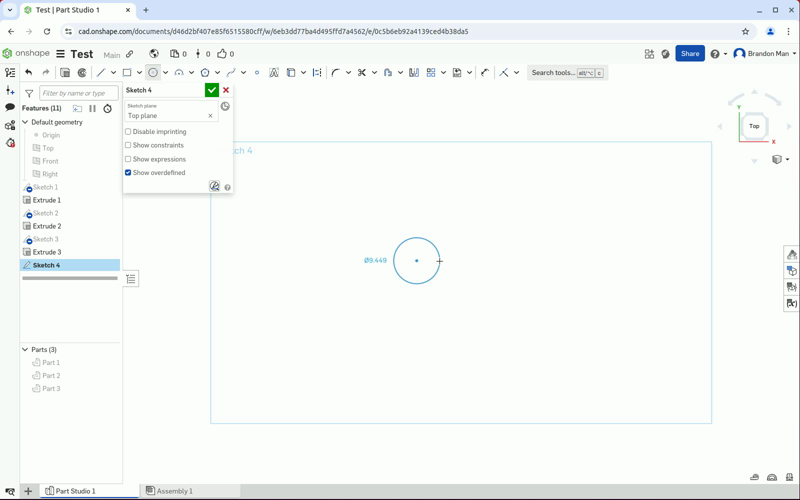
key(esc)
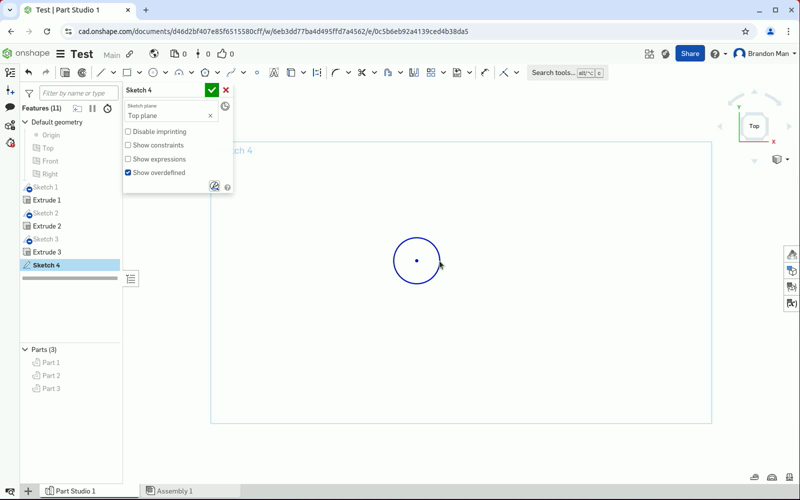
mouse_move(412, 279)
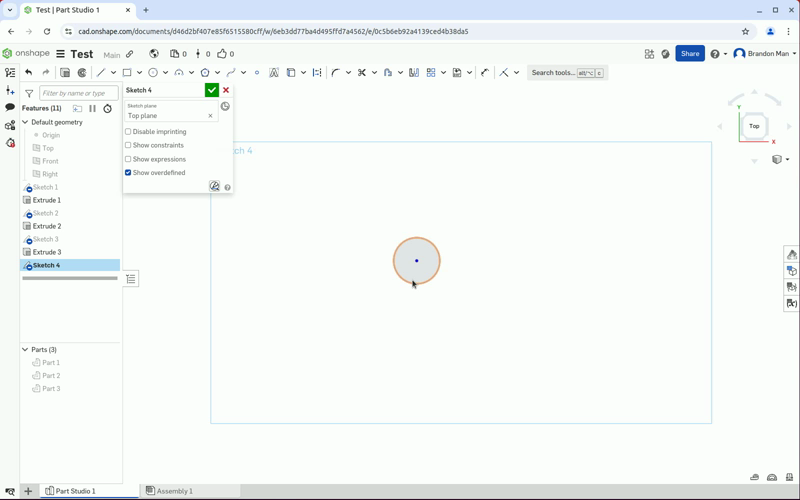
scroll(6)
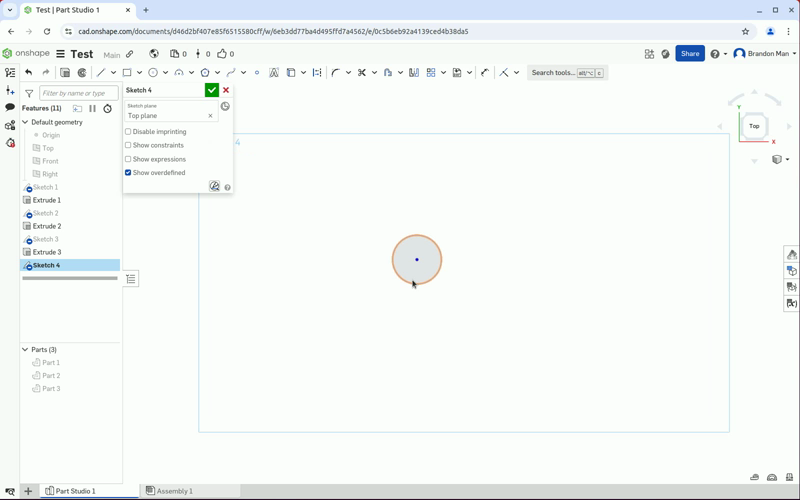
scroll(6)
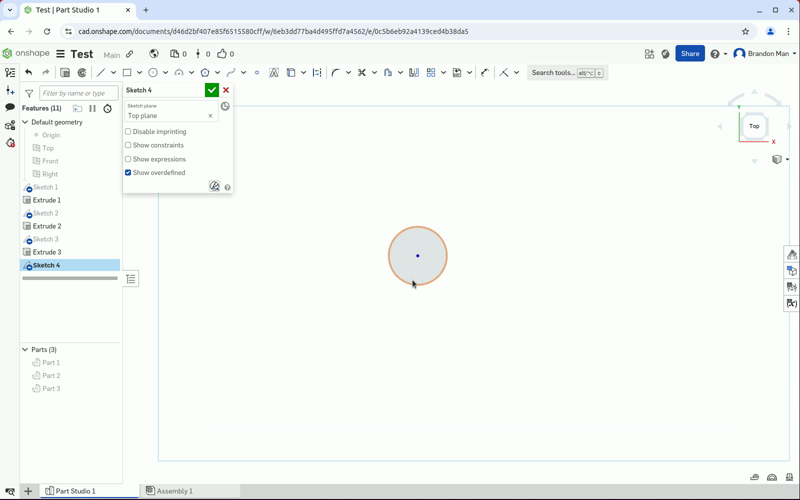
scroll(6)
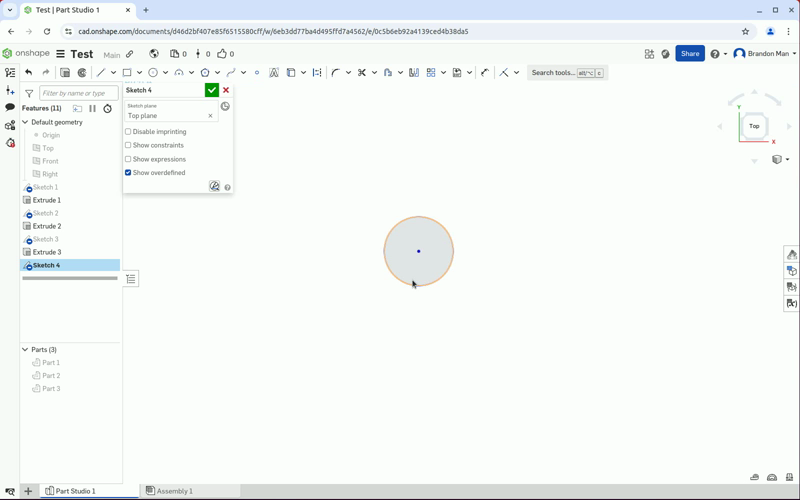
scroll(6)
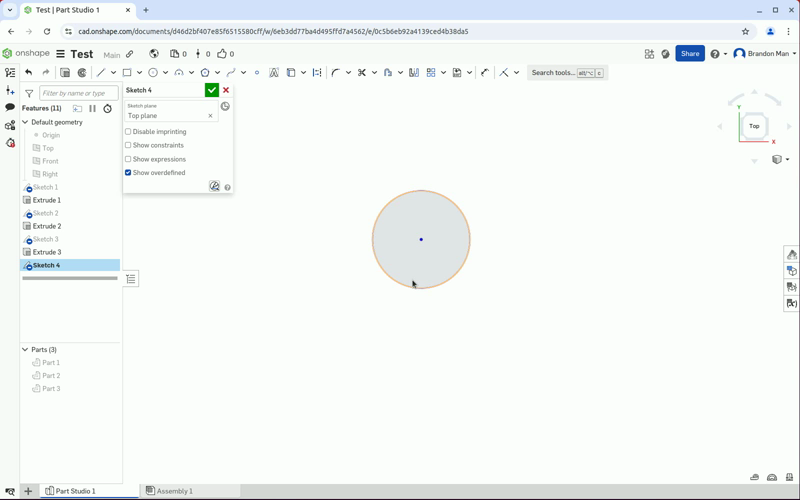
scroll(6)
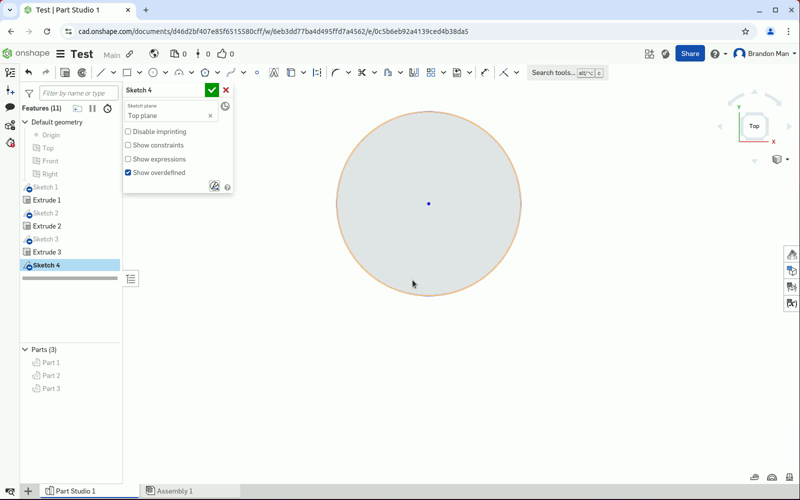
scroll(6)
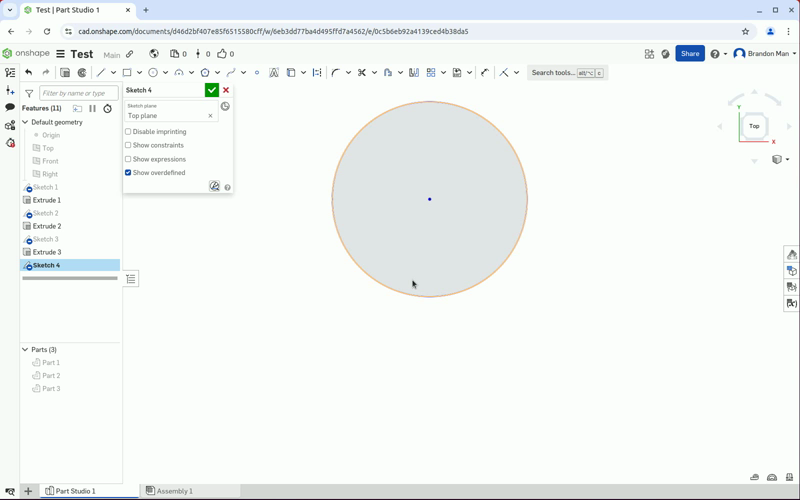
scroll(6)
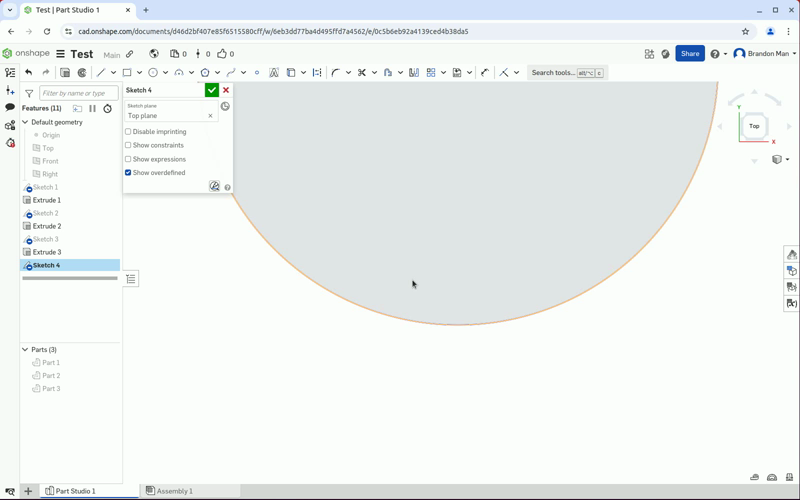
click(412, 279)
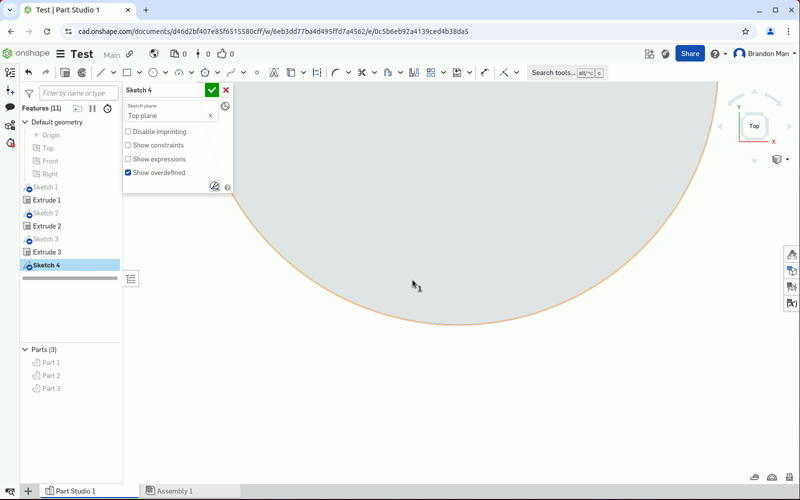
scroll(-6)
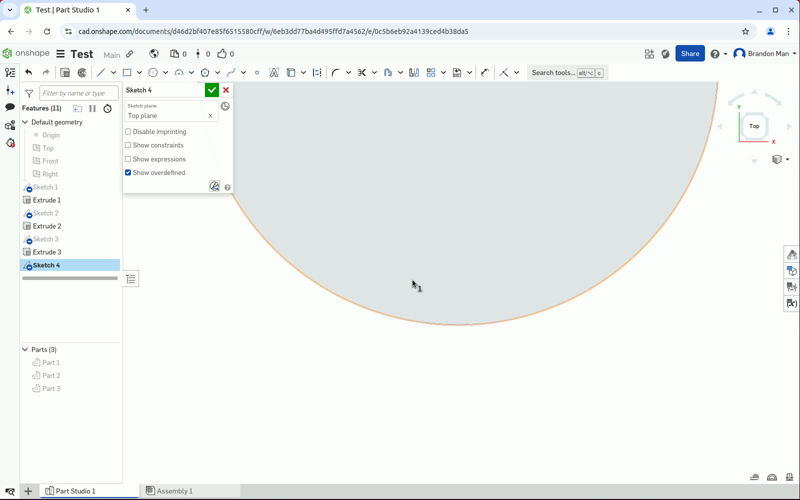
scroll(-6)
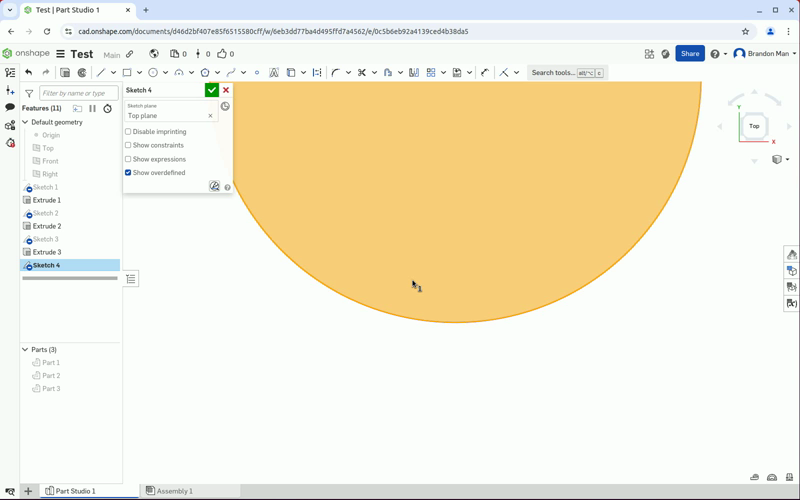
scroll(-6)
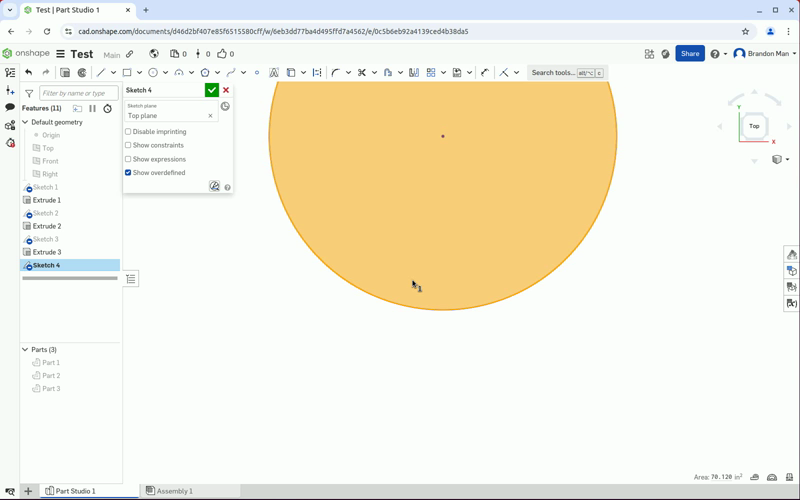
scroll(-6)
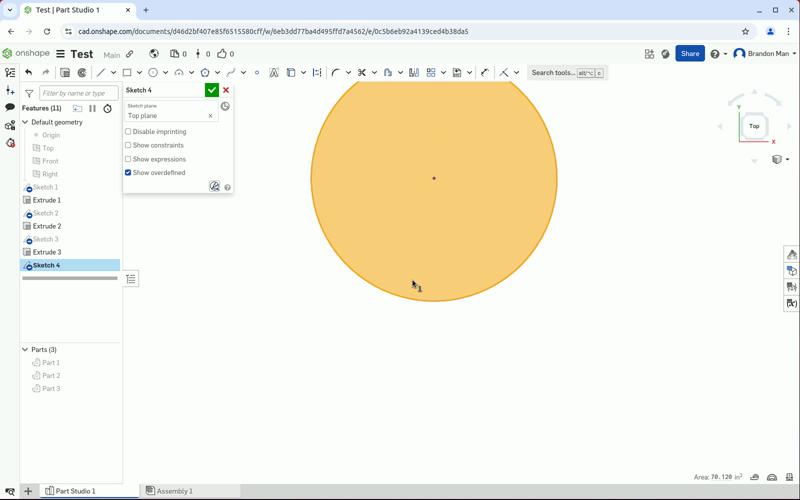
scroll(-6)
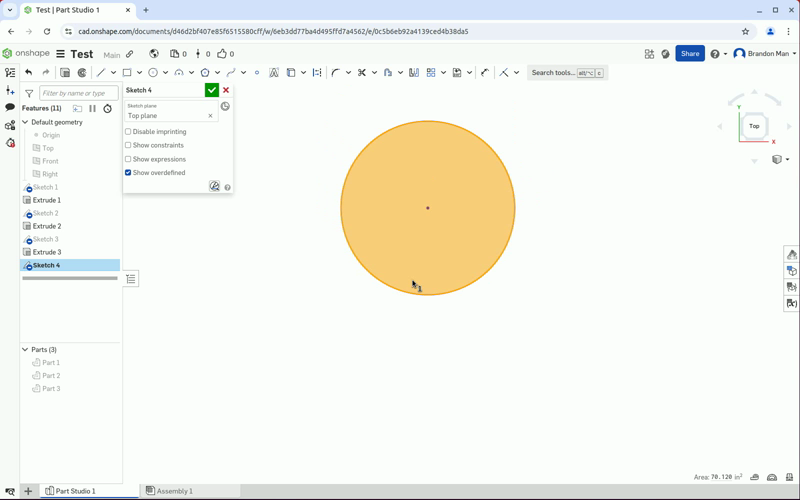
scroll(-6)
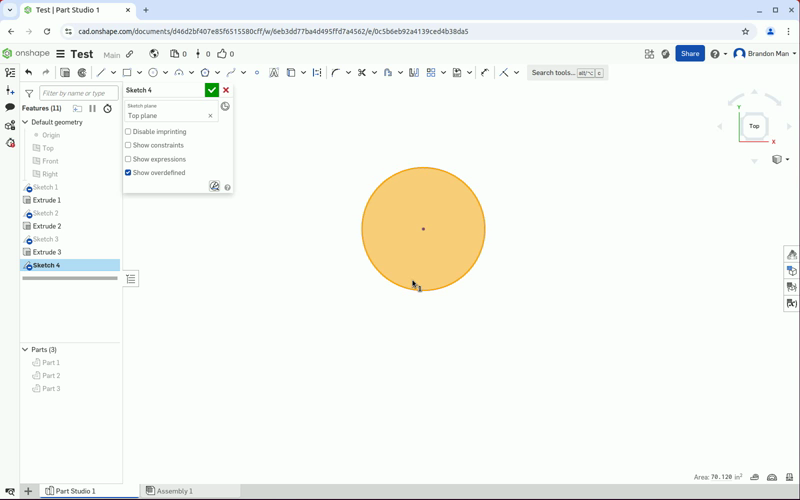
scroll(-6)
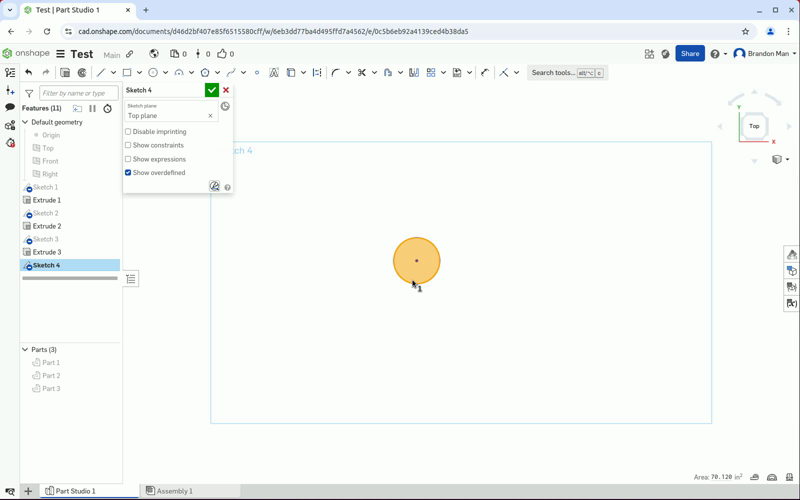
mouse_move(73, 352)
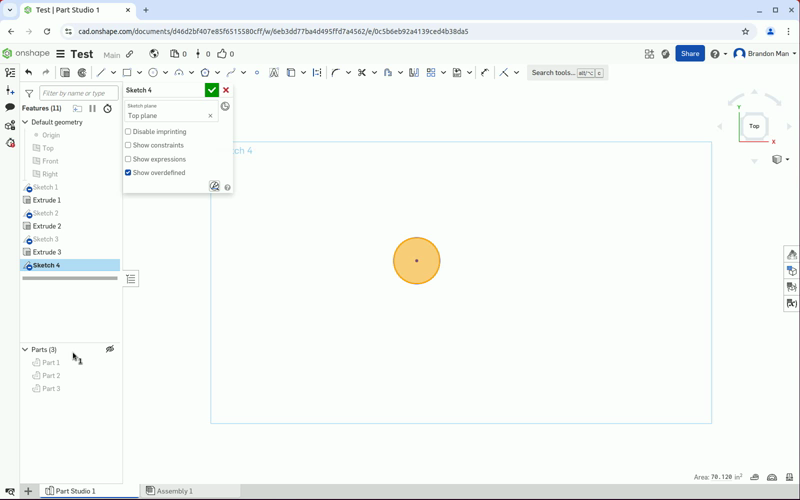
key(shift+y)
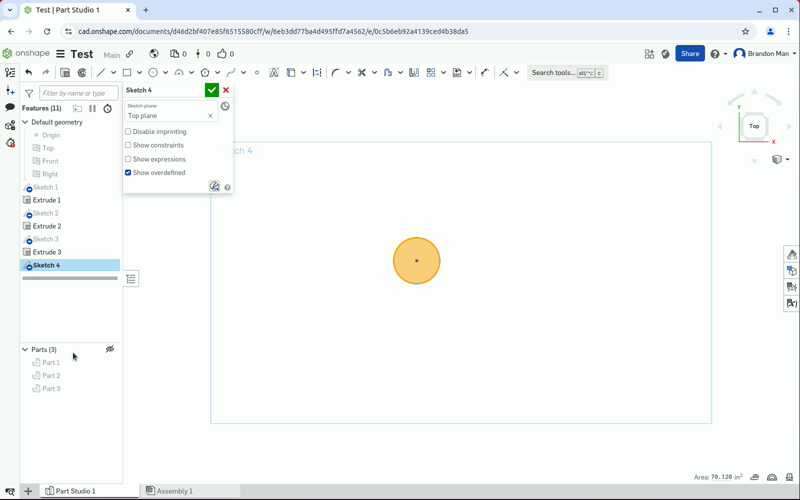
key(shift+e)
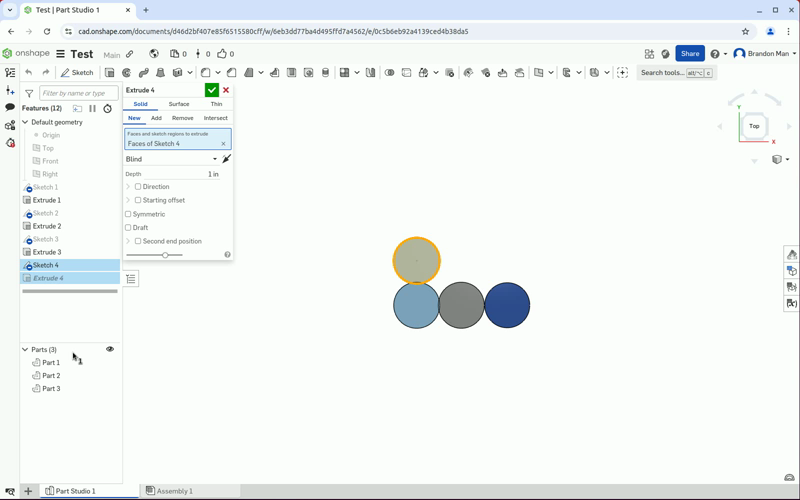
mouse_move(143, 106)
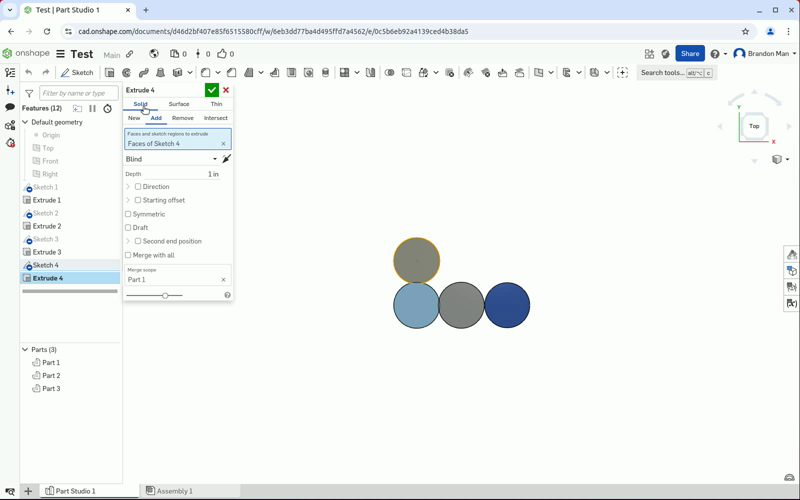
click(143, 106)
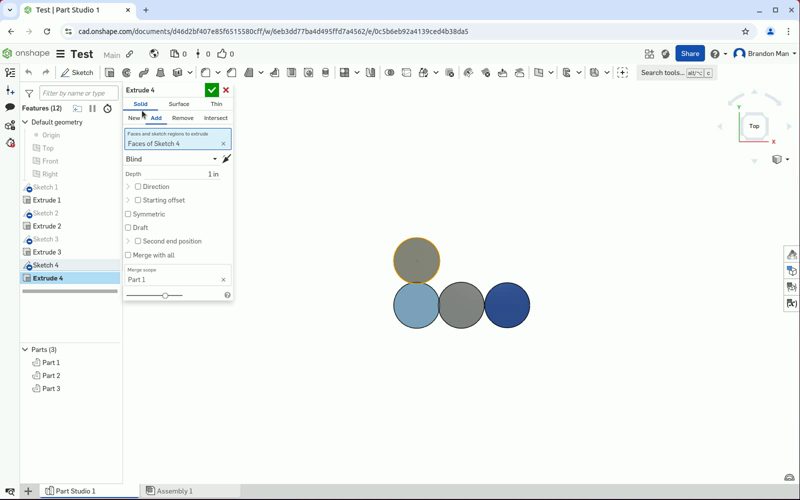
mouse_move(137, 120)
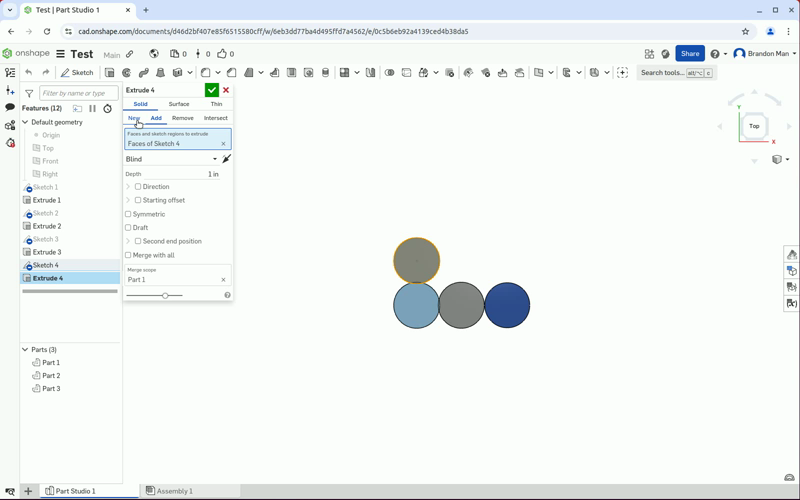
click(137, 120)
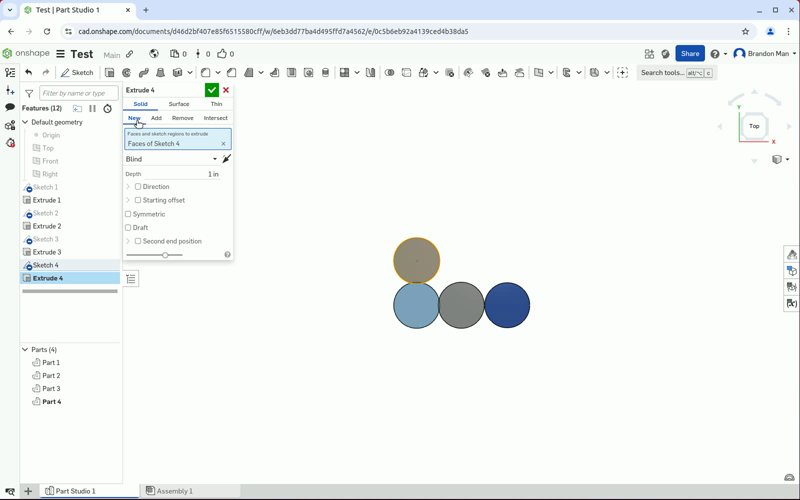
key(tab, 4)
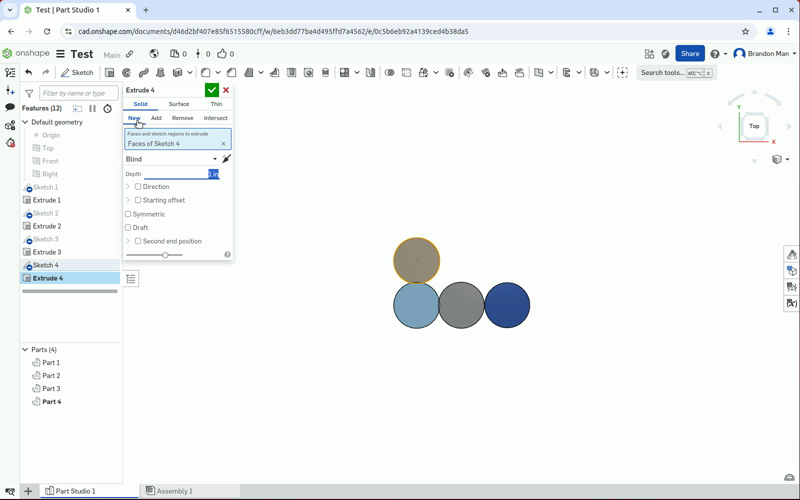
text(23.108)
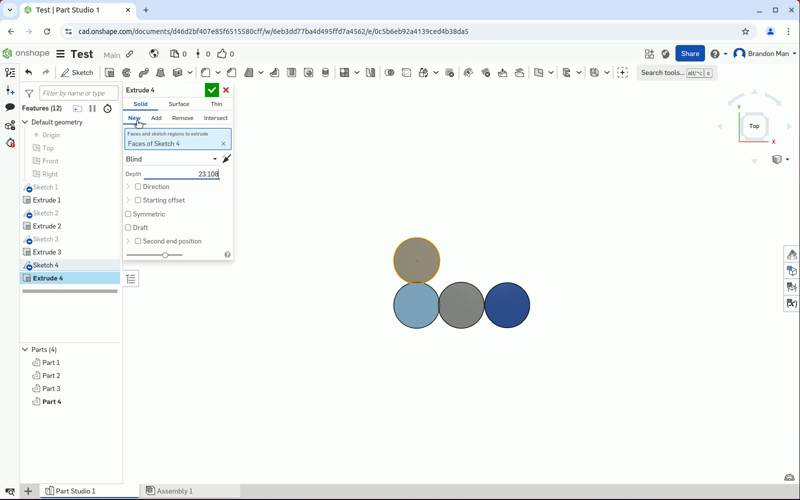
key(enter)
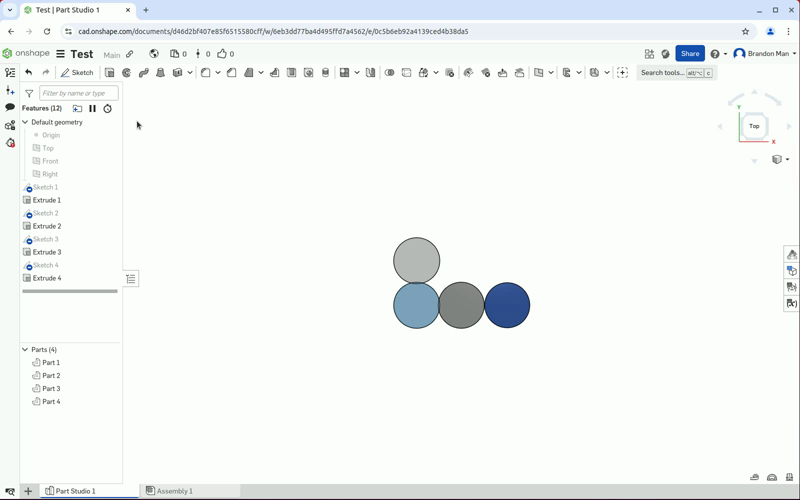
key(shift+h)
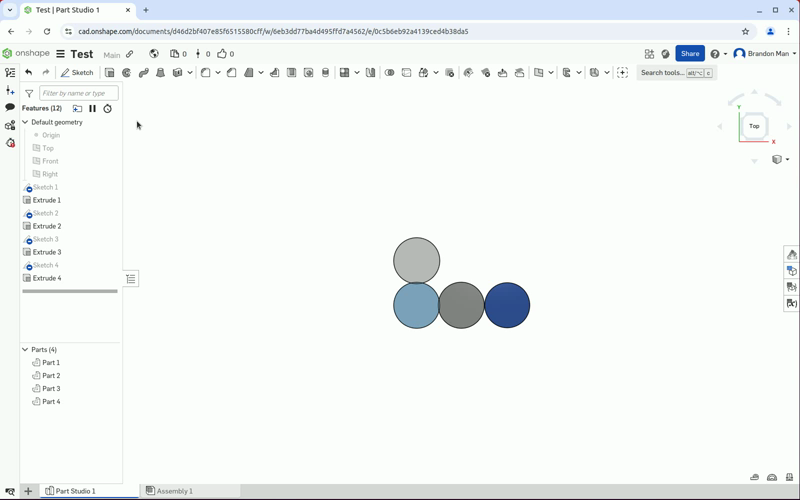
key(shift+h)
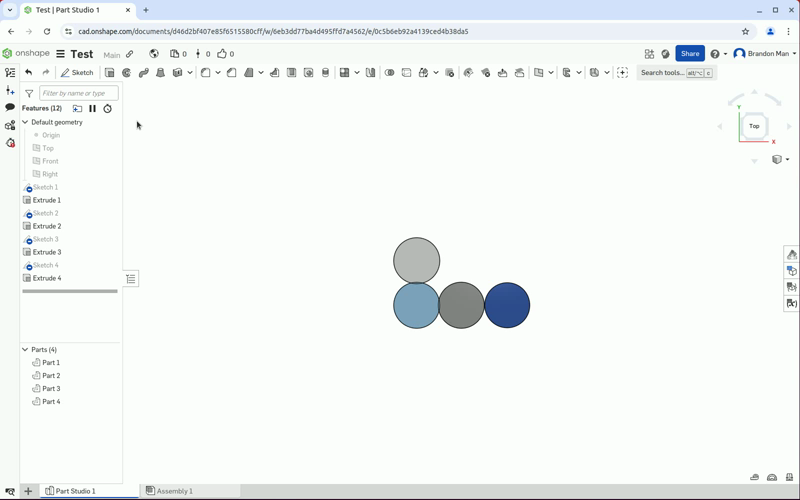
mouse_move(73, 189)
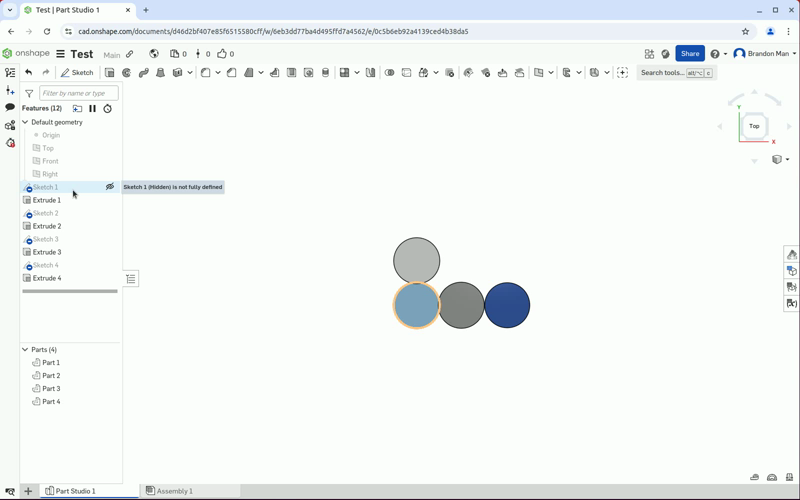
click(73, 189)
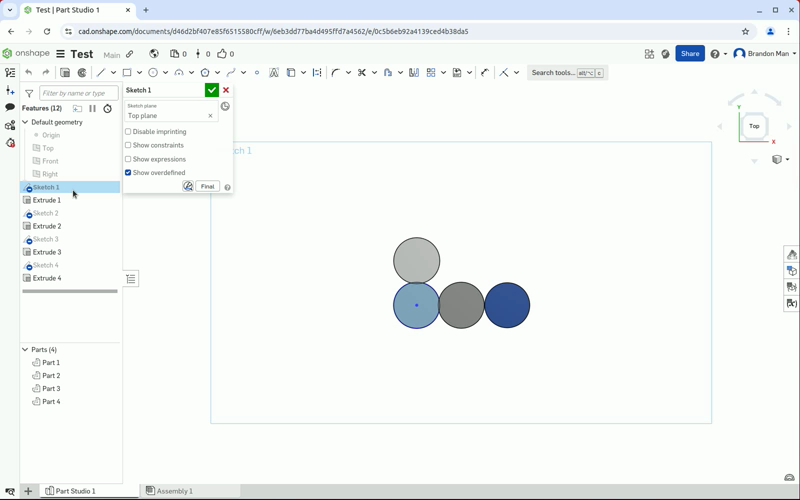
mouse_move(229, 92)
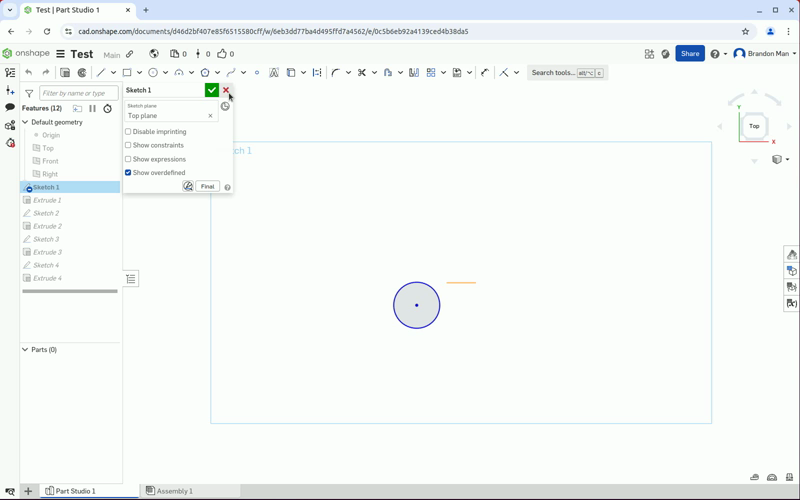
click(229, 92)
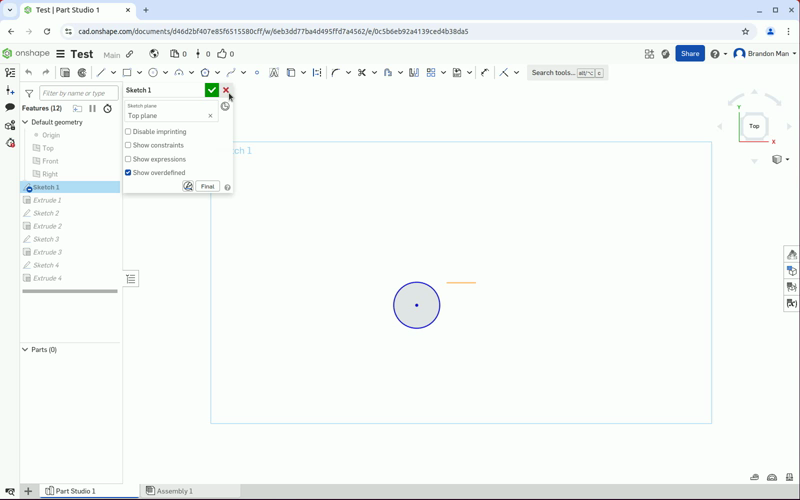
key(shift+s)
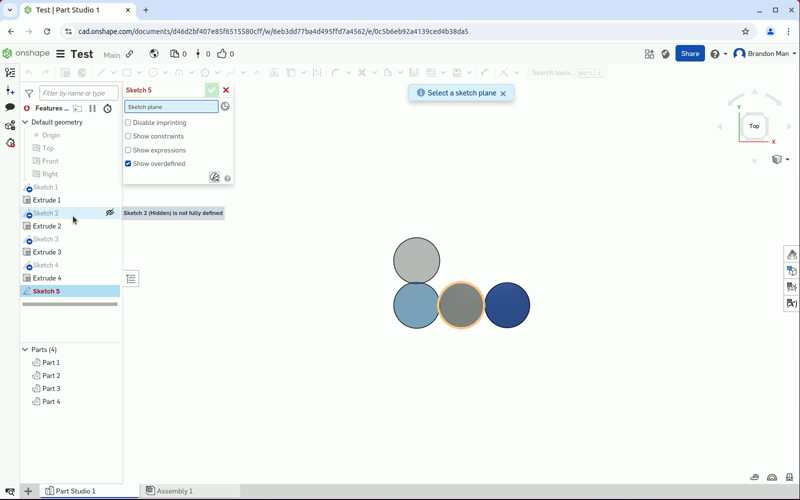
scroll(3)
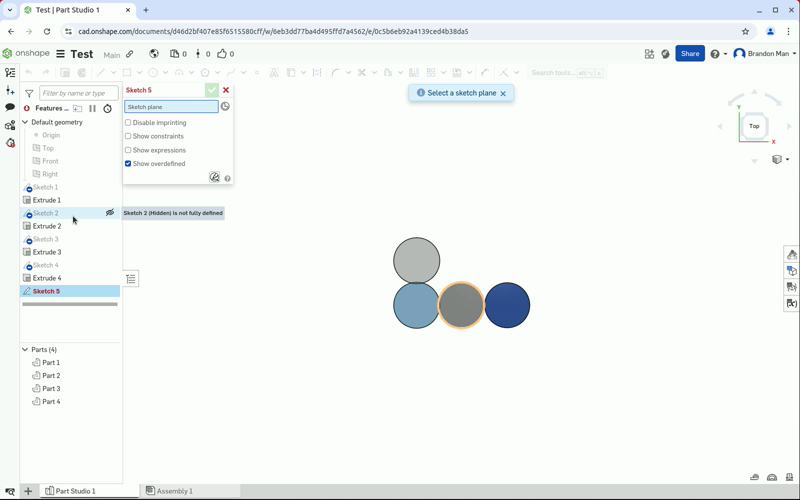
mouse_move(73, 150)
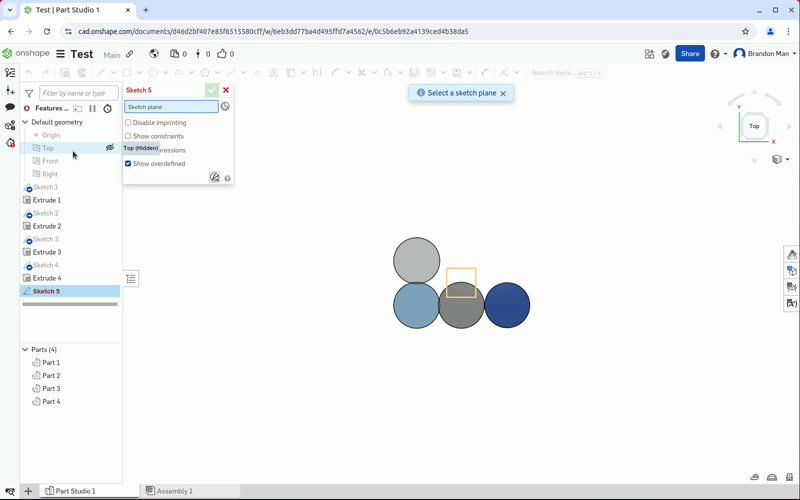
click(73, 150)
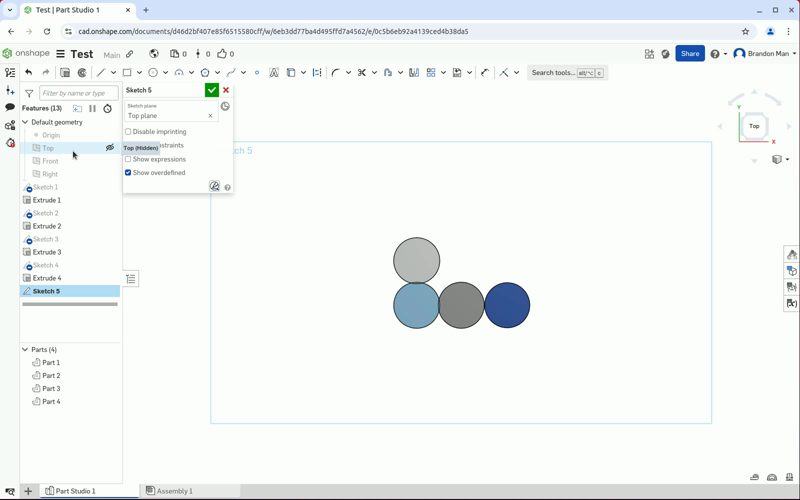
mouse_move(73, 352)
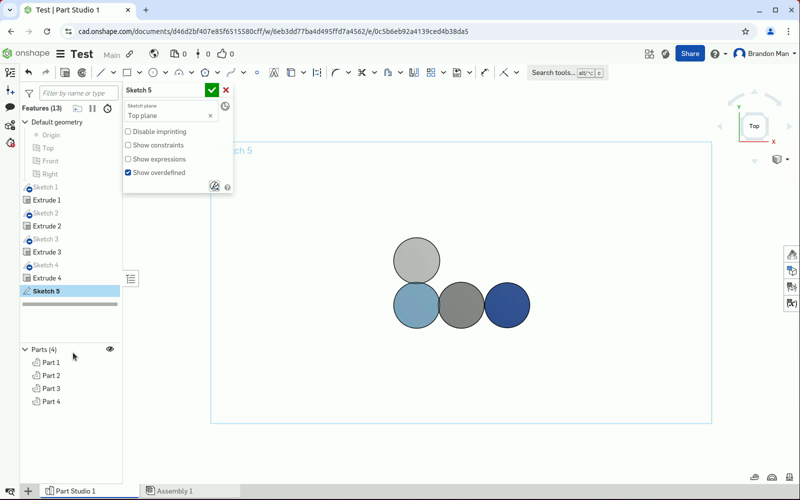
key(y)
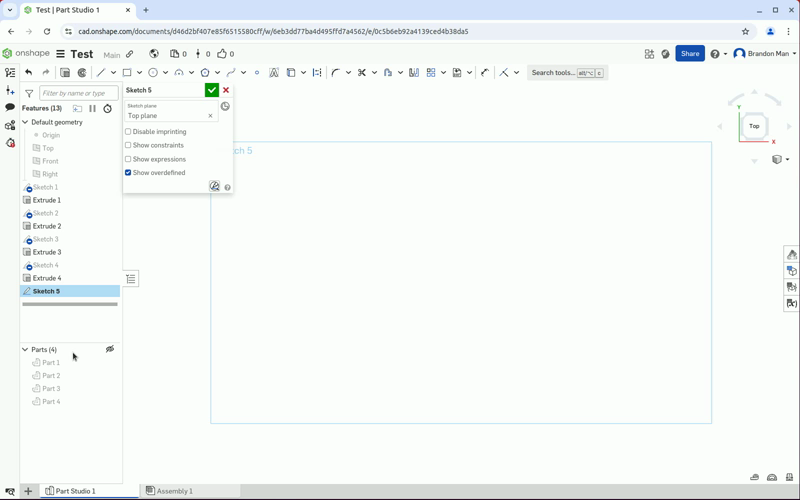
key(c)
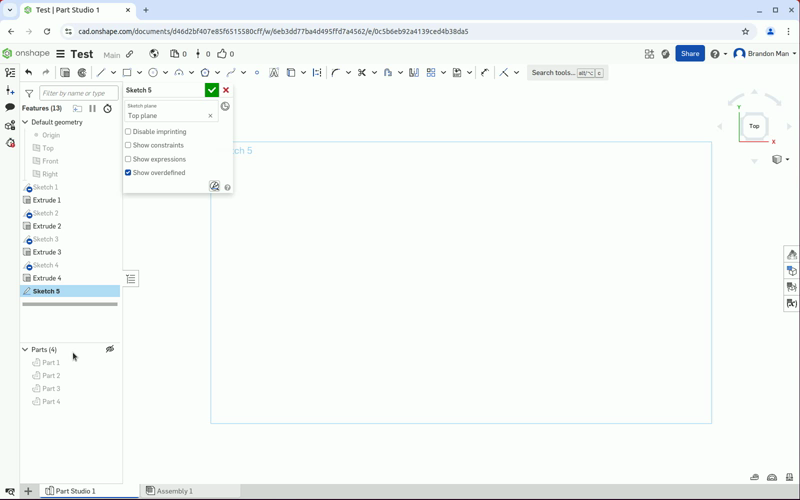
key_down(shift)
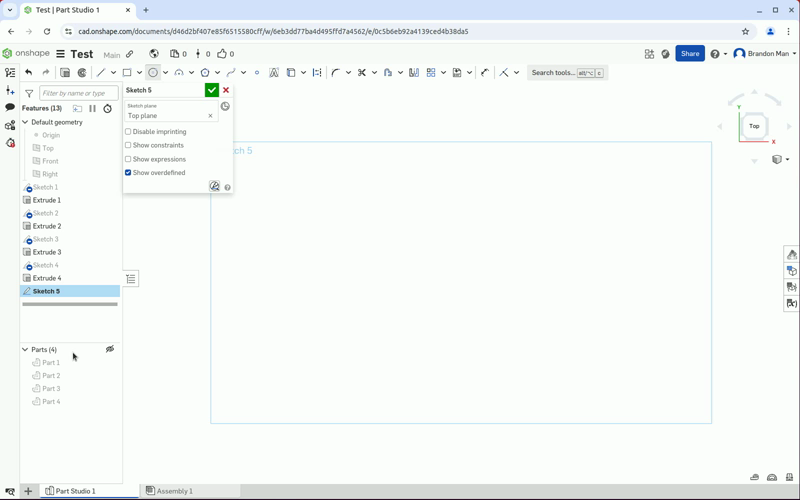
mouse_move(461, 260)
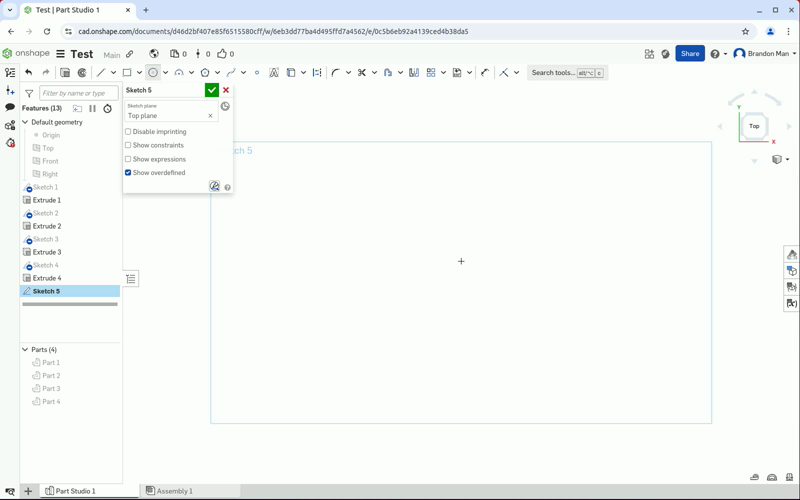
click(461, 260)
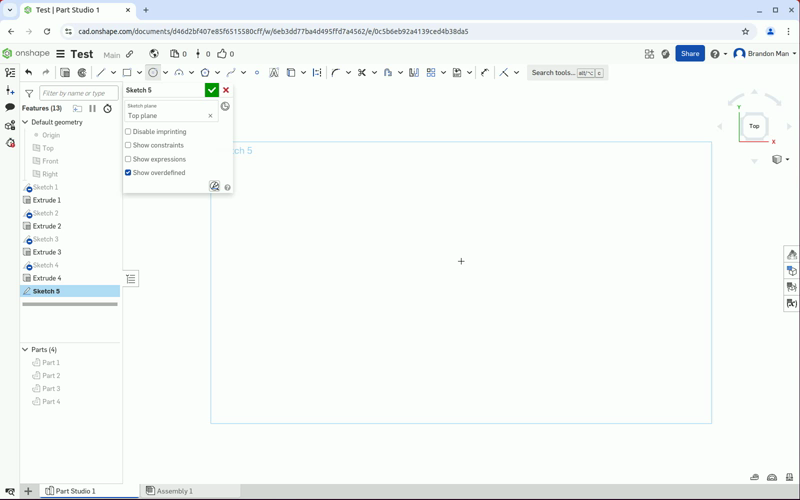
key_up(shift)
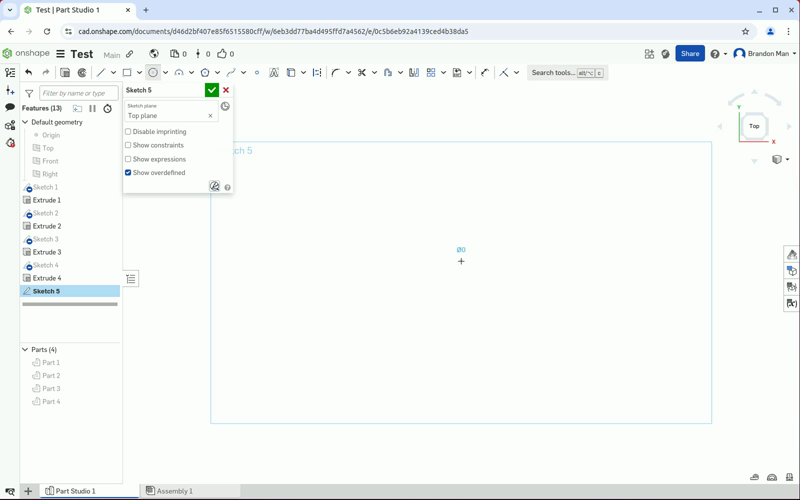
mouse_move(484, 260)
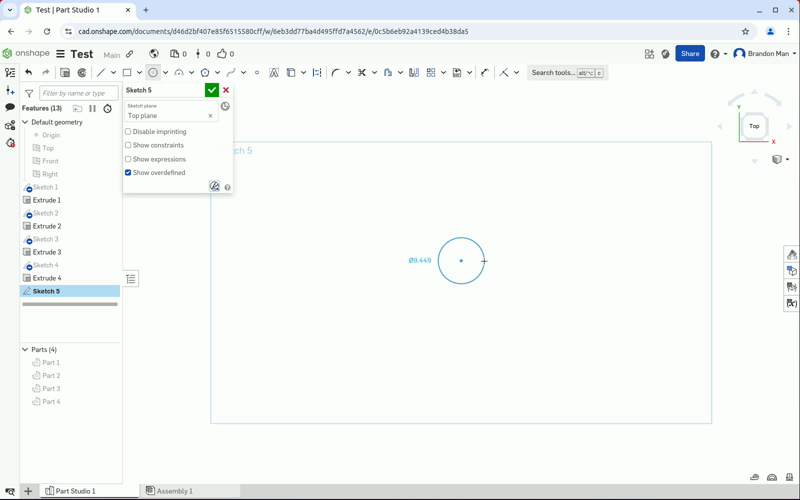
click(484, 260)
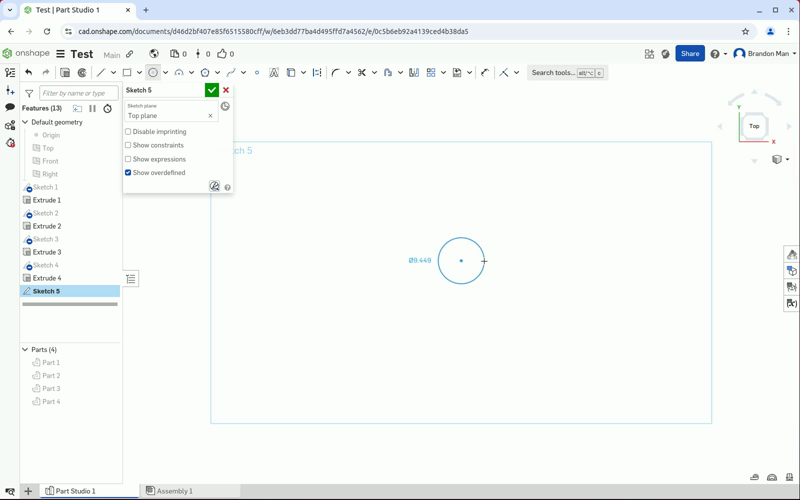
key(esc)
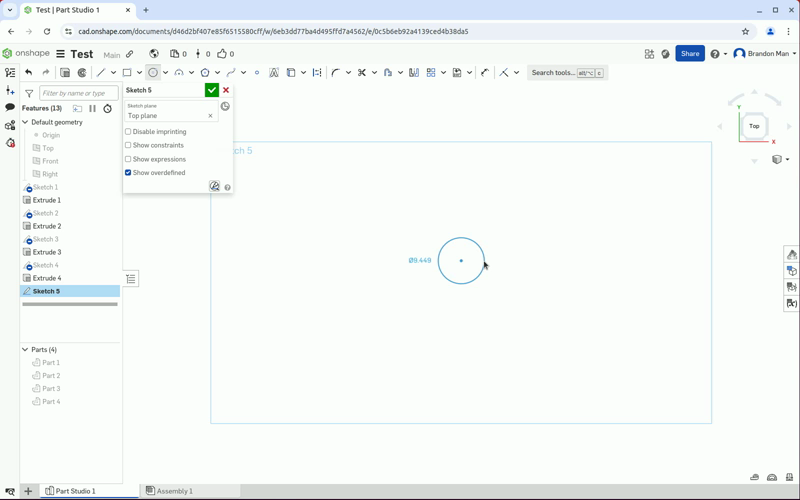
mouse_move(451, 254)
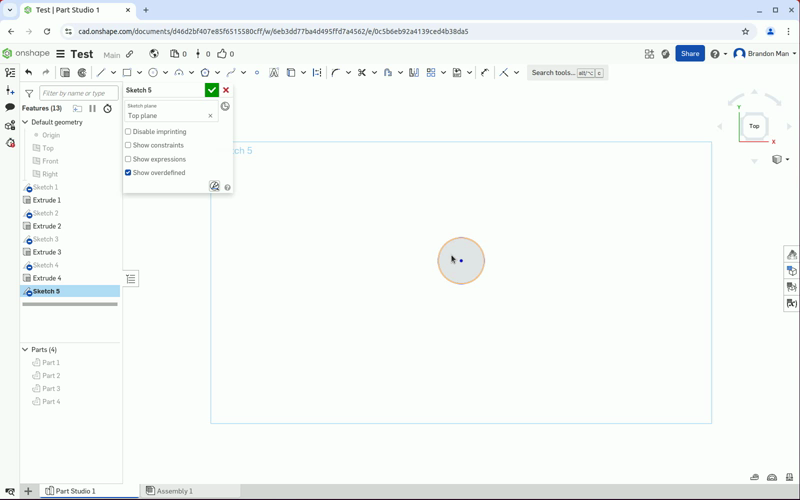
scroll(6)
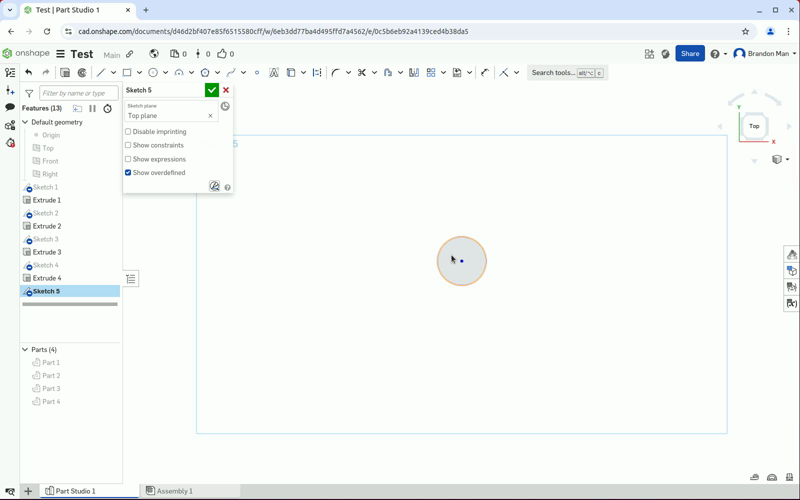
scroll(6)
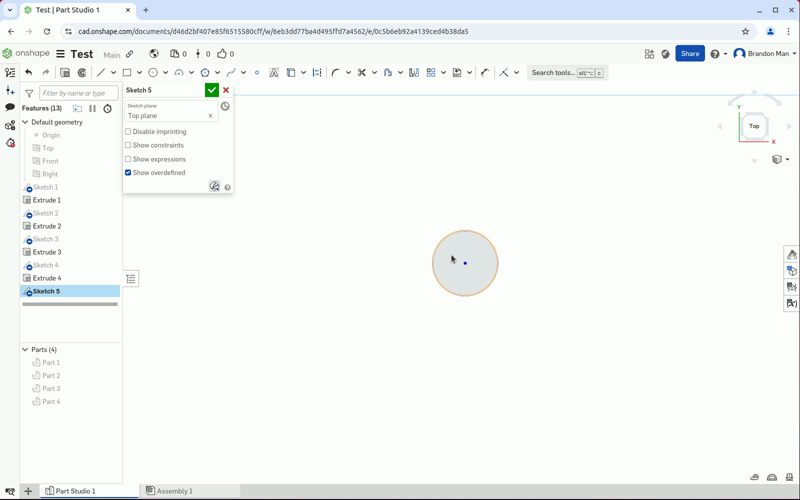
scroll(6)
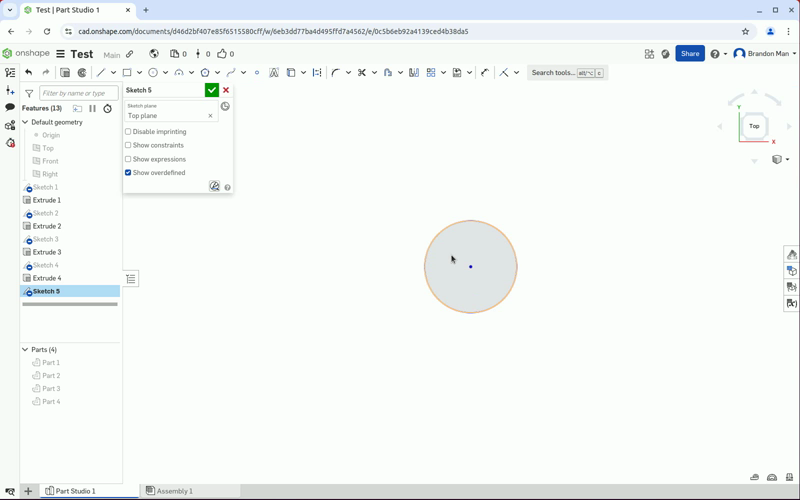
scroll(6)
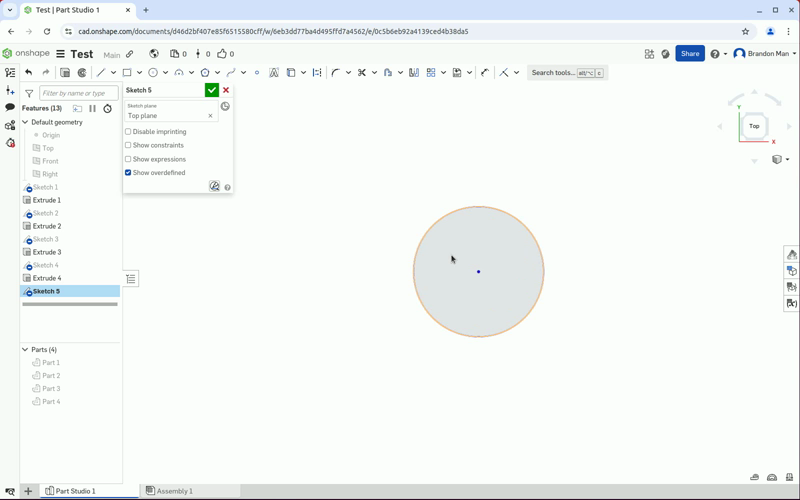
scroll(6)
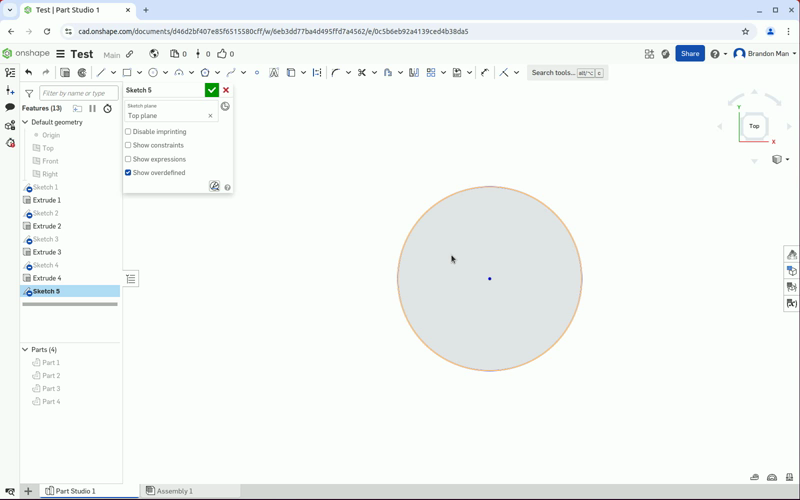
scroll(6)
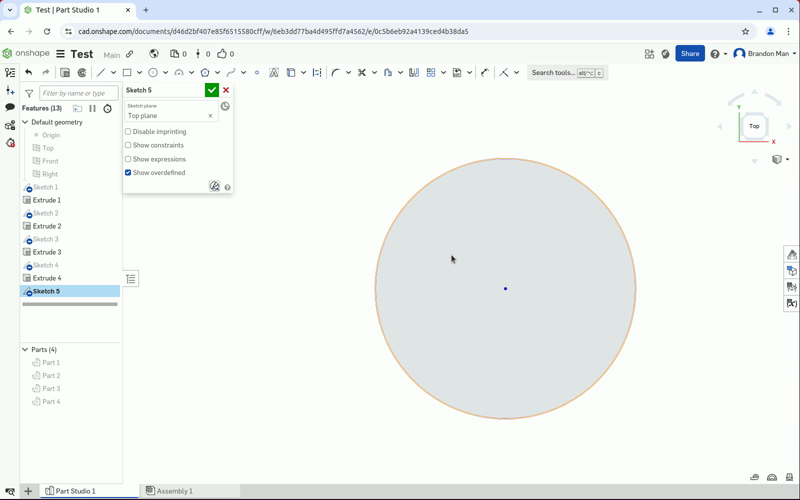
scroll(6)
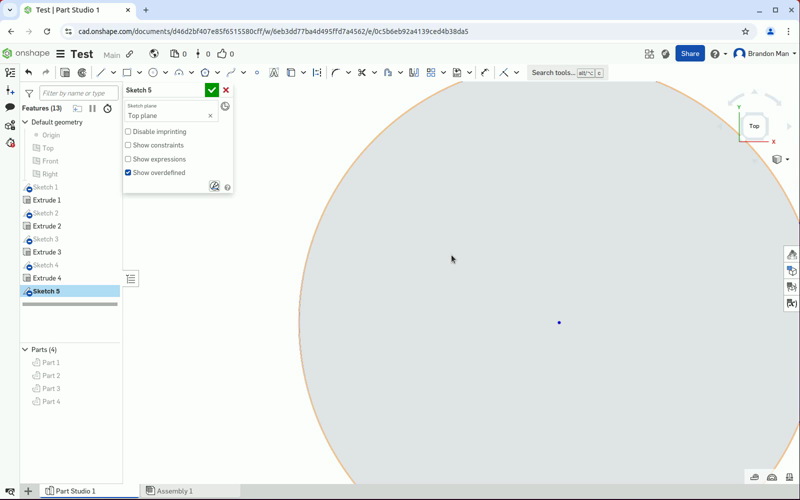
click(451, 254)
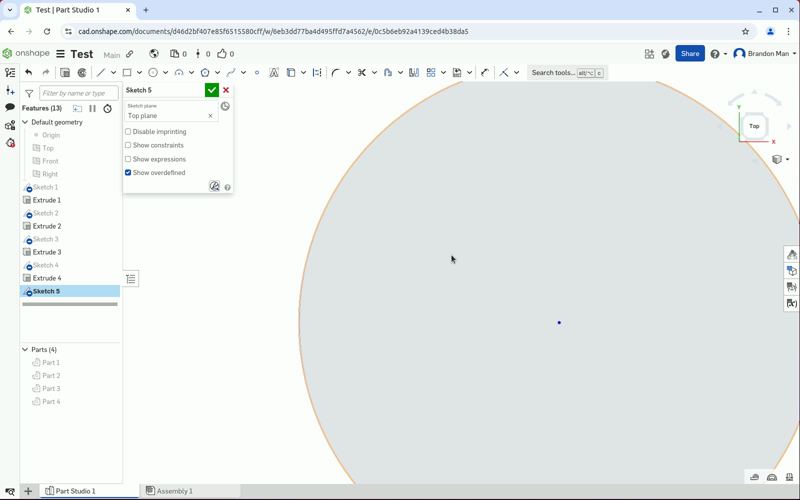
scroll(-6)
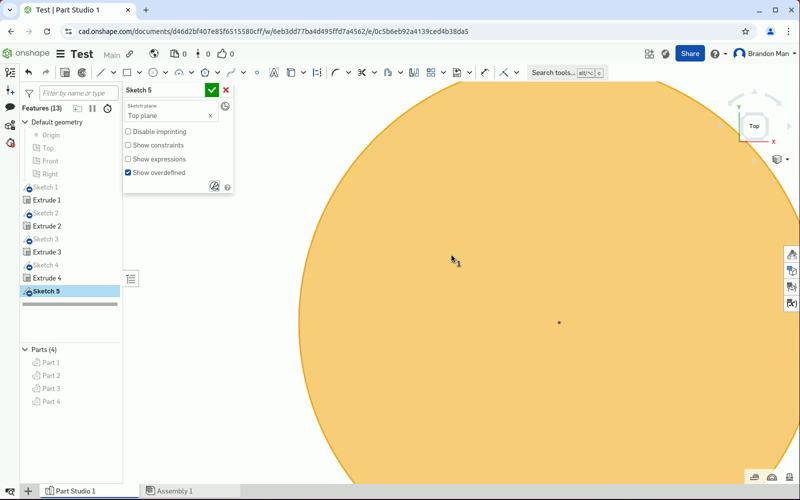
scroll(-6)
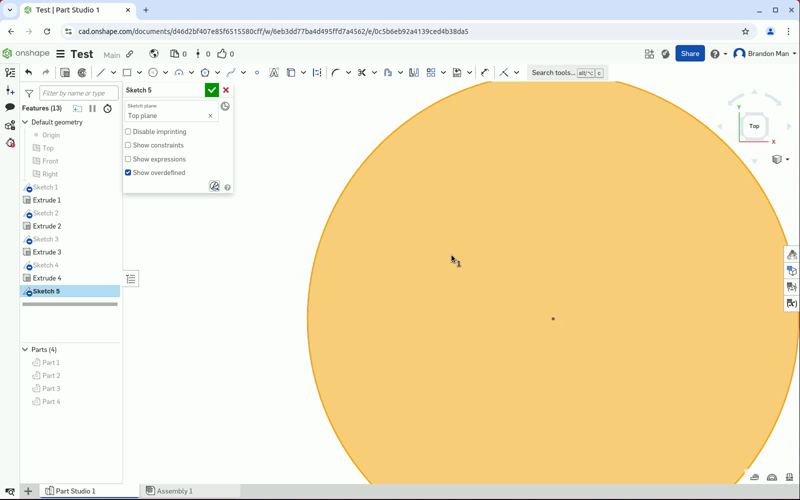
scroll(-6)
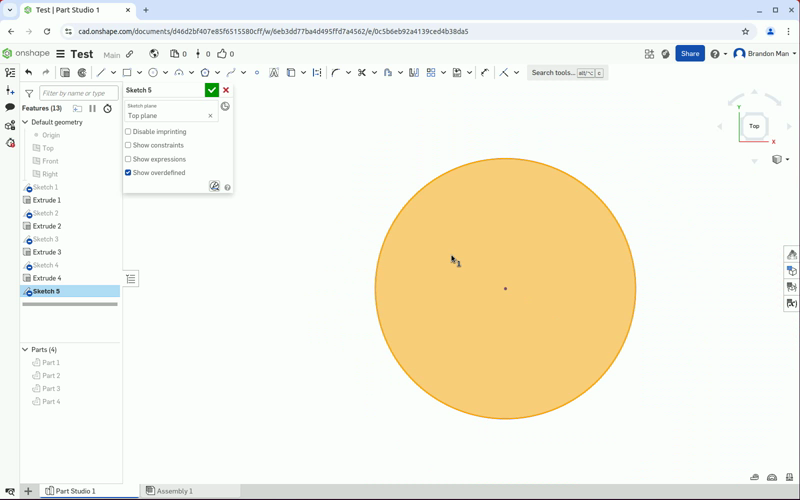
scroll(-6)
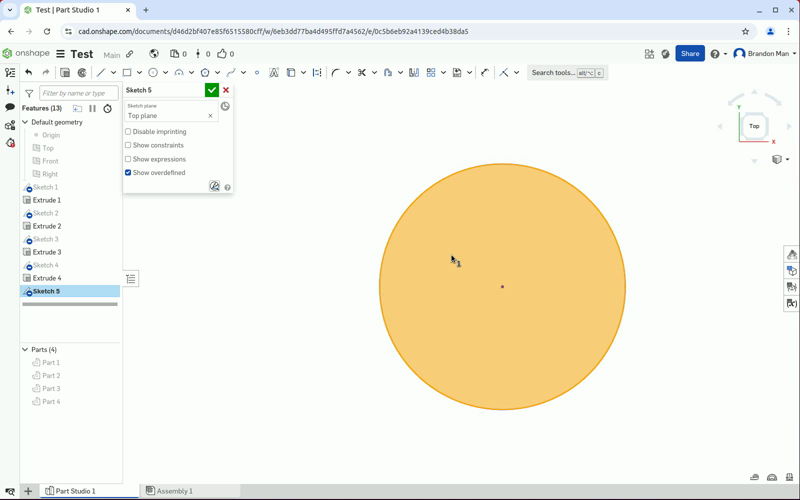
scroll(-6)
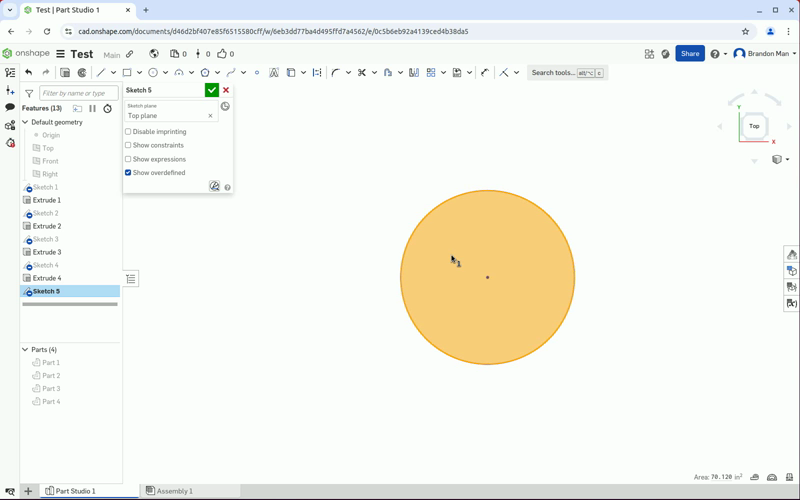
scroll(-6)
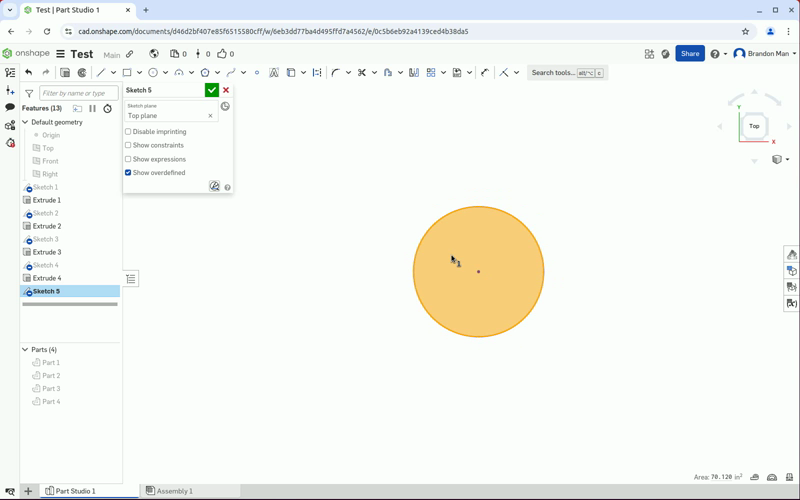
scroll(-6)
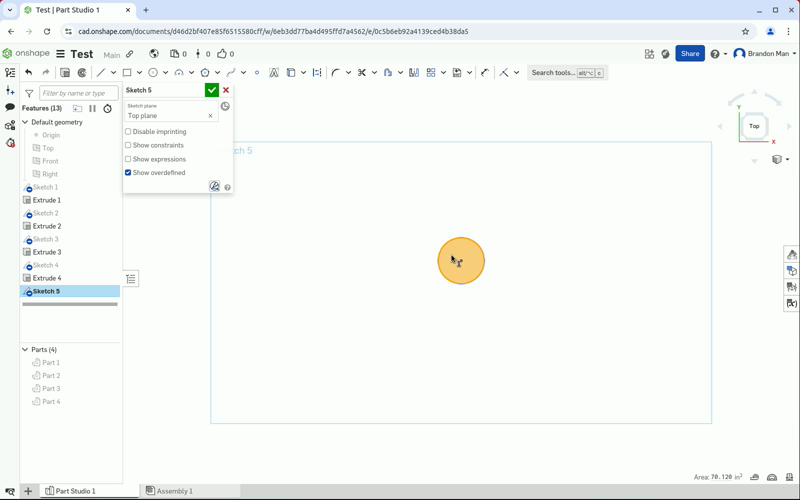
mouse_move(73, 352)
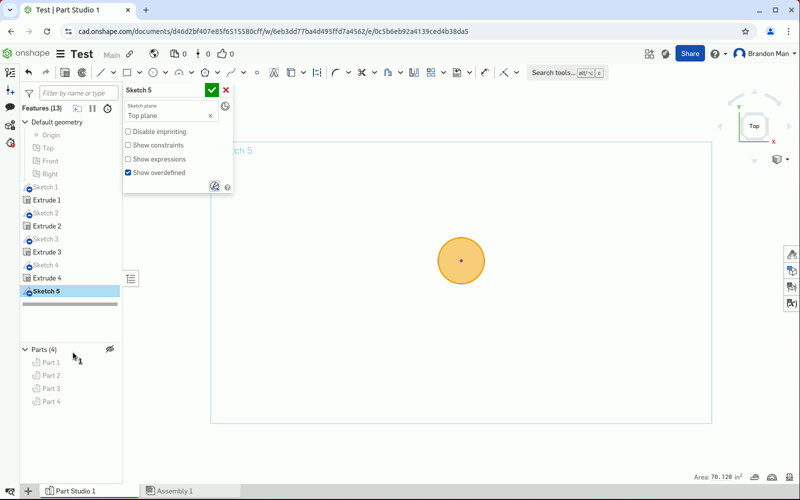
key(shift+y)
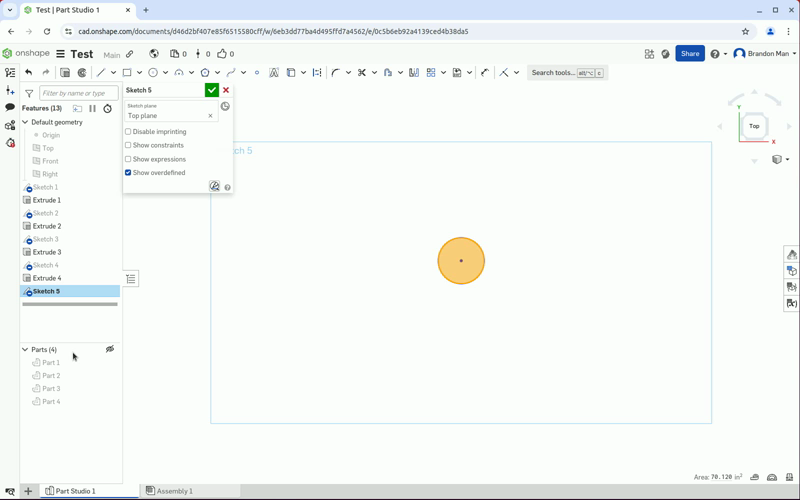
key(shift+e)
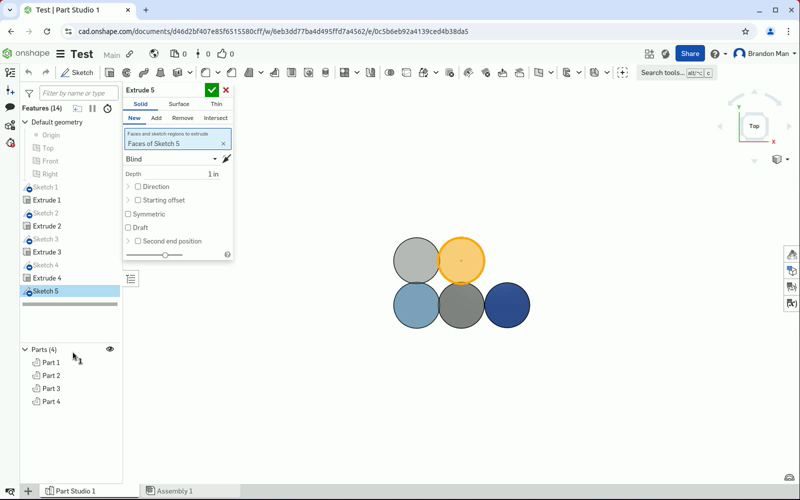
mouse_move(143, 106)
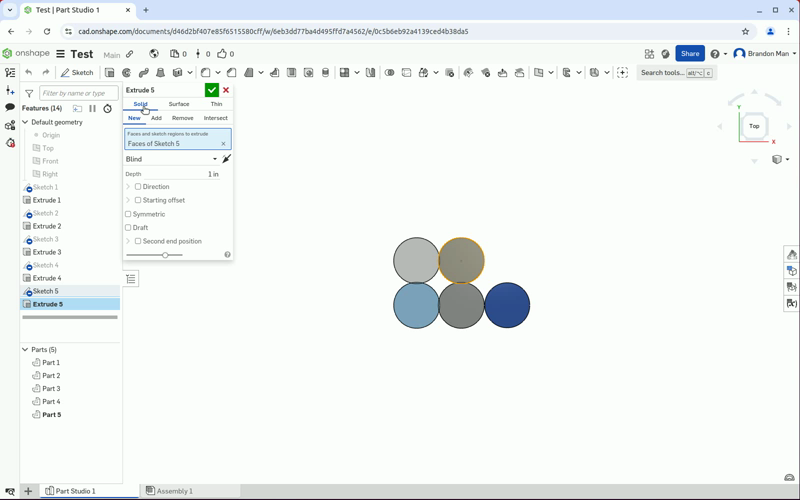
click(143, 106)
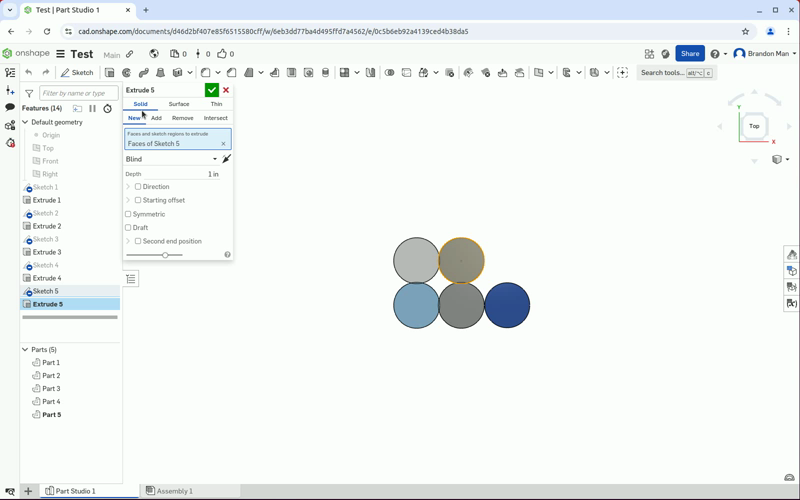
mouse_move(137, 120)
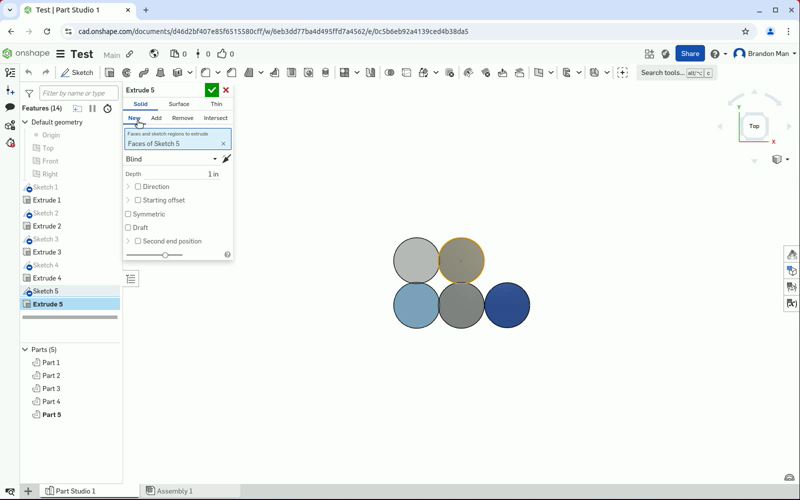
click(137, 120)
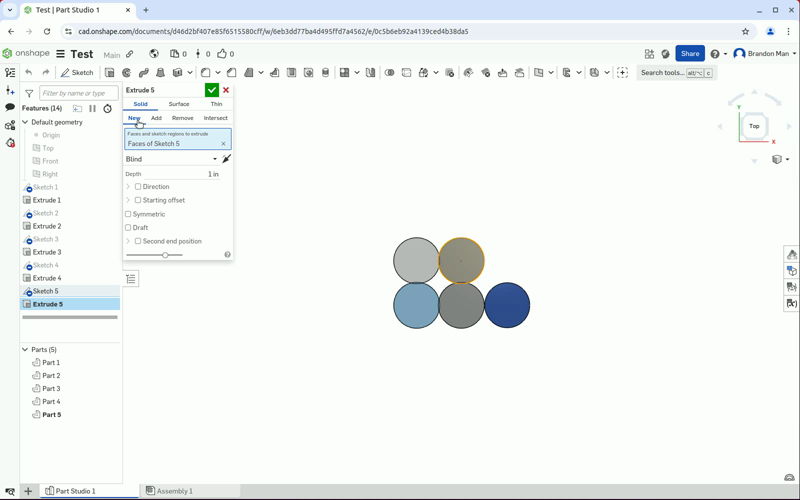
key(tab, 4)
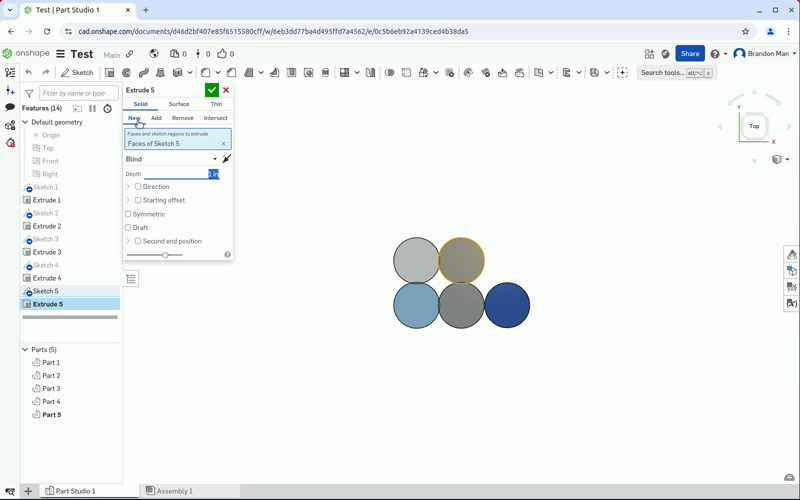
text(23.108)
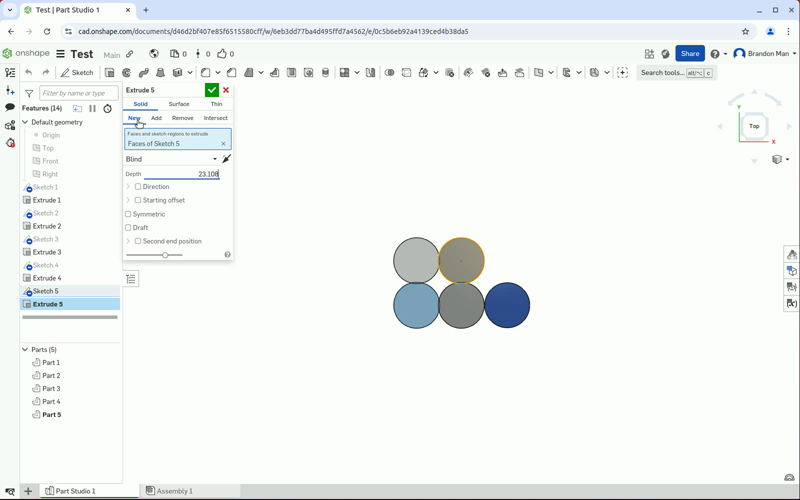
key(enter)
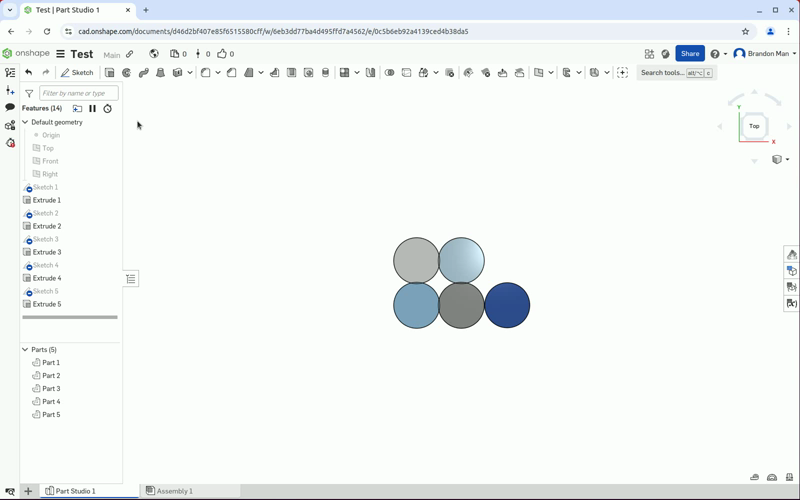
key(shift+h)
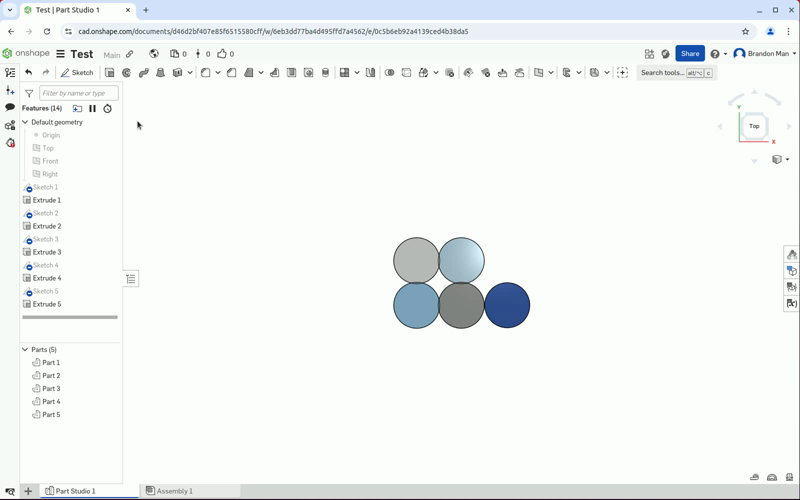
key(shift+h)
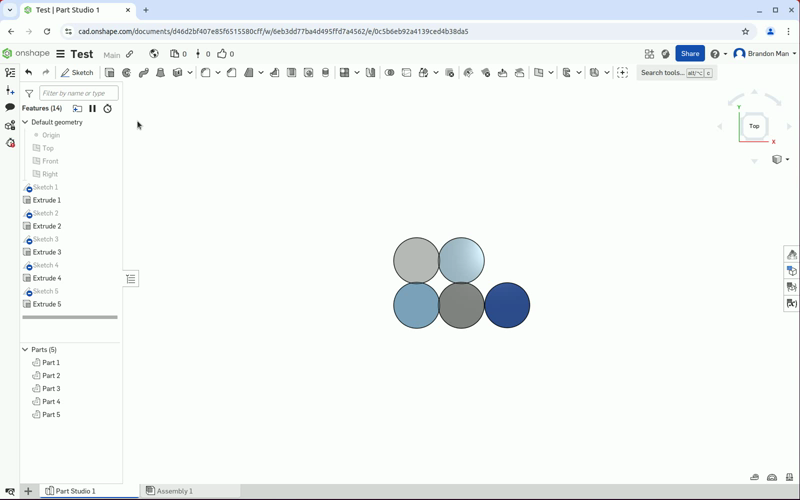
mouse_move(73, 189)
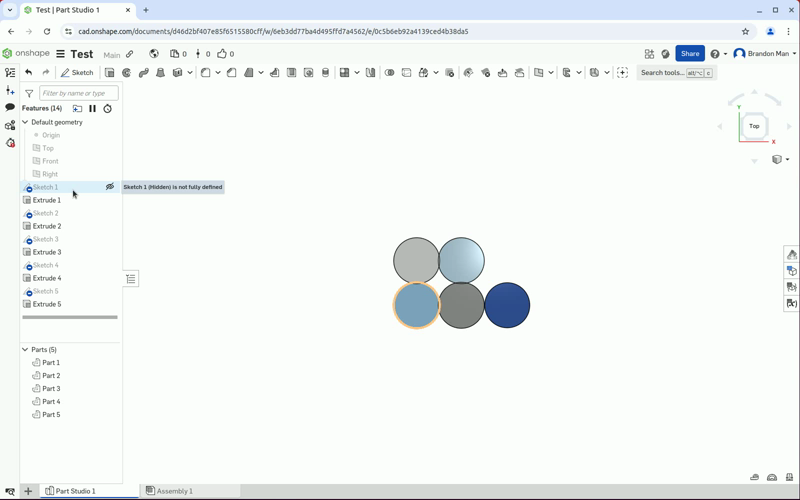
click(73, 189)
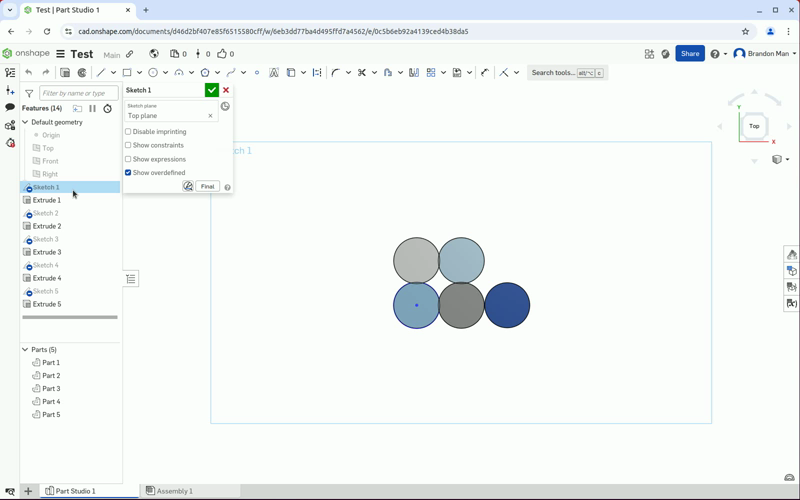
mouse_move(229, 92)
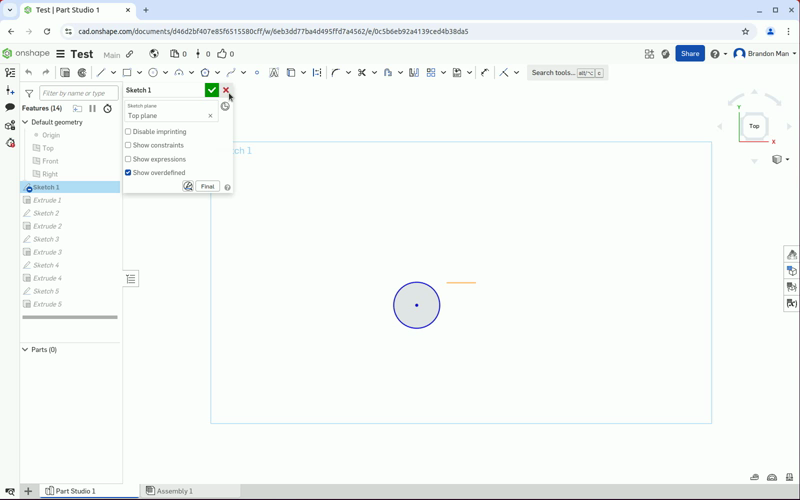
click(229, 92)
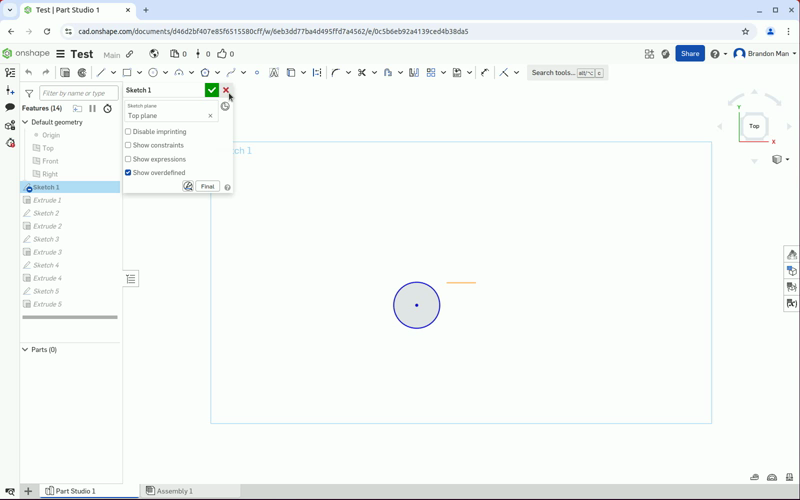
key(shift+s)
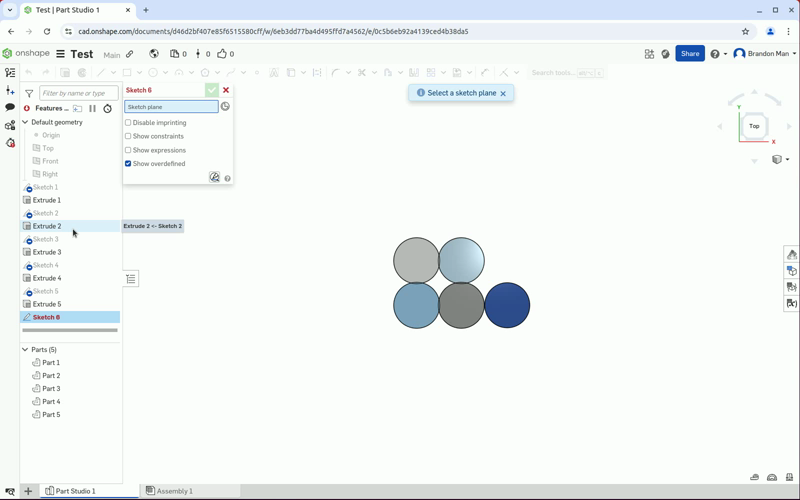
scroll(3)
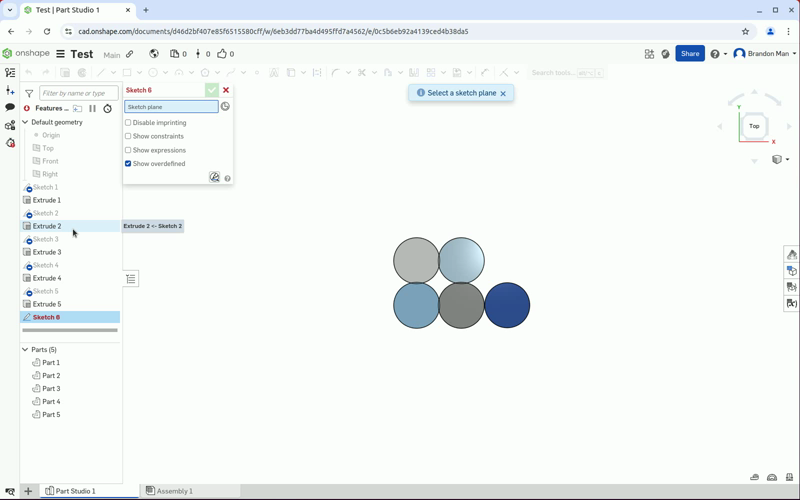
mouse_move(73, 150)
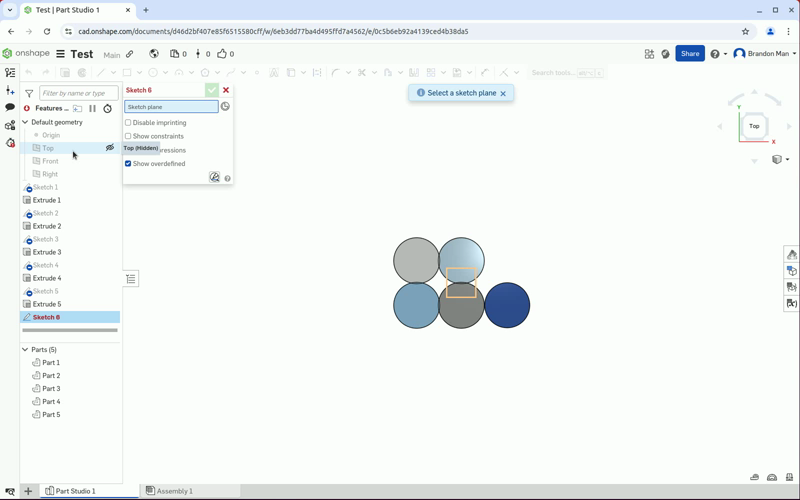
click(73, 150)
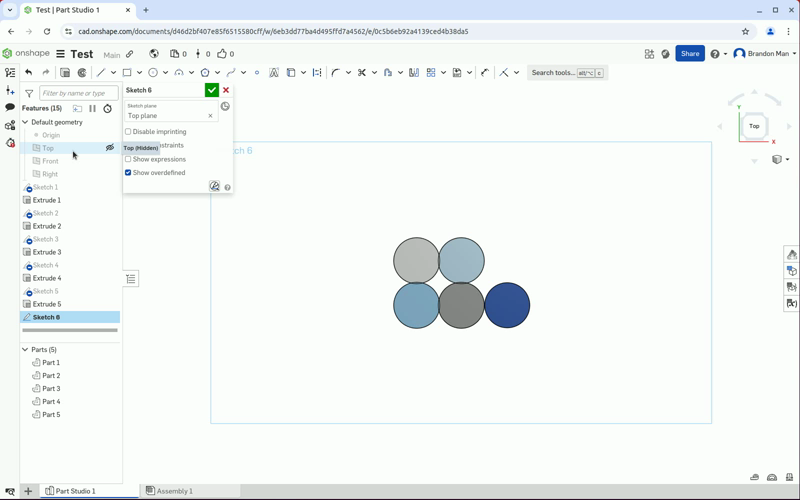
mouse_move(73, 352)
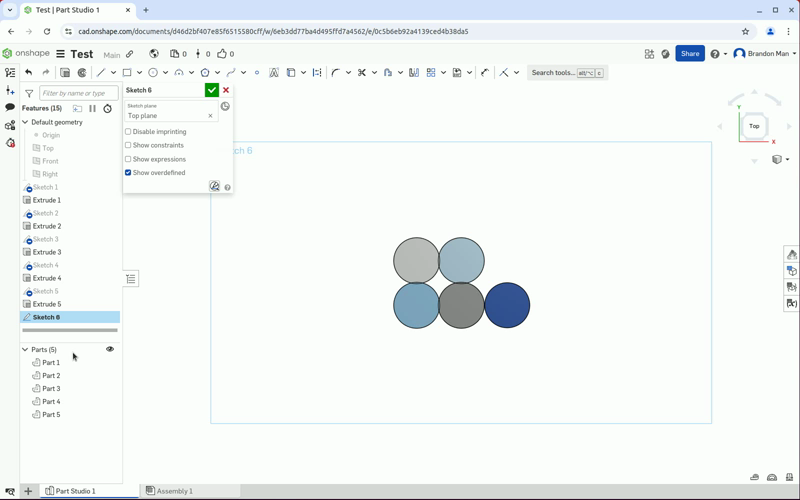
key(y)
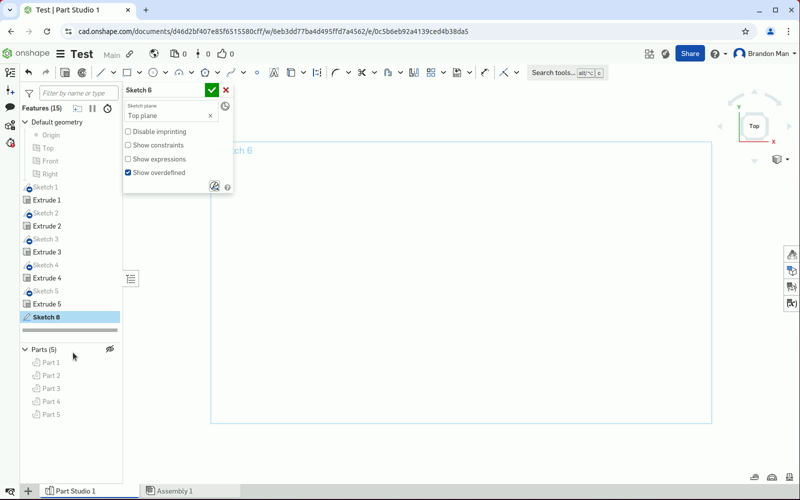
key(c)
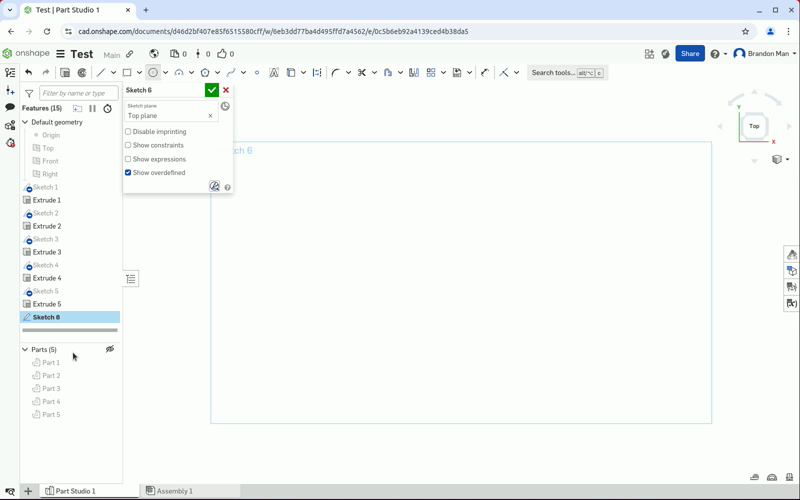
key_down(shift)
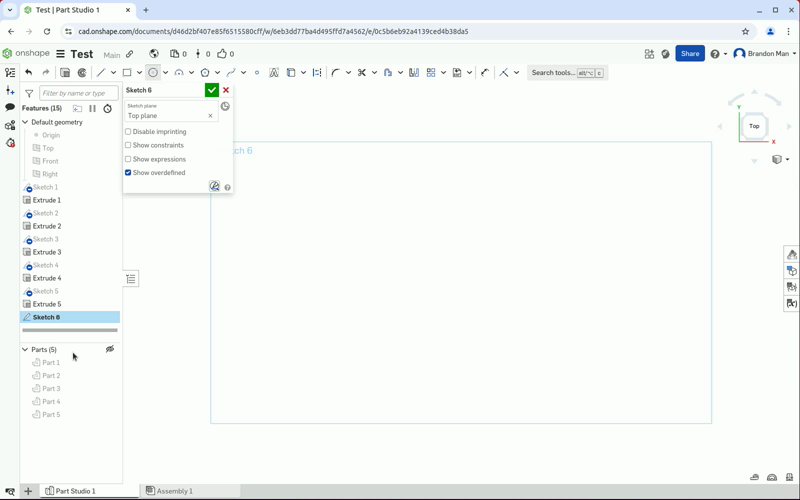
mouse_move(507, 260)
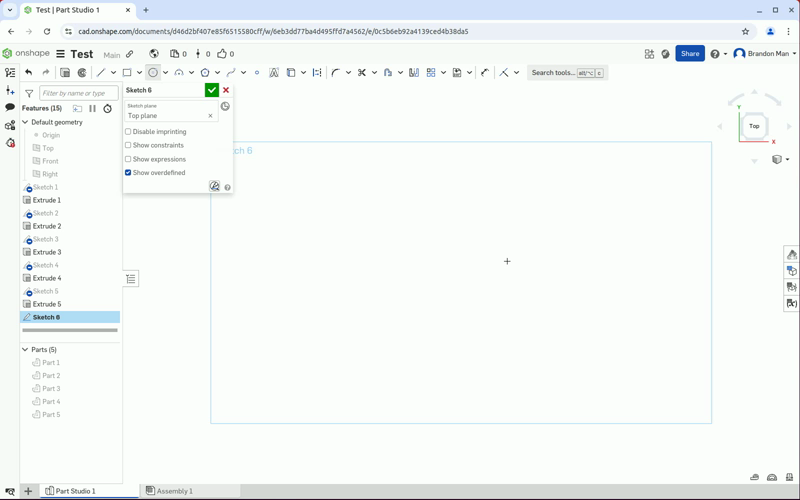
click(507, 260)
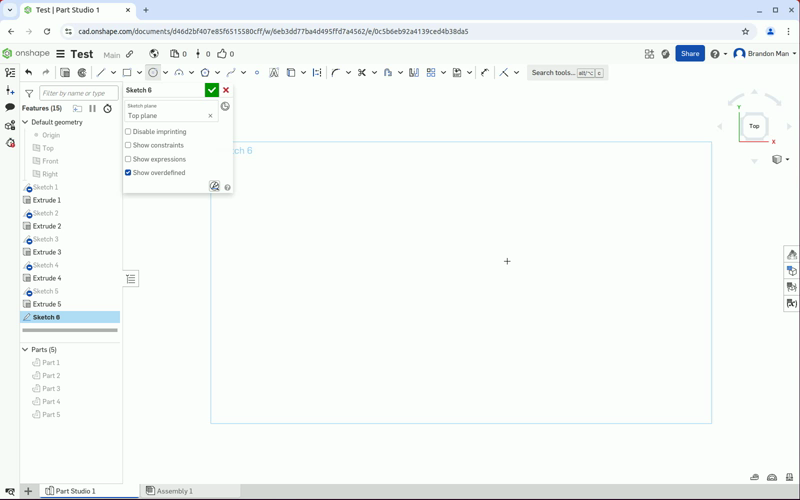
key_up(shift)
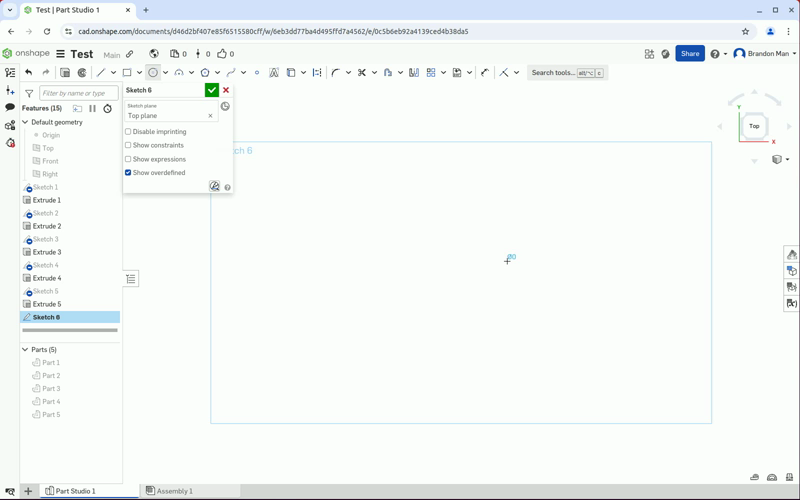
mouse_move(529, 260)
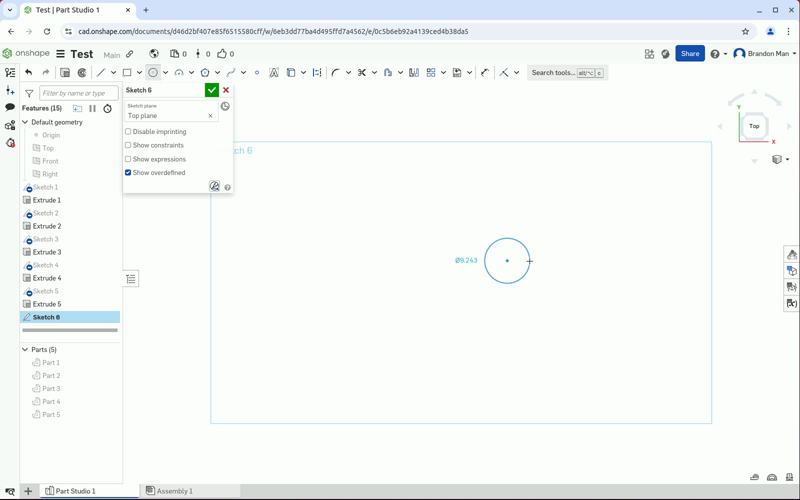
click(529, 260)
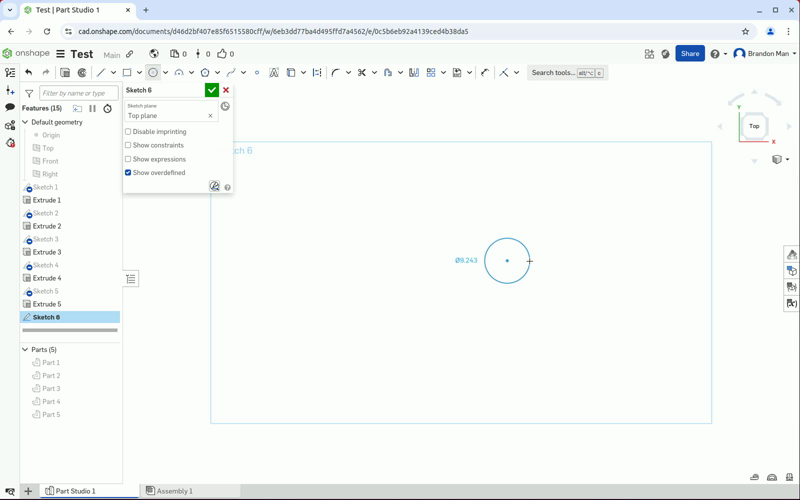
key(esc)
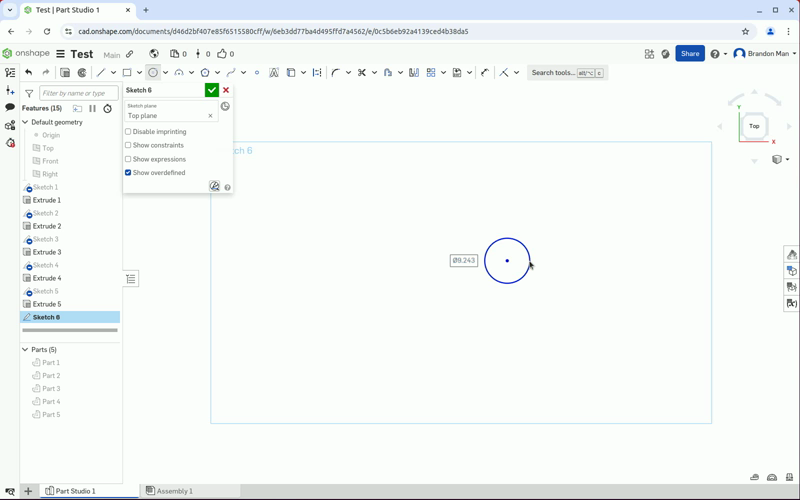
mouse_move(524, 270)
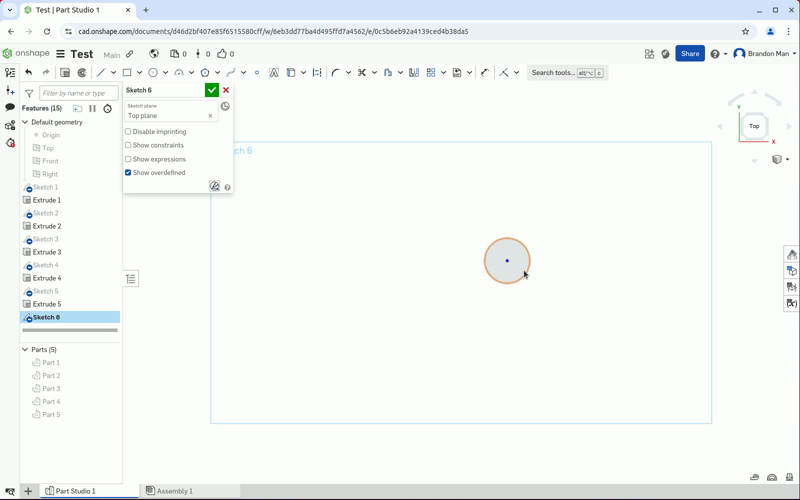
scroll(6)
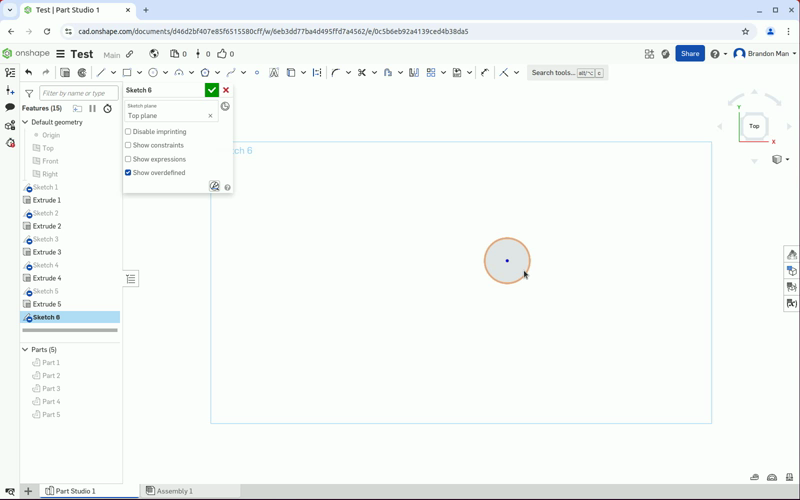
scroll(6)
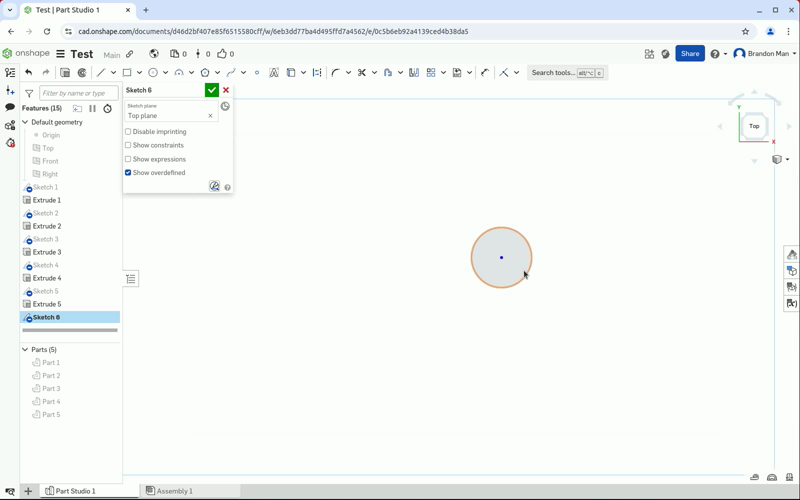
scroll(6)
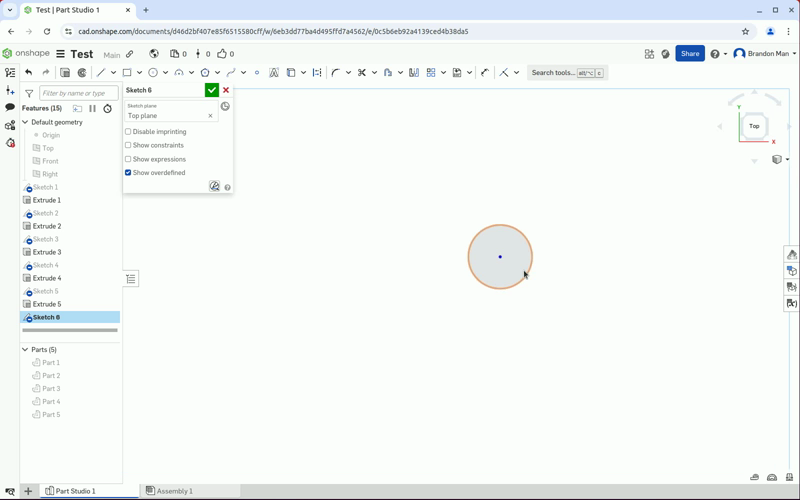
scroll(6)
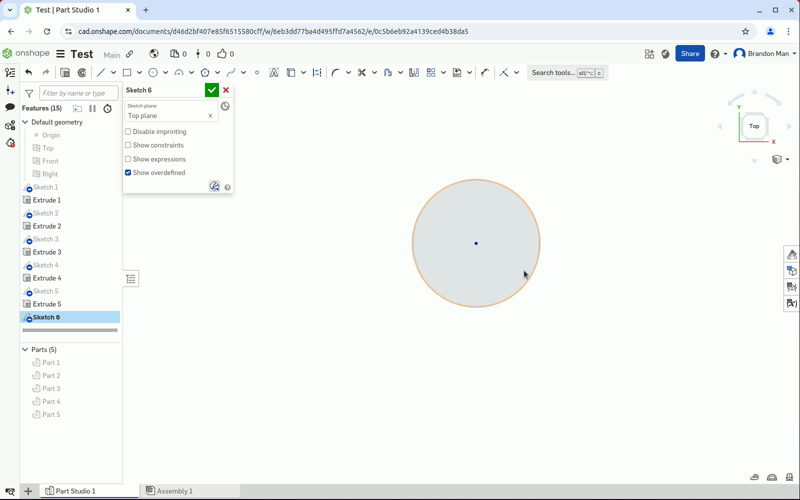
scroll(6)
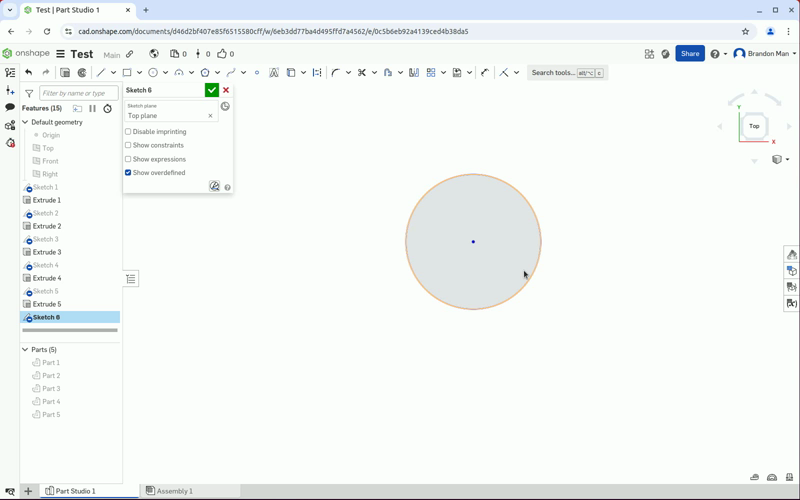
scroll(6)
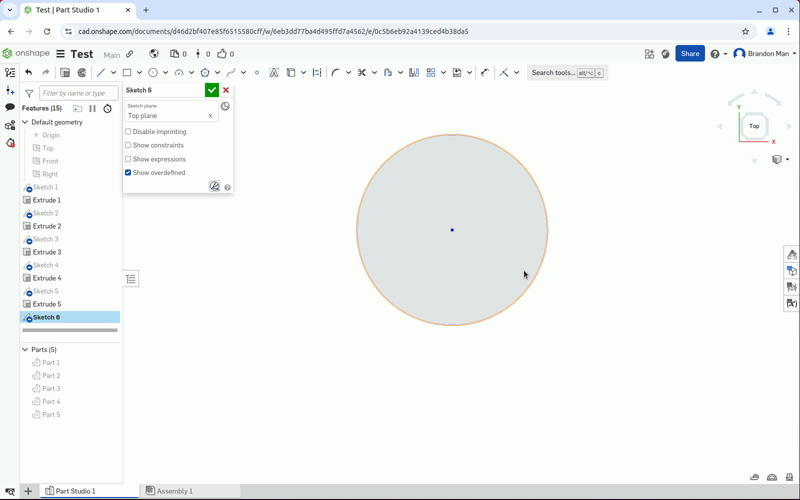
scroll(6)
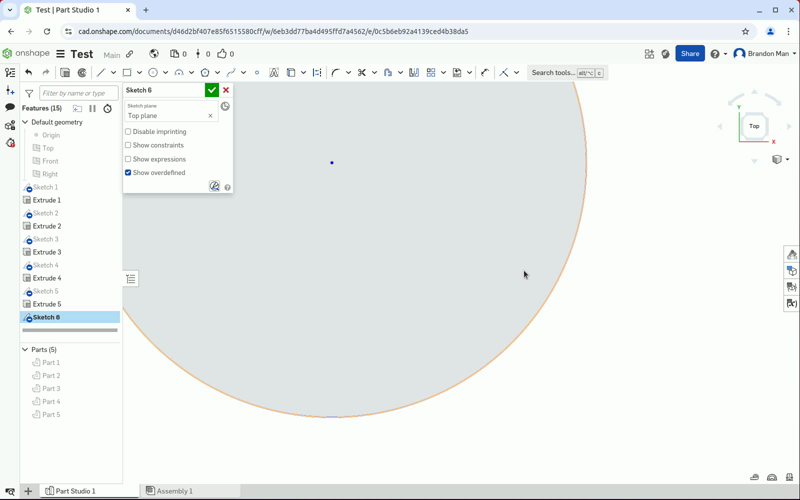
click(524, 270)
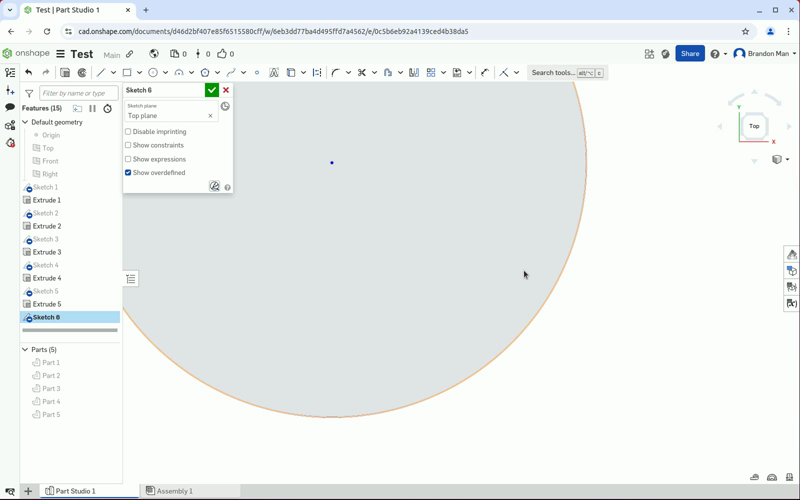
scroll(-6)
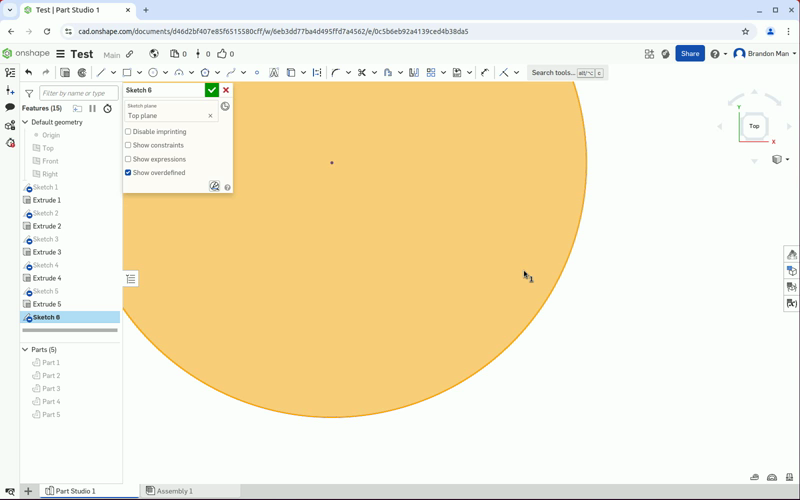
scroll(-6)
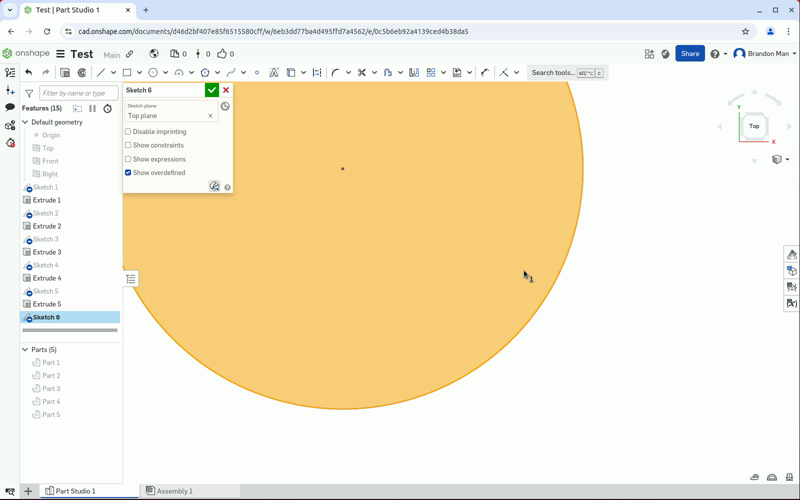
scroll(-6)
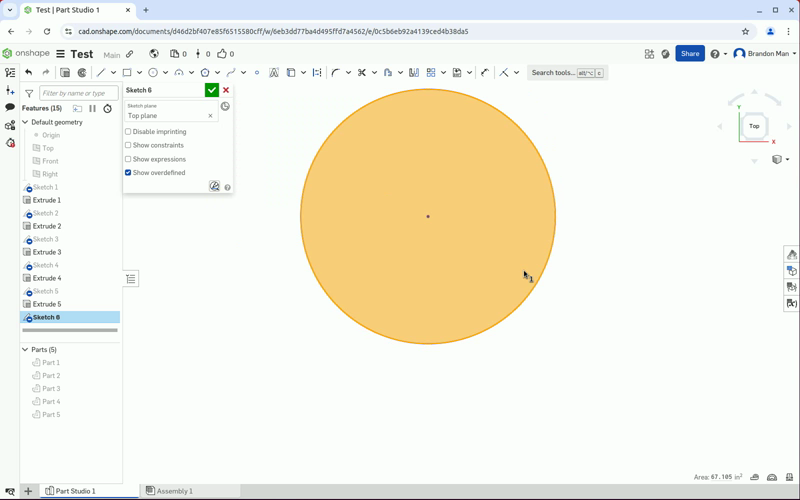
scroll(-6)
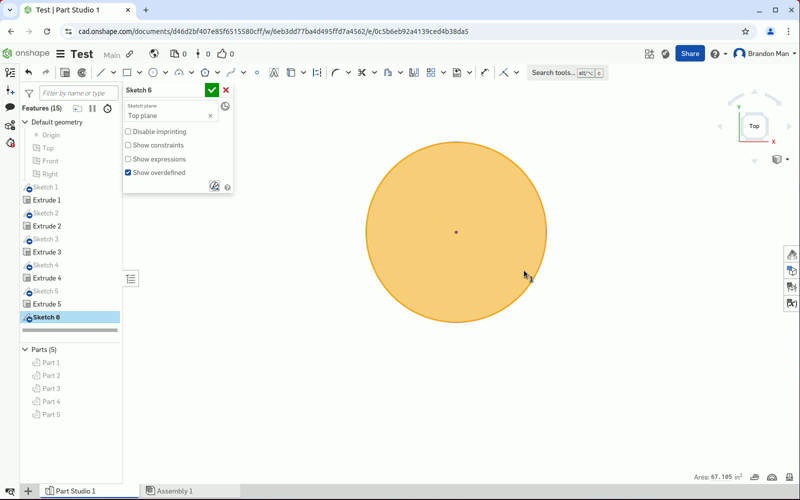
scroll(-6)
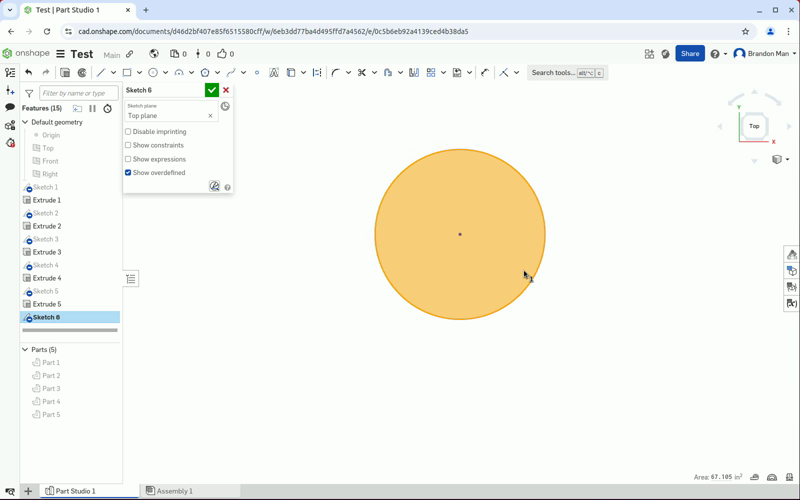
scroll(-6)
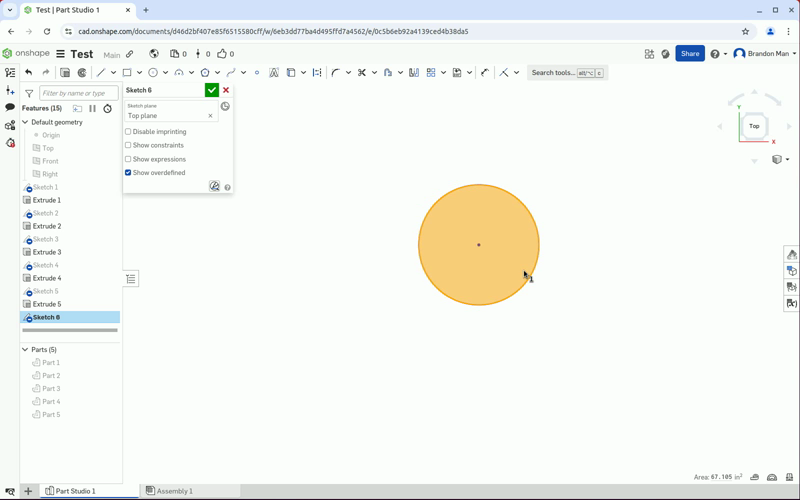
scroll(-6)
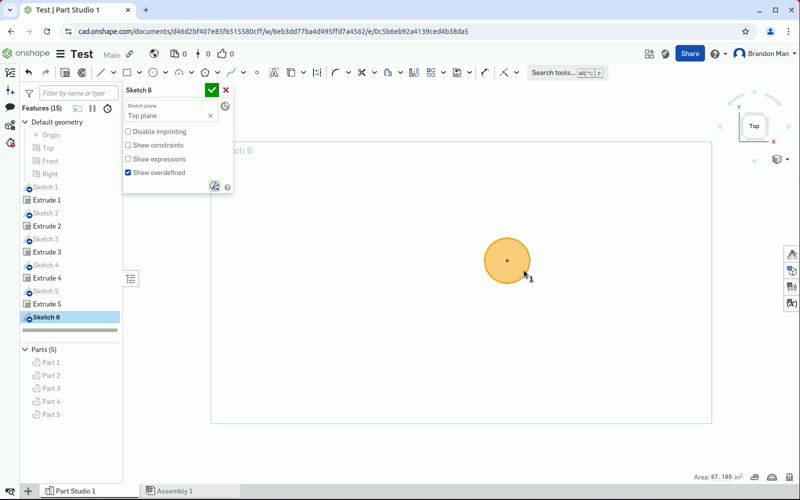
mouse_move(73, 352)
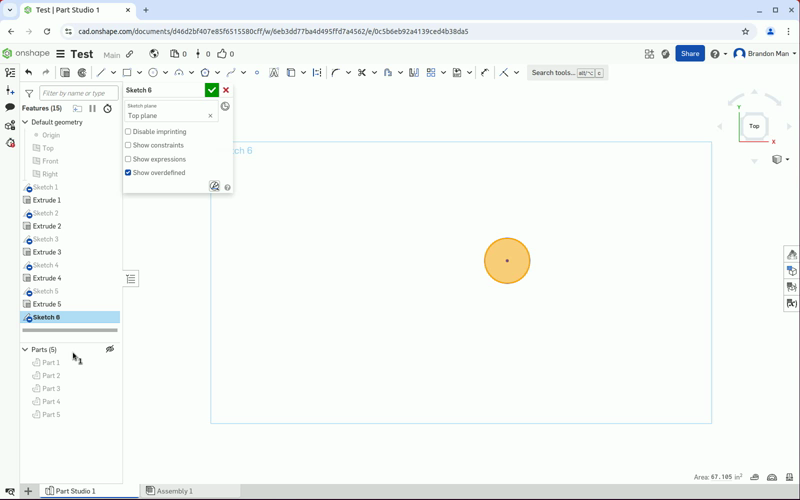
key(shift+y)
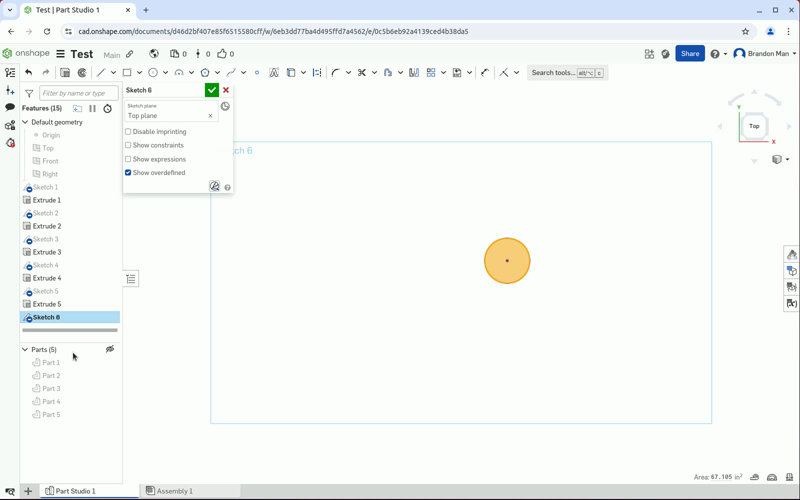
key(shift+e)
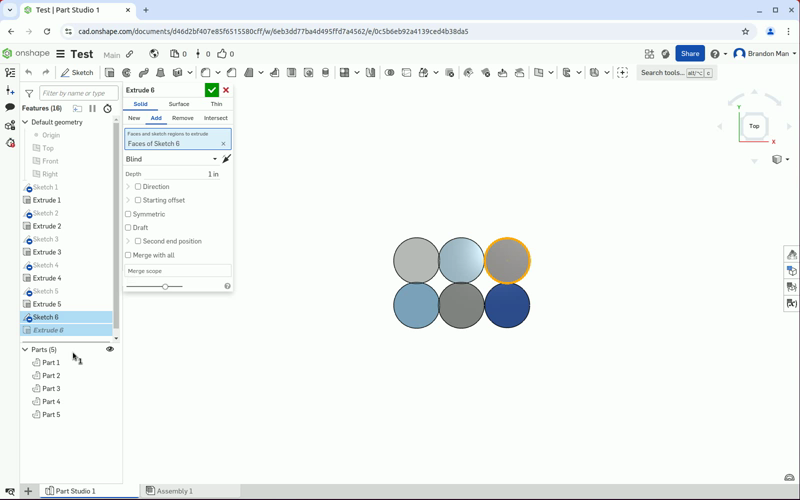
mouse_move(143, 106)
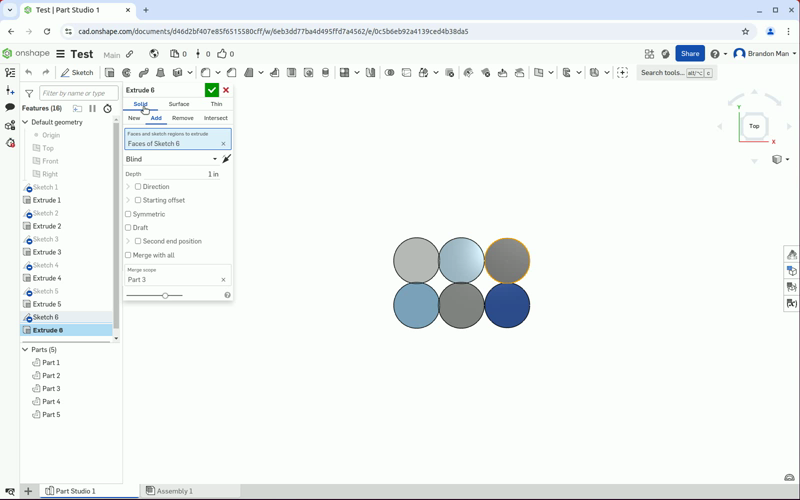
click(143, 106)
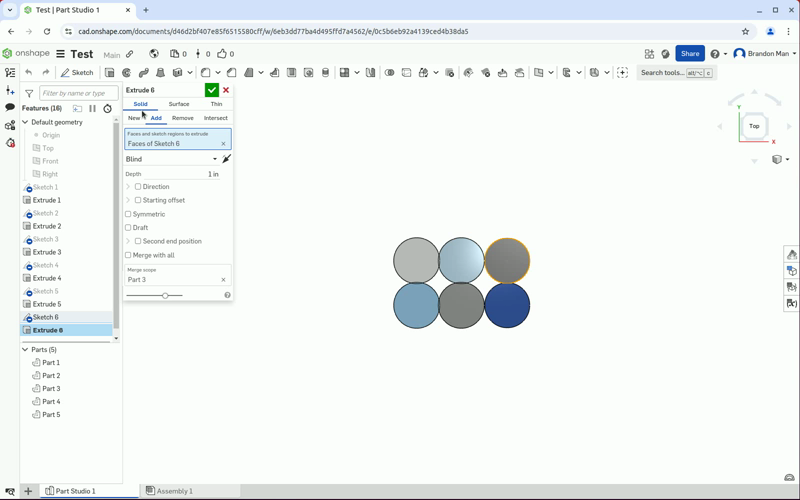
mouse_move(137, 120)
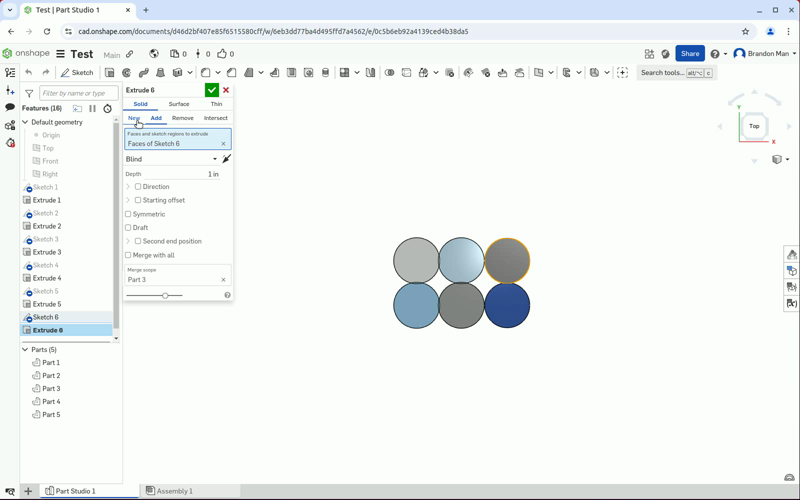
click(137, 120)
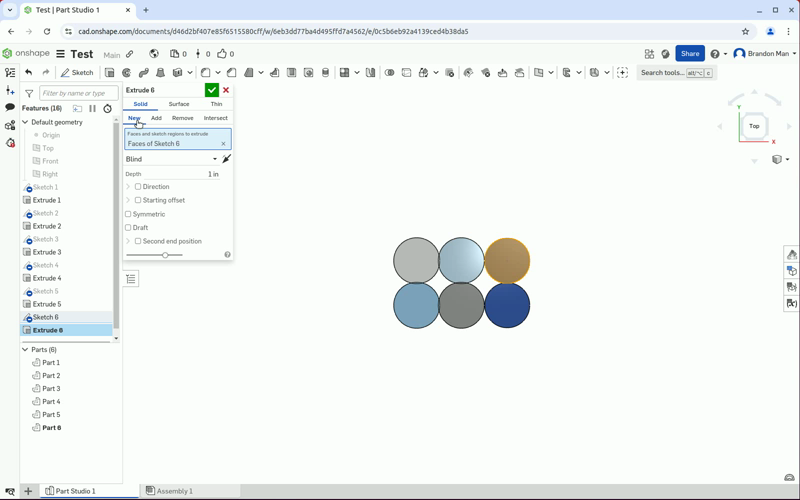
key(tab, 4)
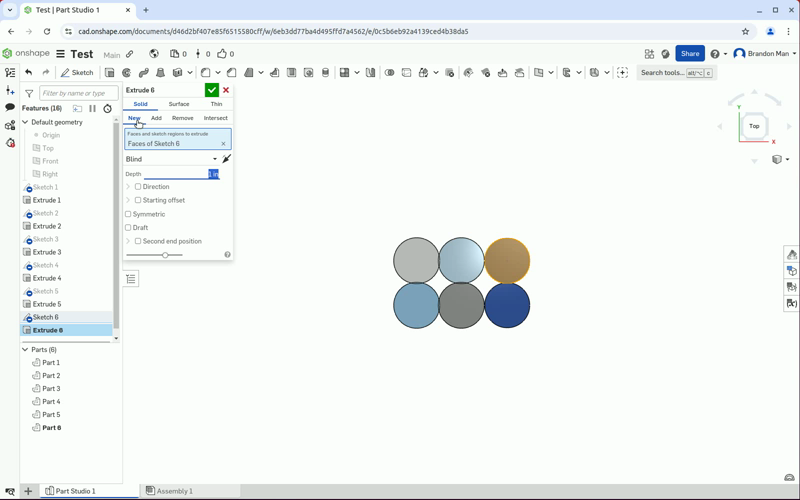
text(23.108)
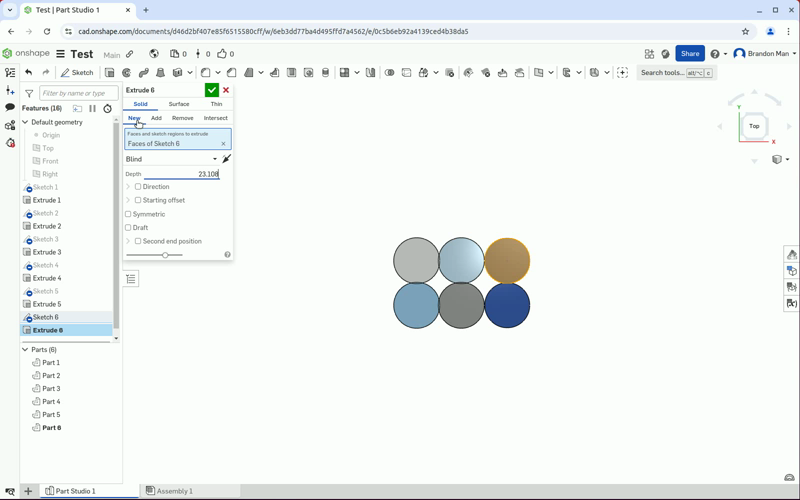
key(enter)
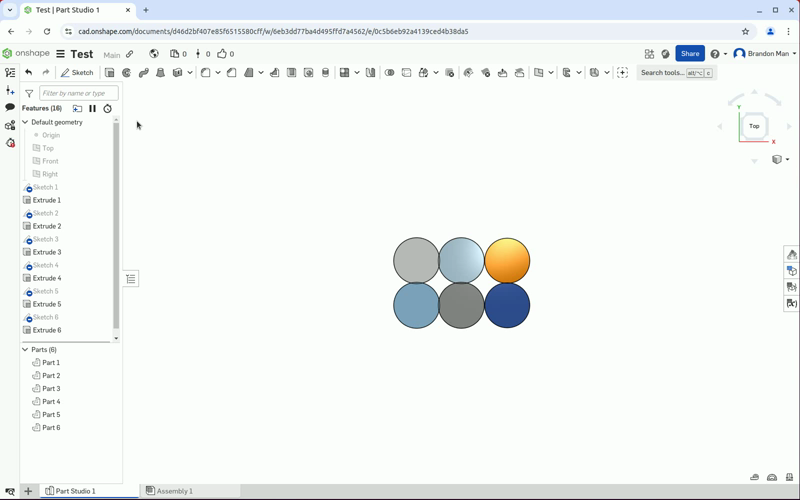
key(shift+h)
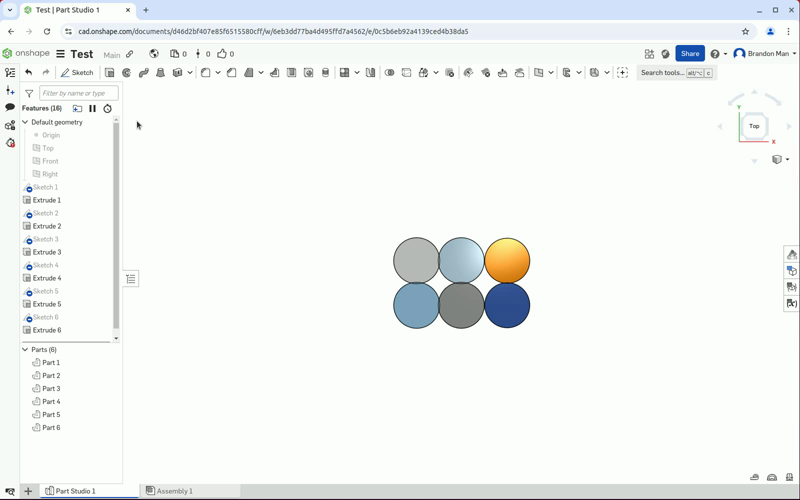
key(shift+h)
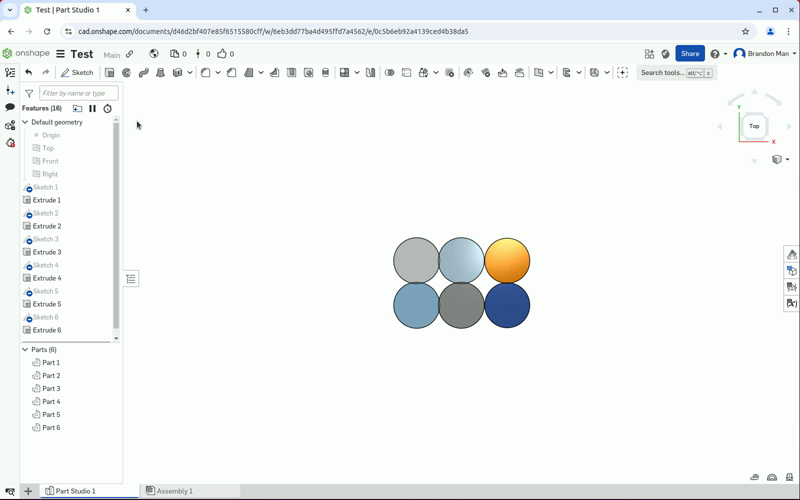
mouse_move(69, 189)
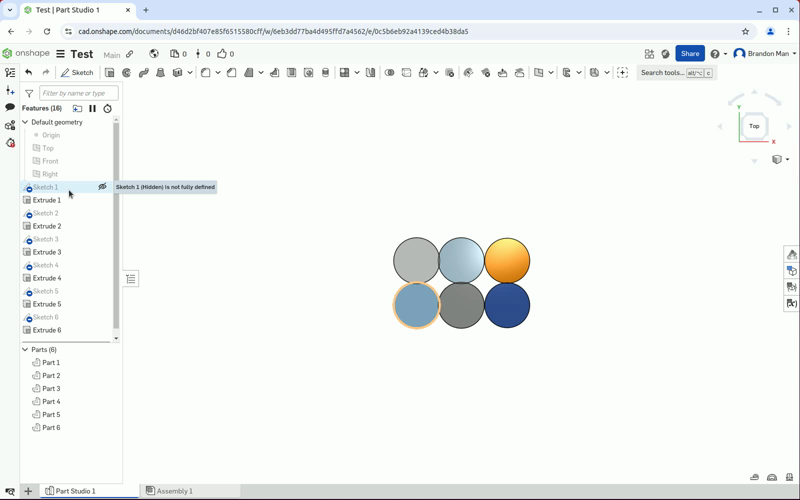
click(69, 189)
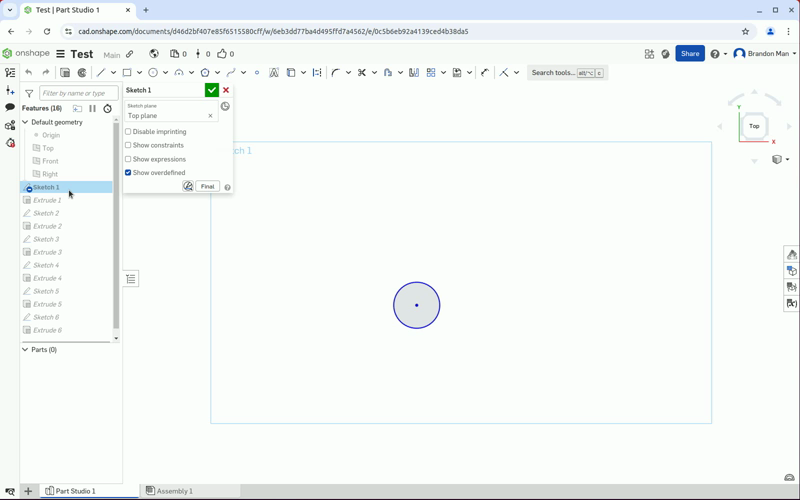
mouse_move(229, 92)
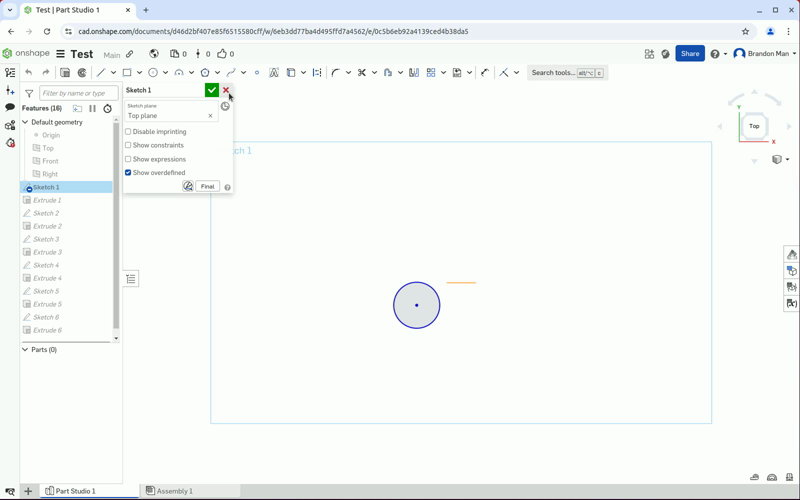
click(229, 92)
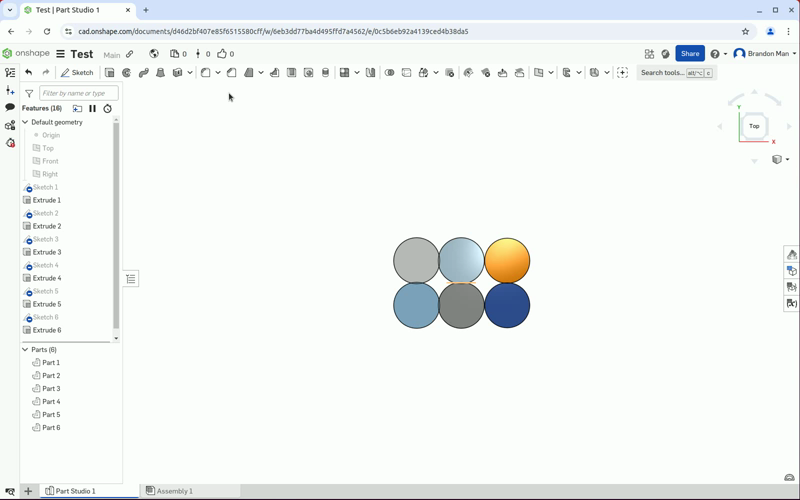
mouse_move(73, 352)
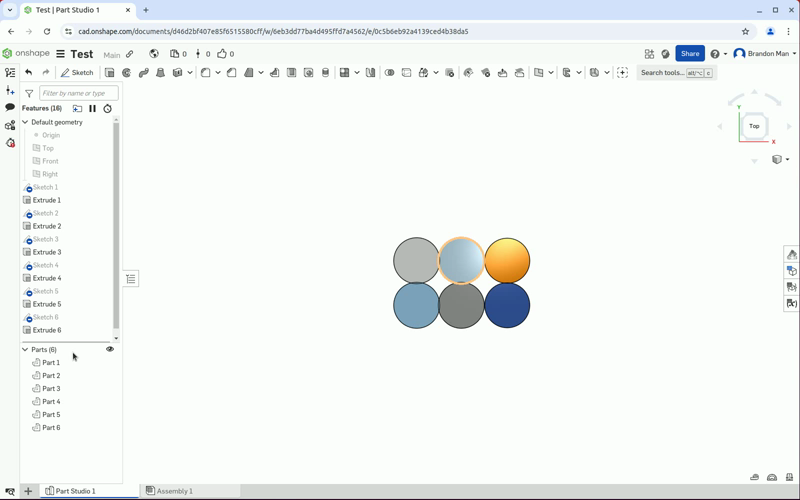
key(y)
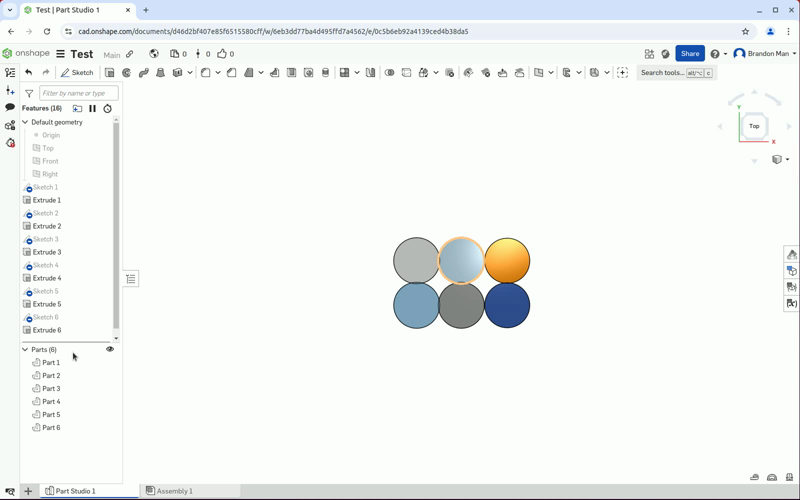
key(shift+p)
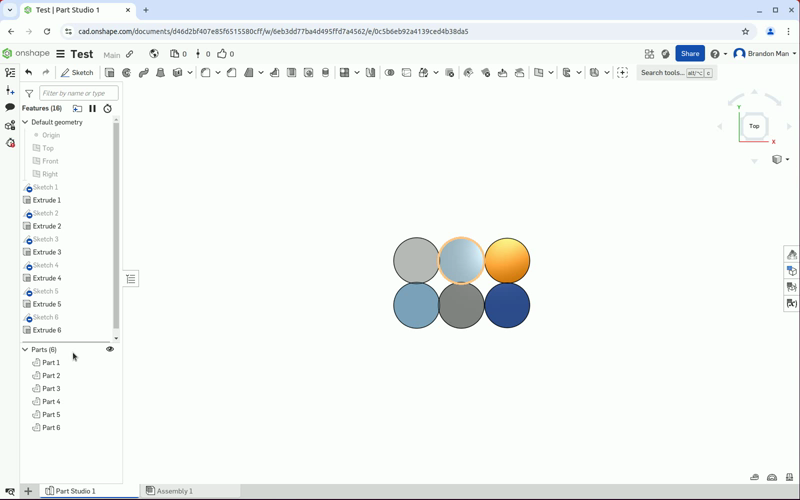
key(space)
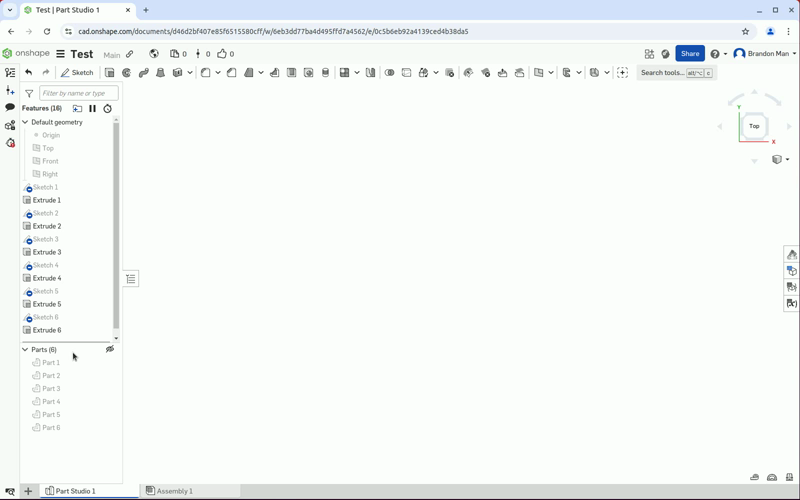
key_down(shift)
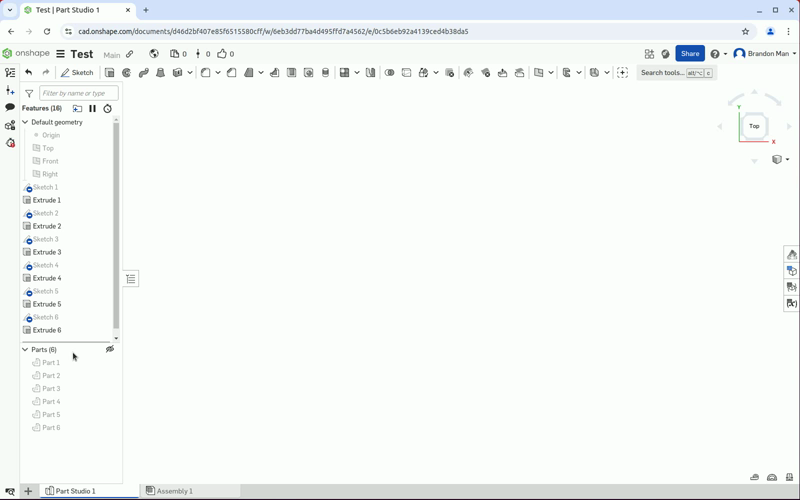
key(up)
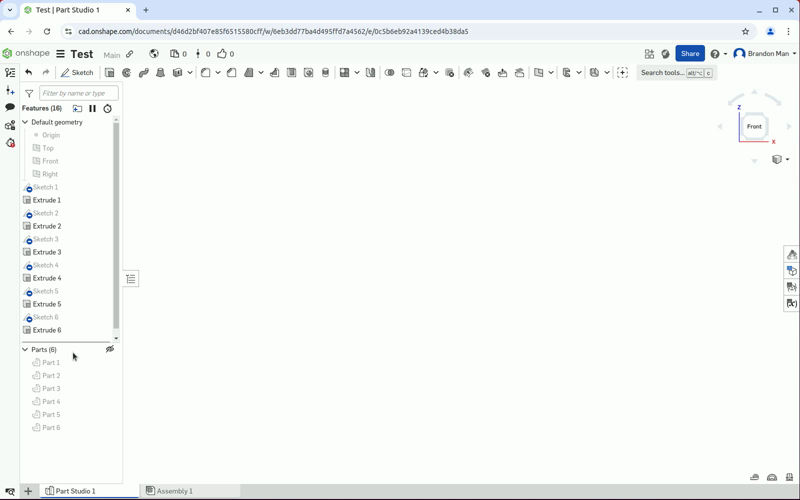
key_up(shift)
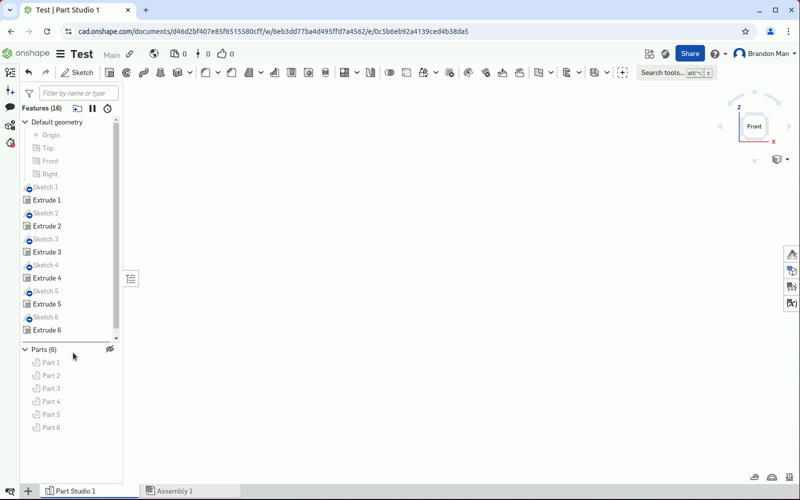
mouse_move(73, 352)
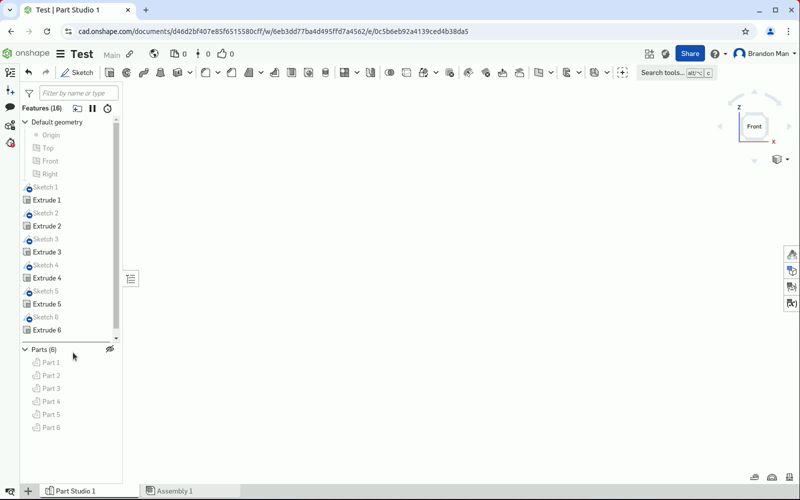
key(shift+y)
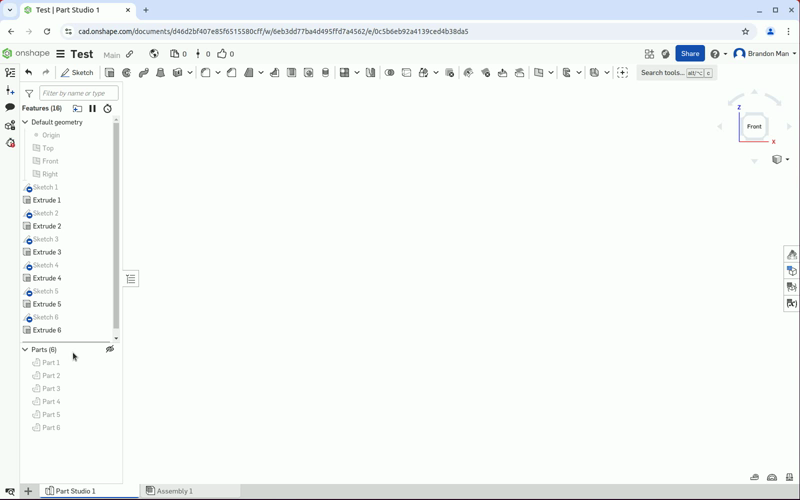
key(shift+s)
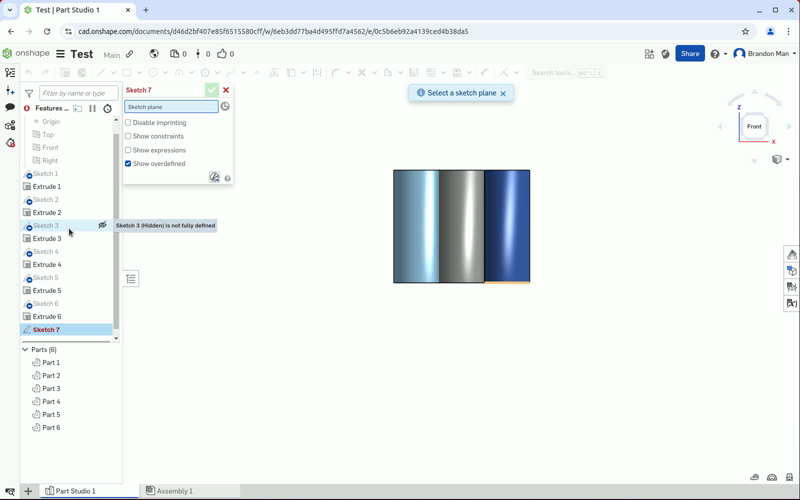
scroll(3)
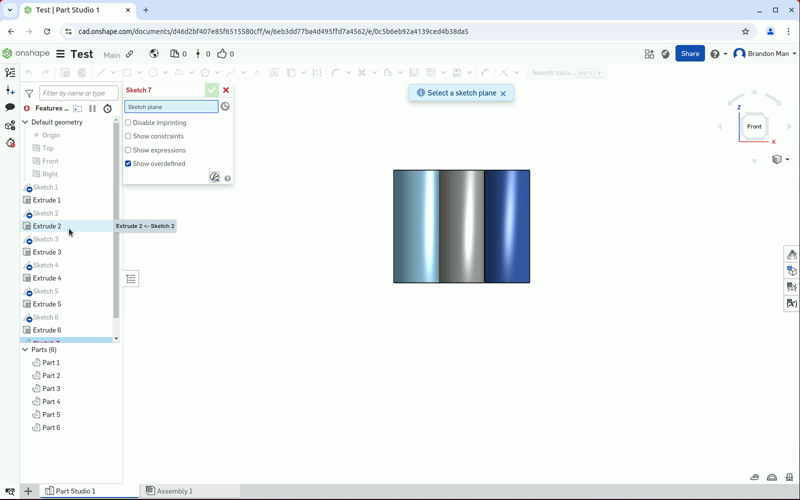
mouse_move(69, 163)
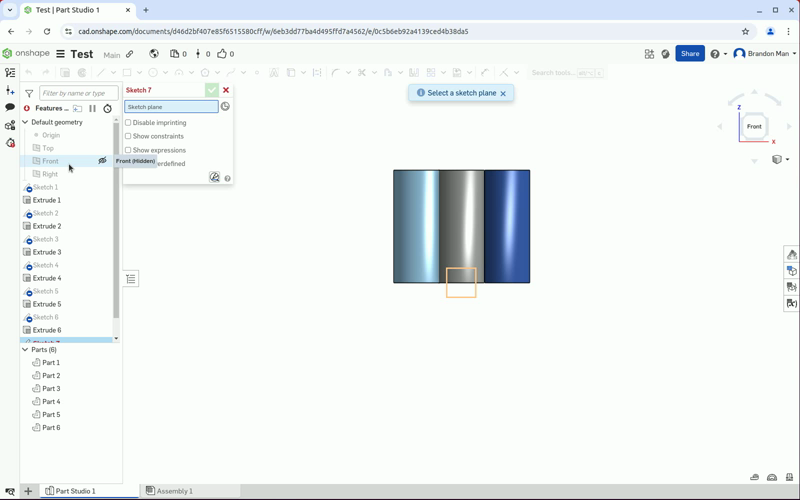
click(69, 163)
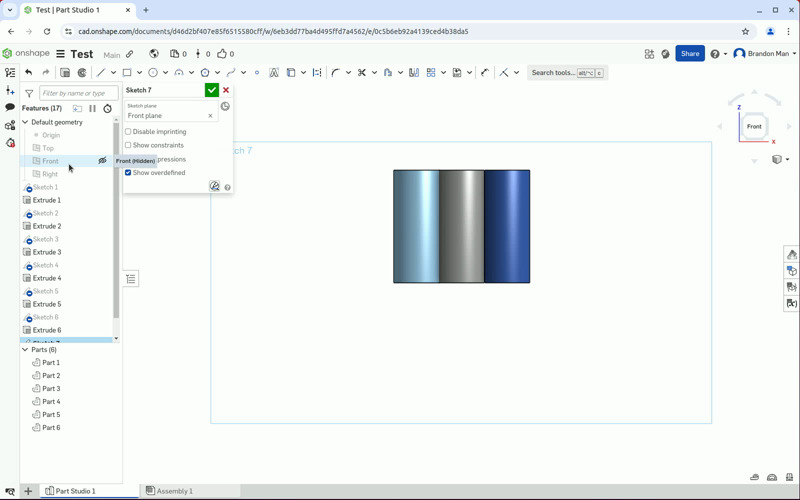
mouse_move(73, 352)
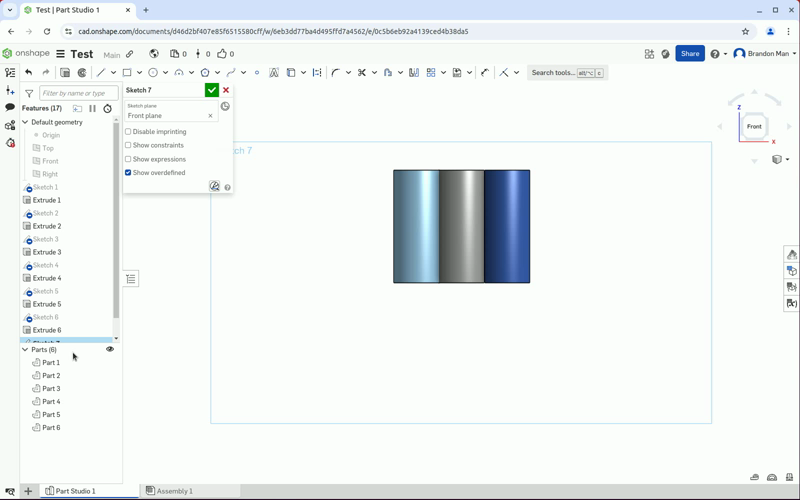
key(y)
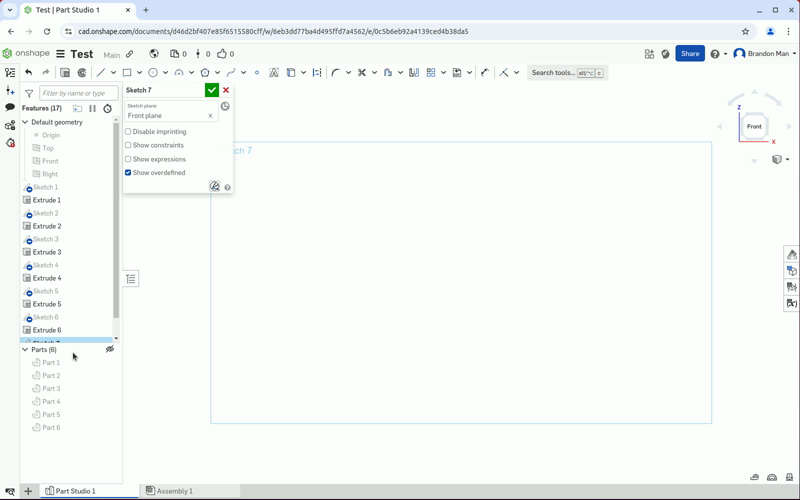
key(l)
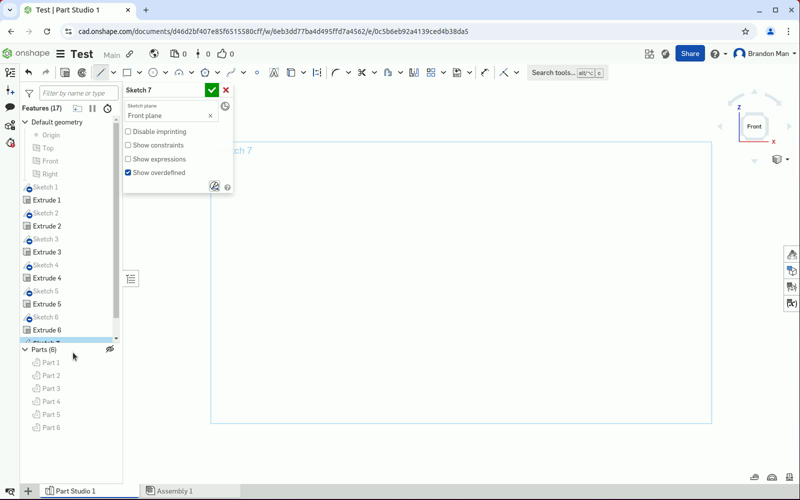
key_down(shift)
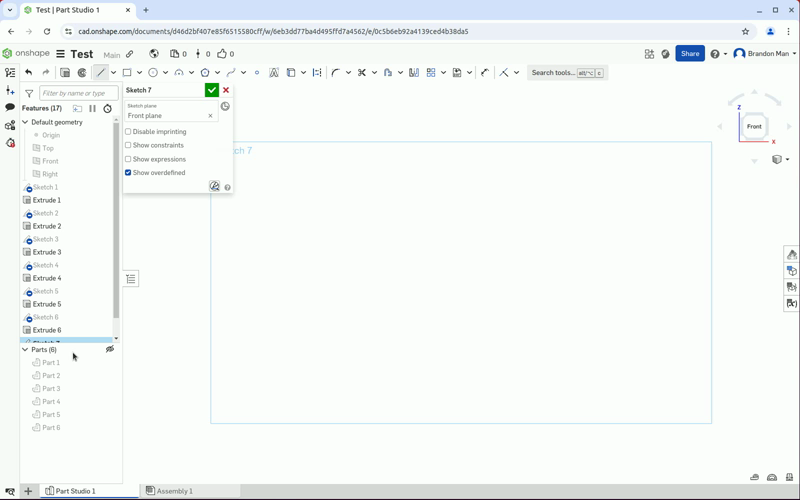
mouse_move(385, 290)
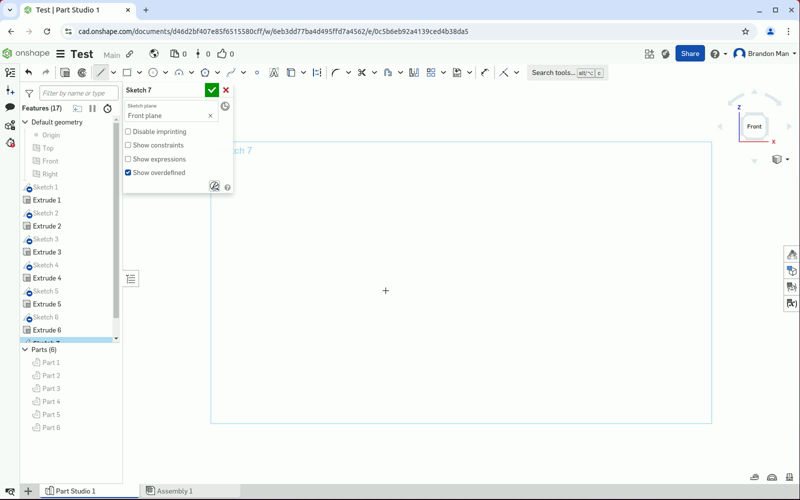
click(385, 290)
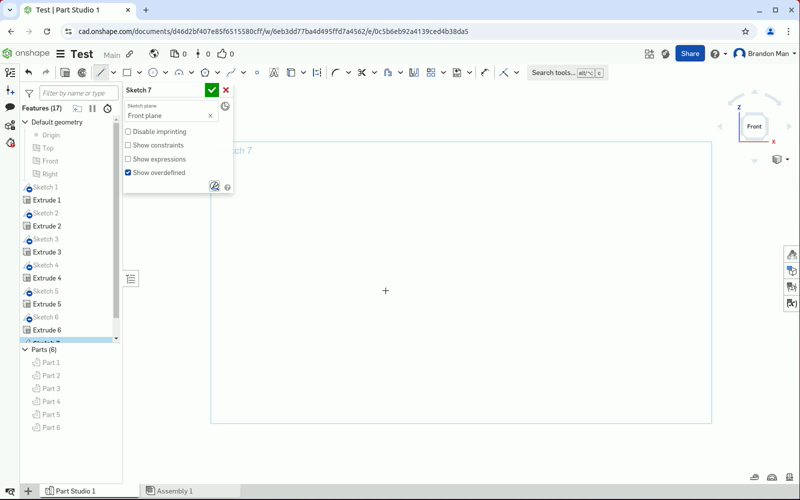
key_up(shift)
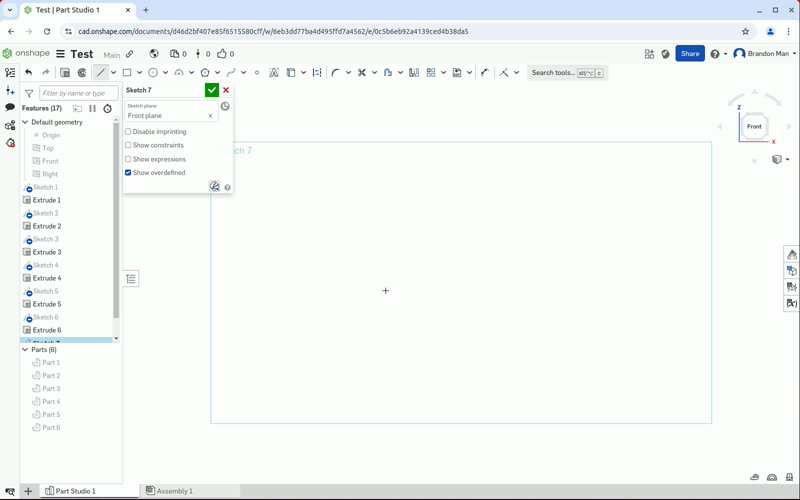
key_down(shift)
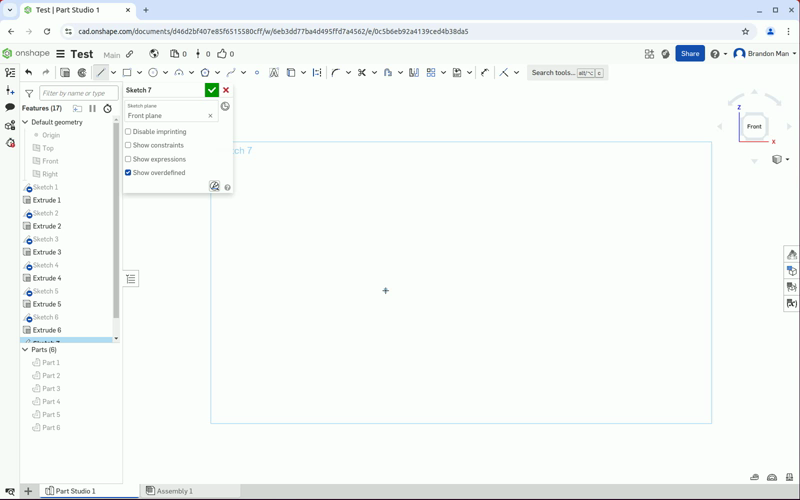
mouse_move(535, 290)
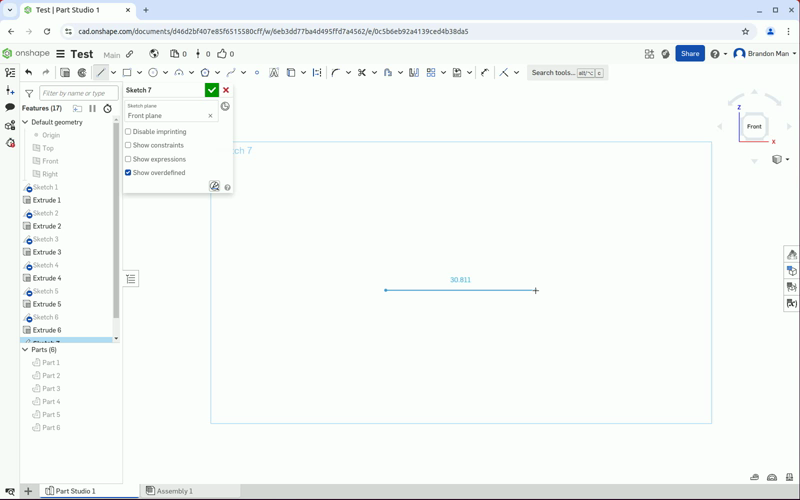
click(535, 290)
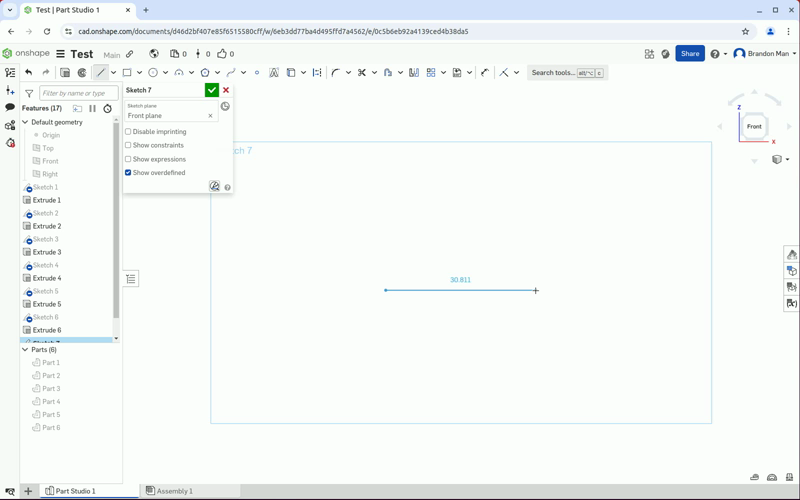
key_up(shift)
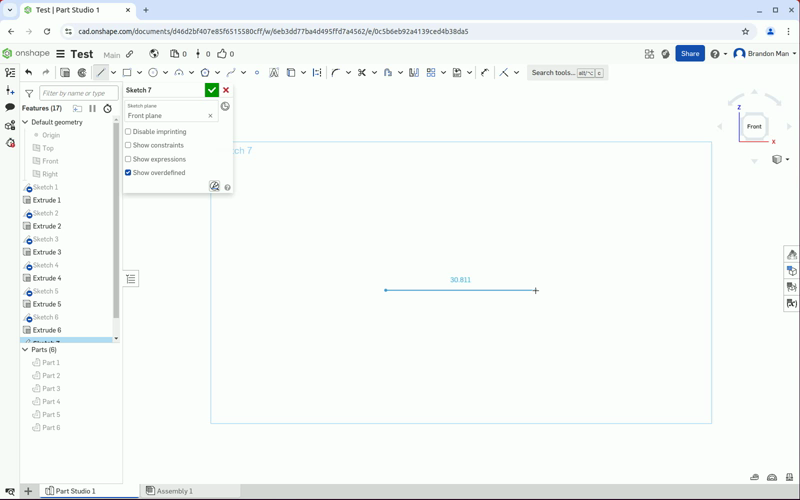
key_down(shift)
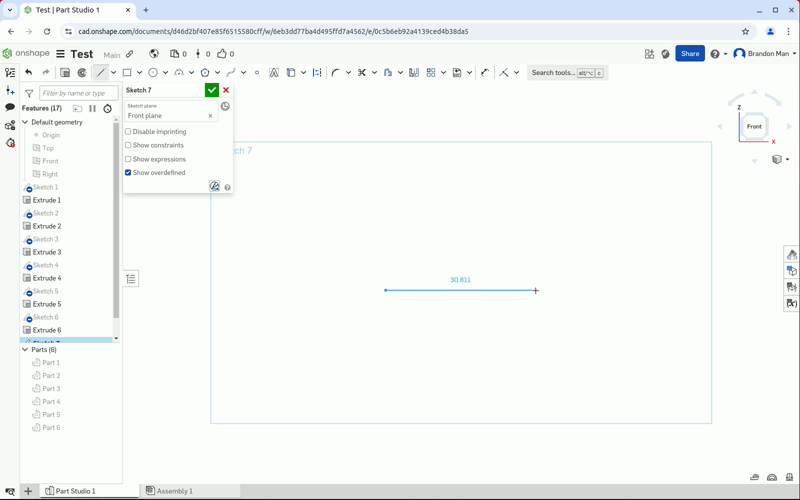
mouse_move(565, 290)
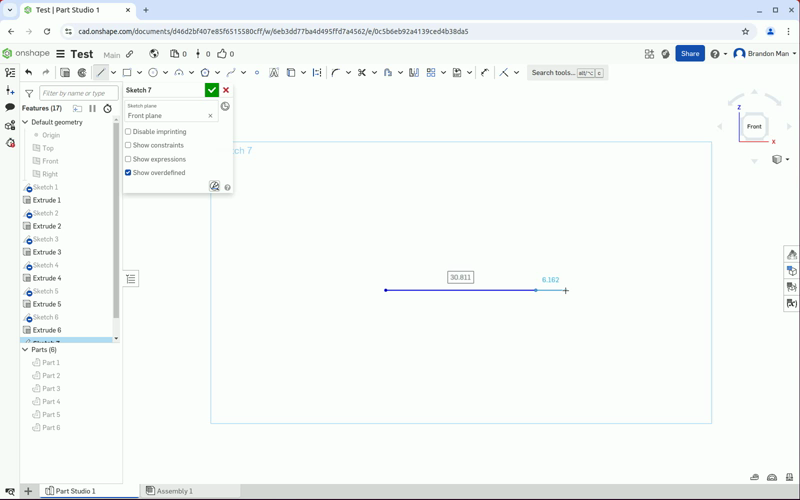
mouse_move(535, 282)
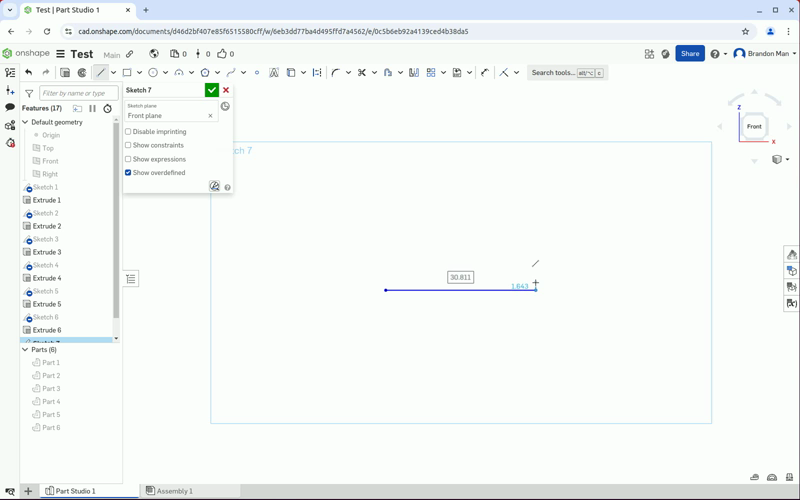
click(535, 282)
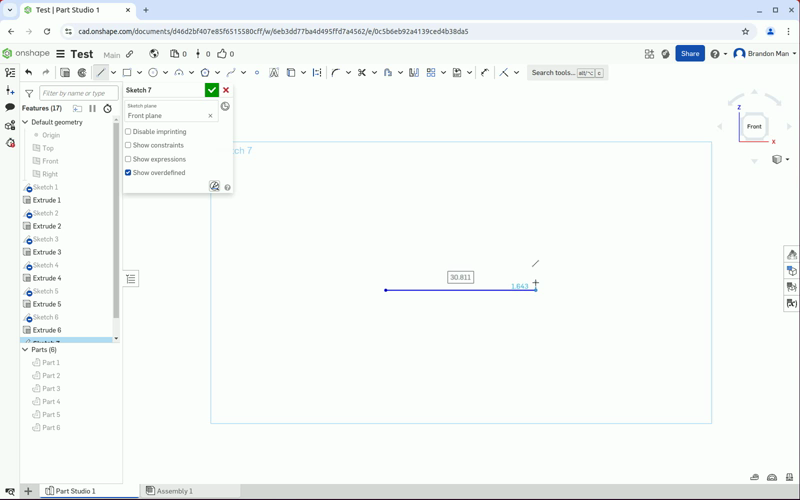
key_up(shift)
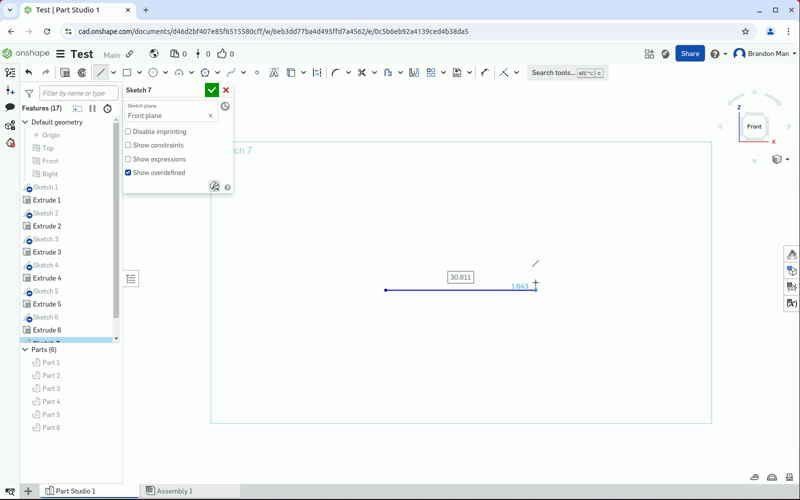
key_down(shift)
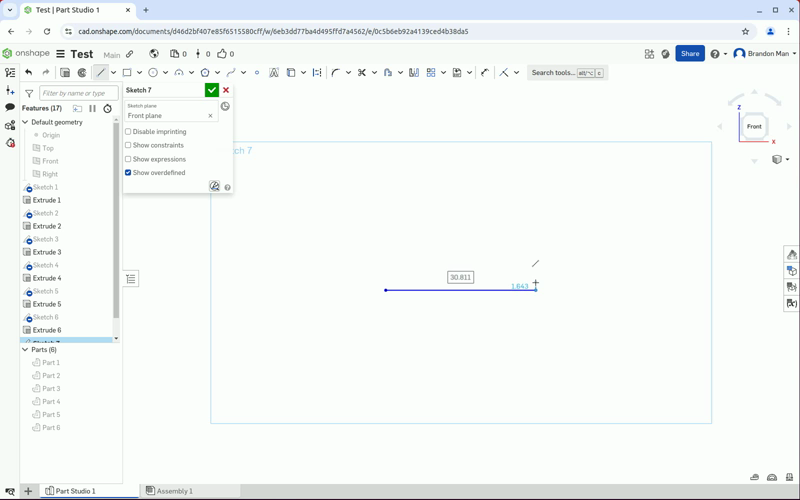
mouse_move(385, 282)
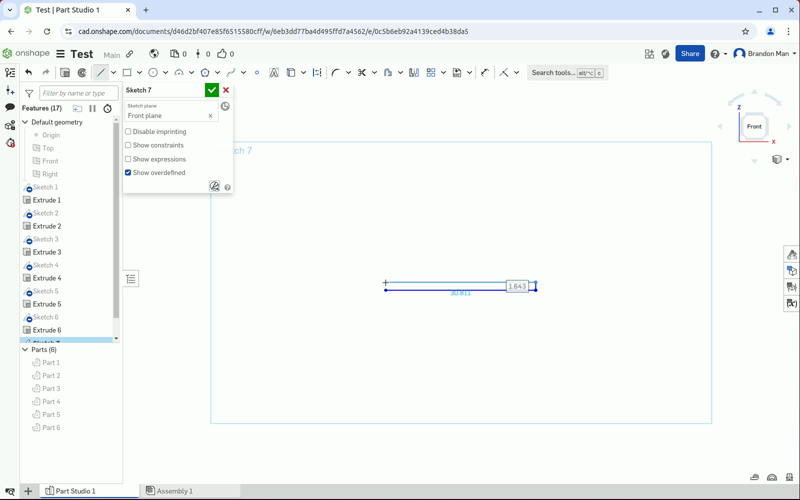
click(385, 282)
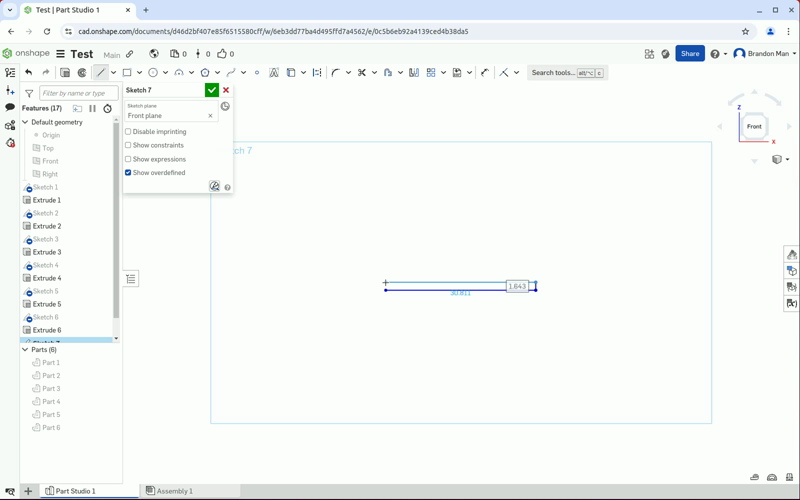
key_up(shift)
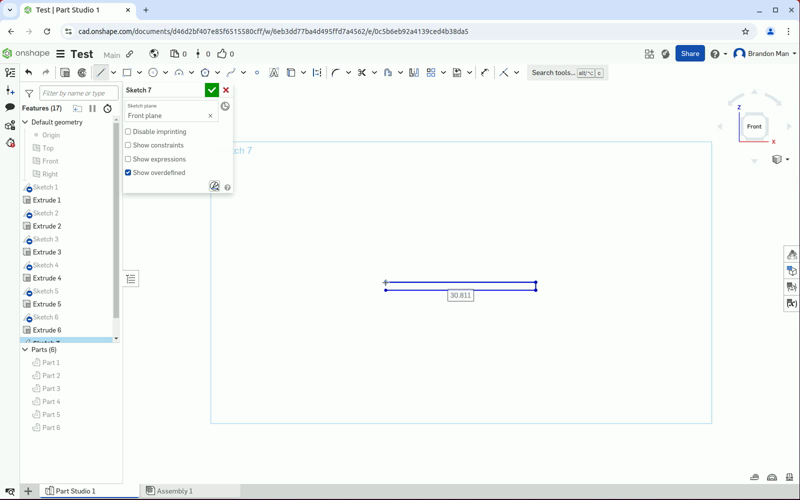
mouse_move(415, 282)
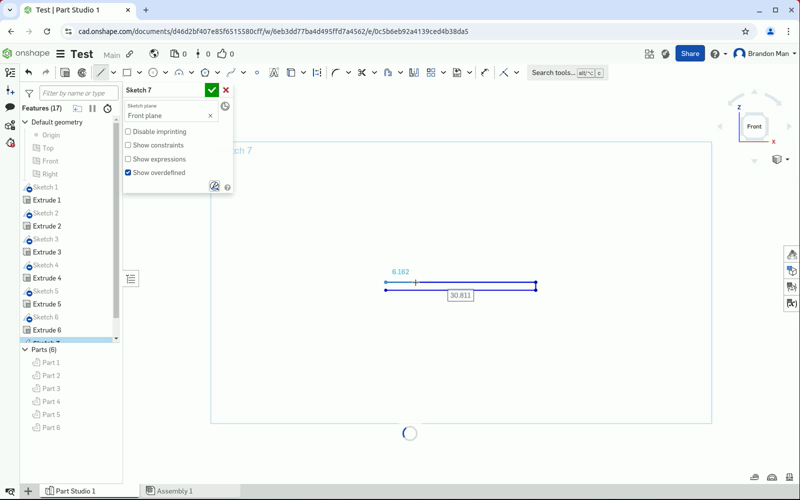
key_down(shift)
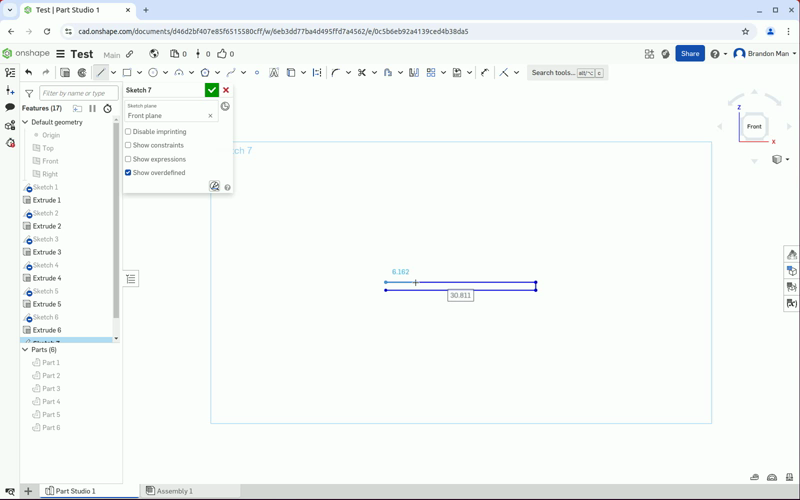
mouse_move(385, 290)
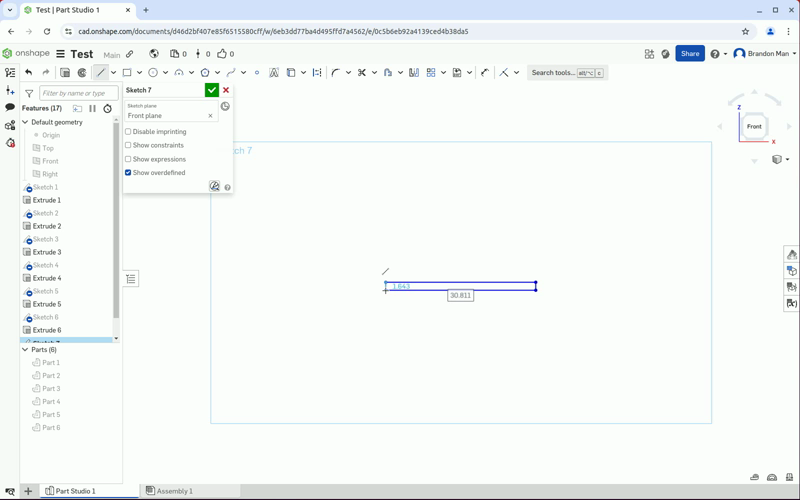
key_up(shift)
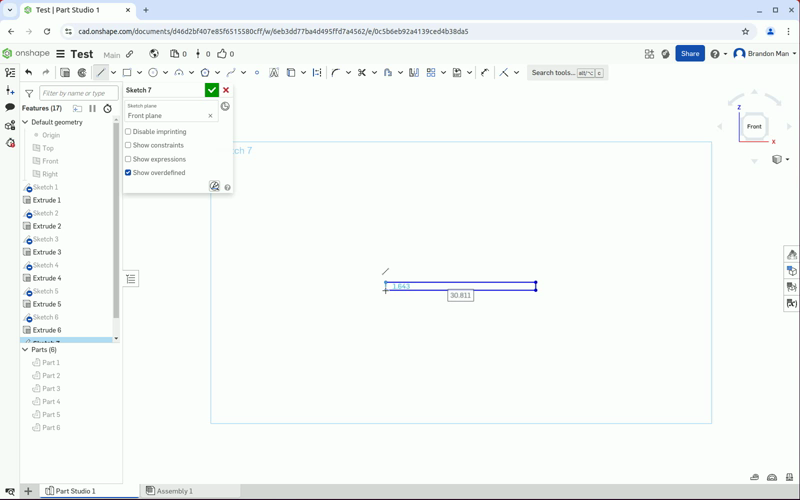
click(385, 290)
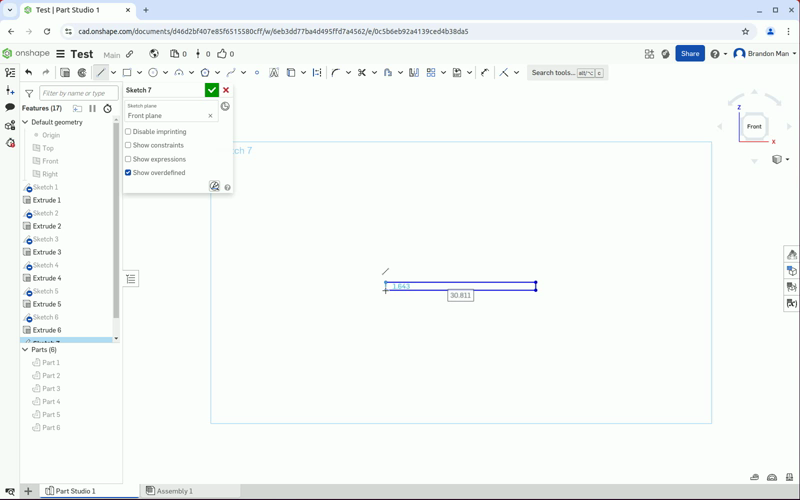
key(esc)
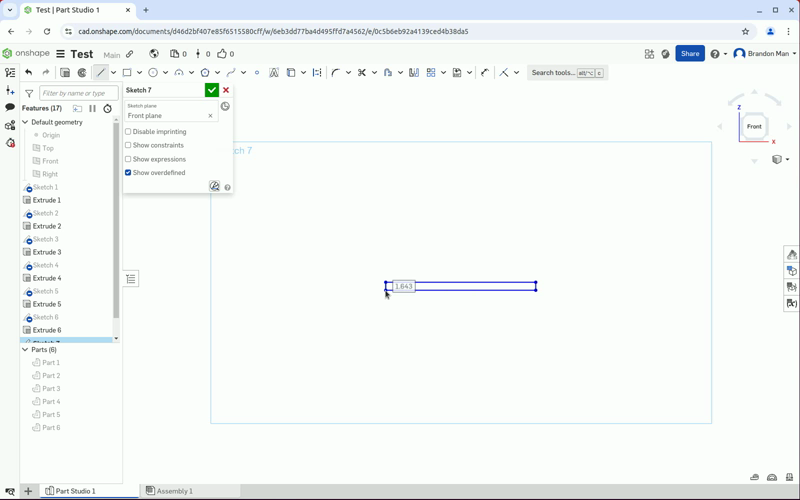
mouse_move(480, 287)
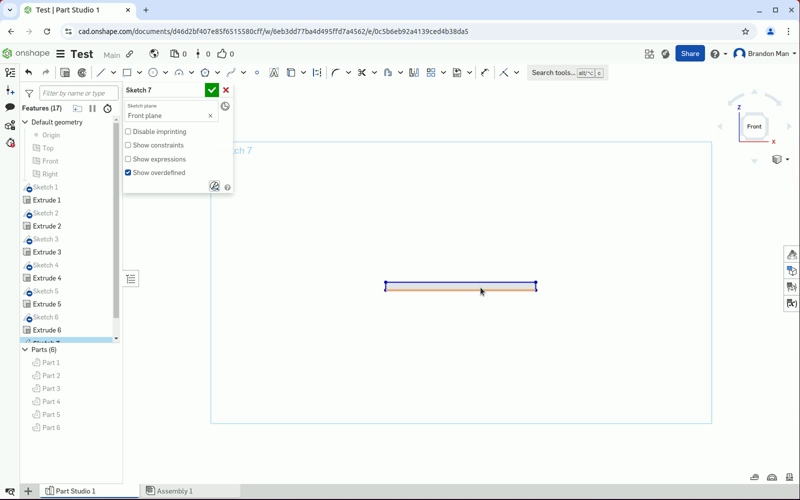
scroll(6)
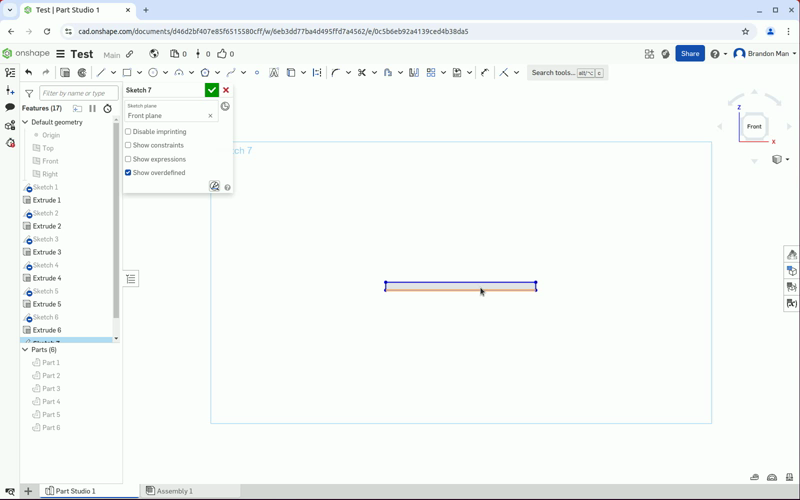
scroll(6)
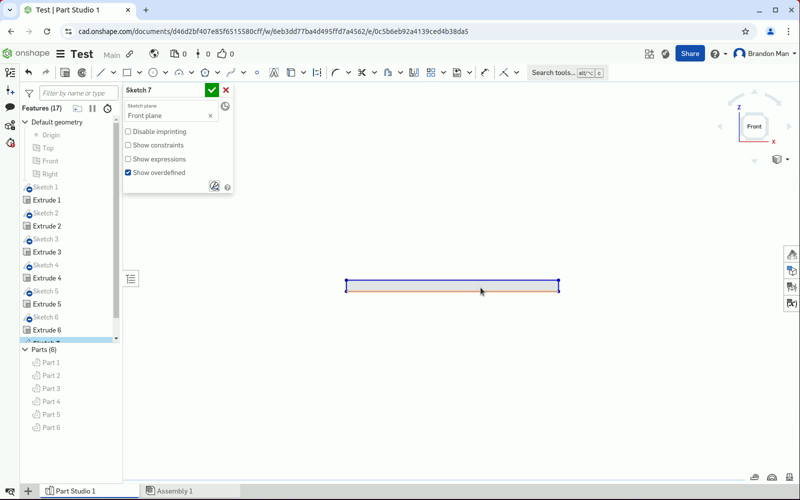
scroll(6)
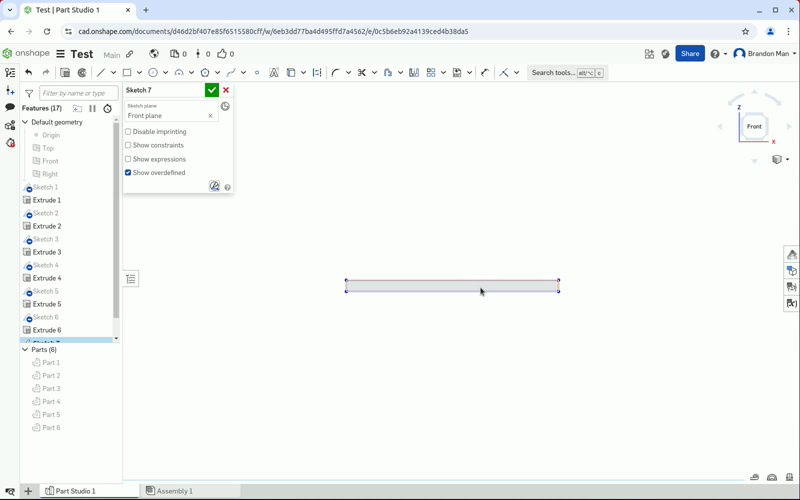
scroll(6)
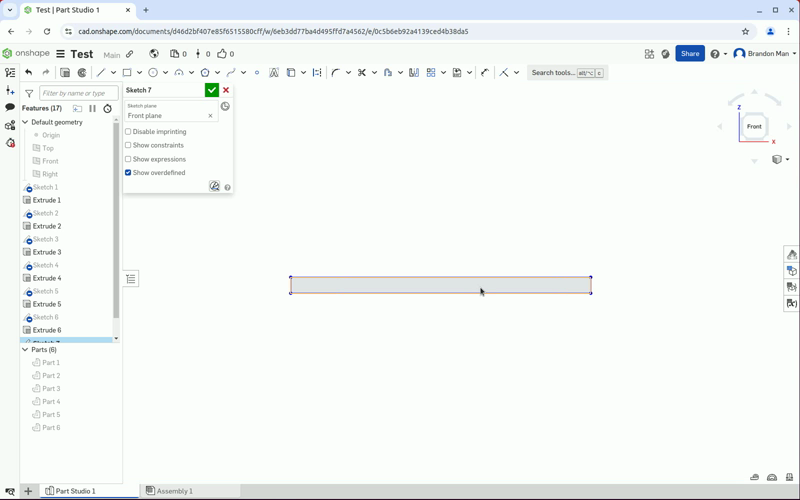
scroll(6)
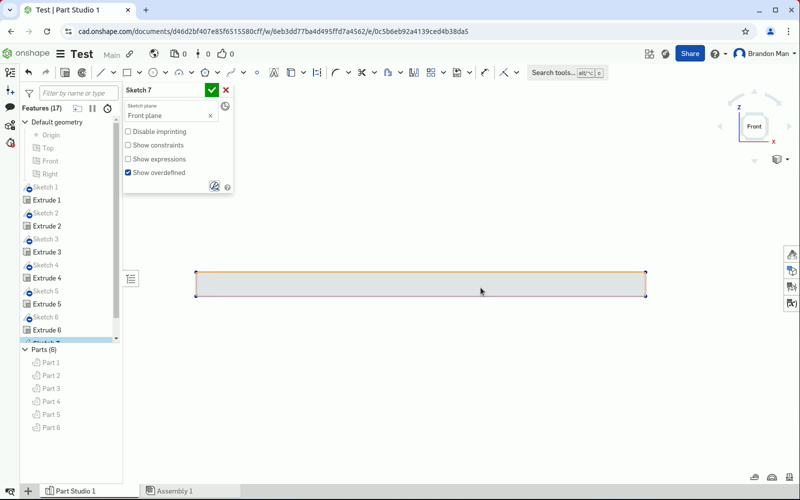
scroll(6)
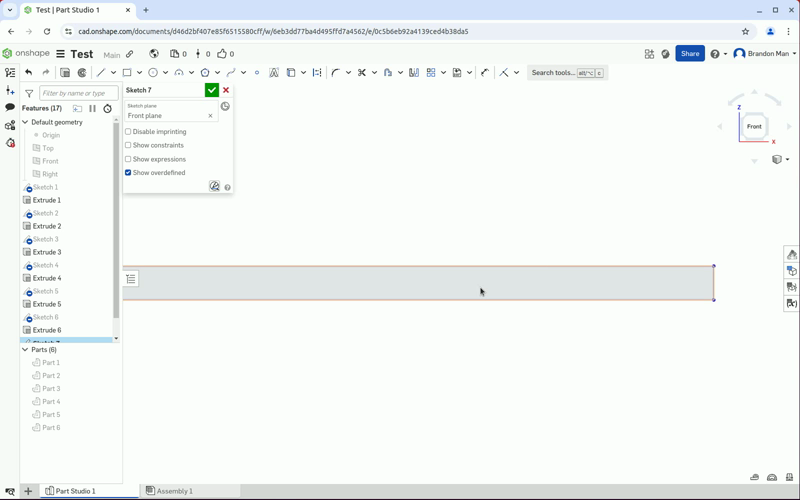
scroll(6)
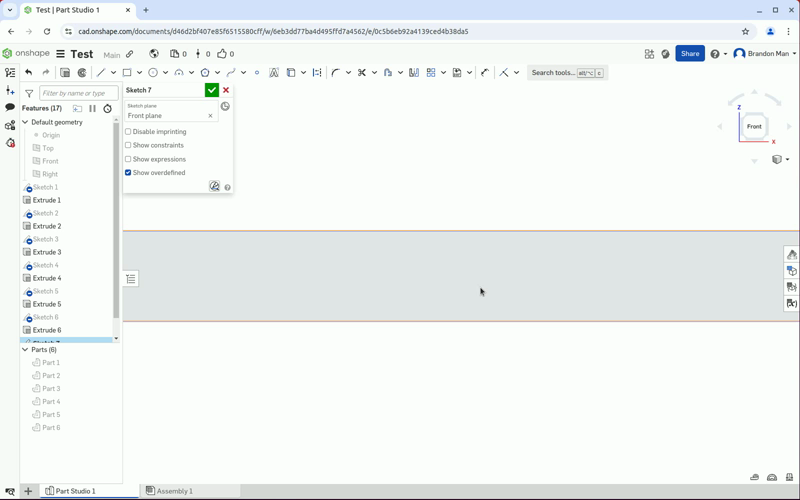
click(480, 287)
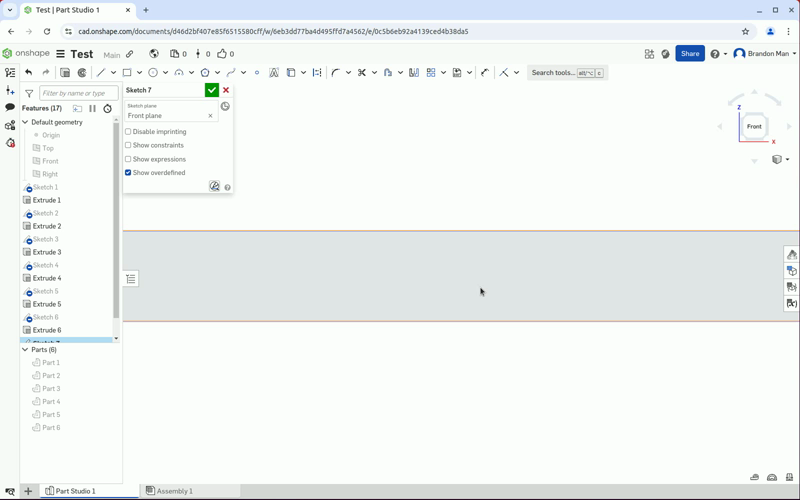
scroll(-6)
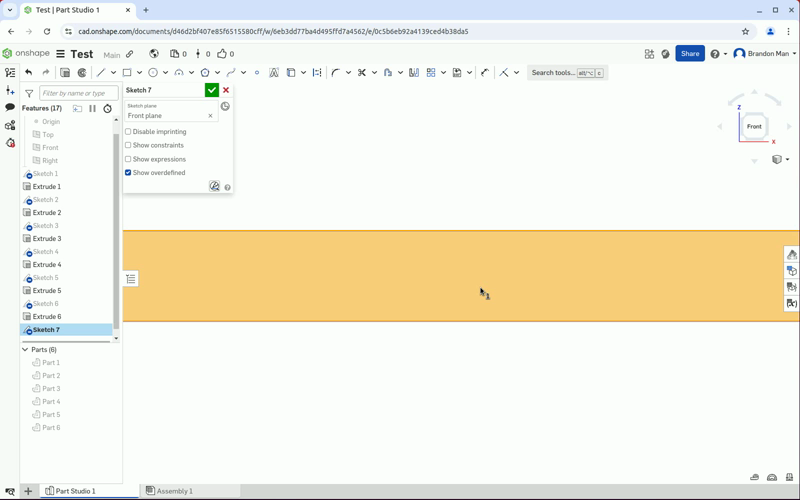
scroll(-6)
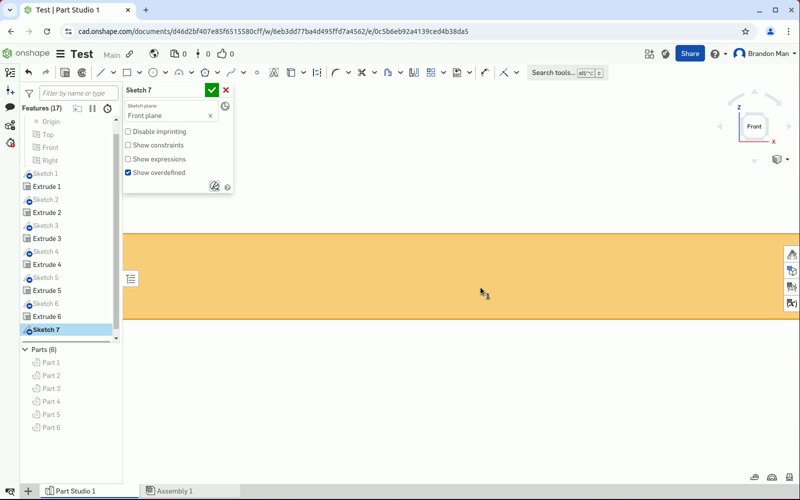
scroll(-6)
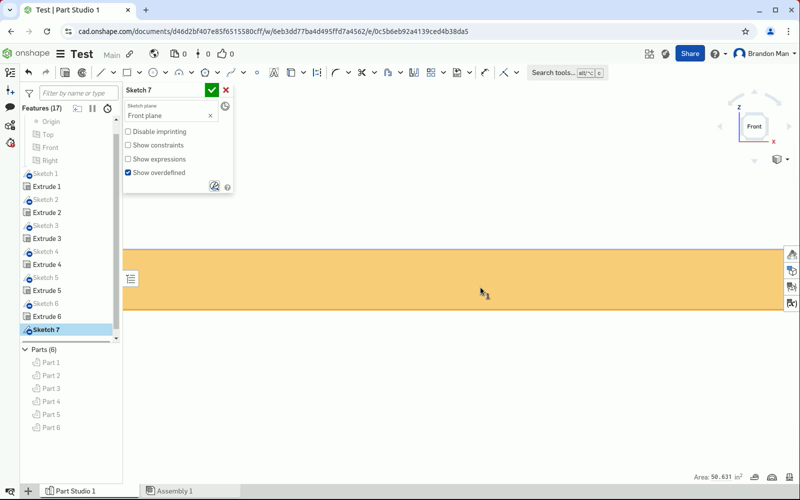
scroll(-6)
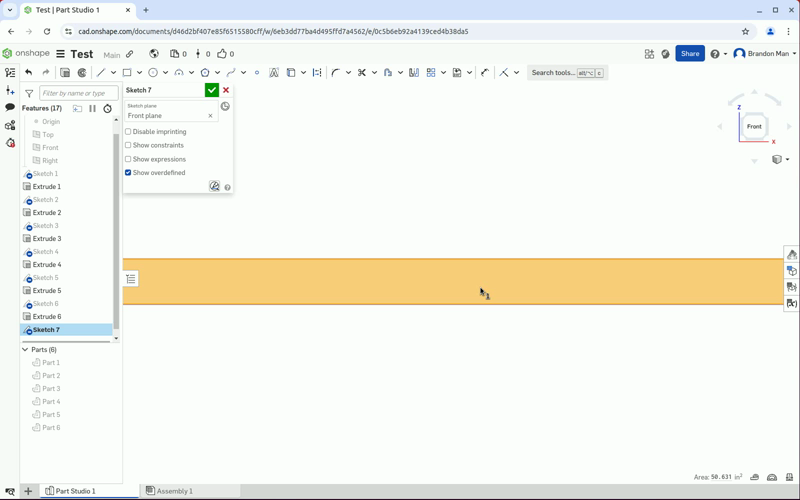
scroll(-6)
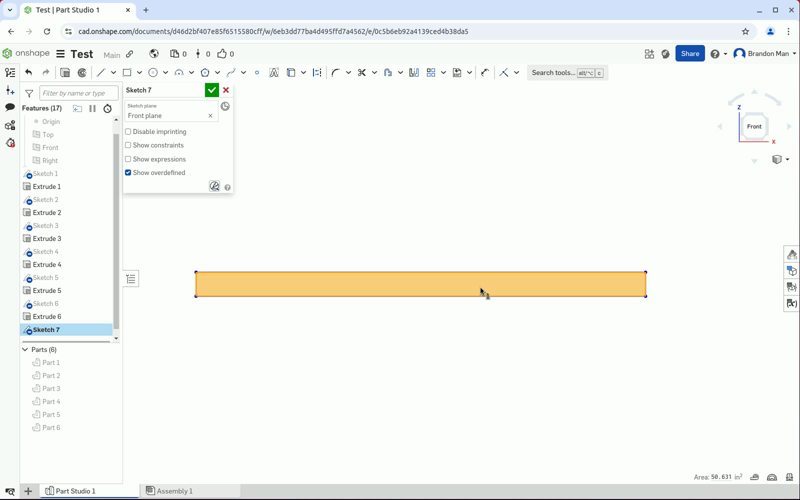
scroll(-6)
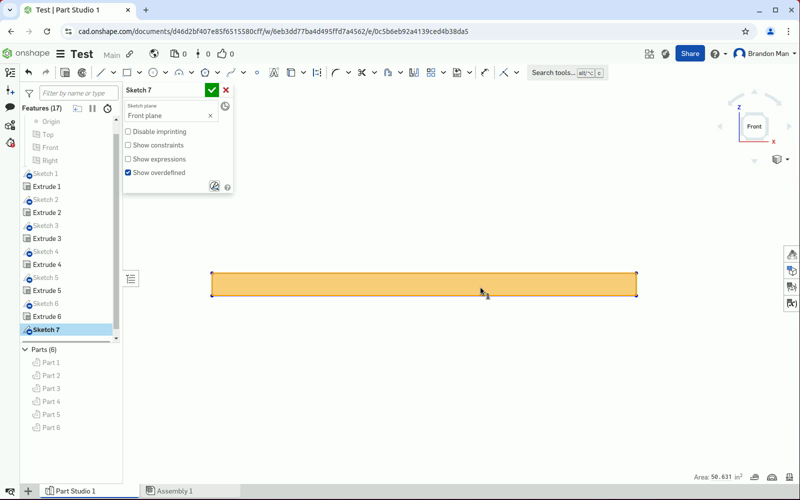
scroll(-6)
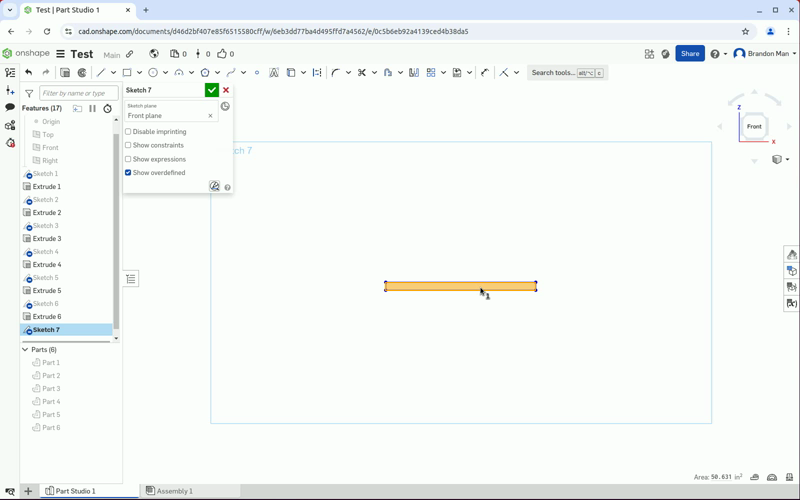
mouse_move(73, 352)
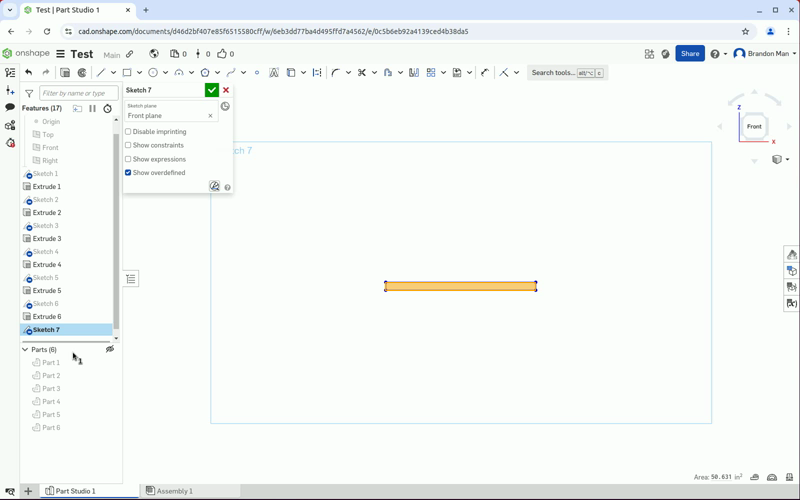
key(shift+y)
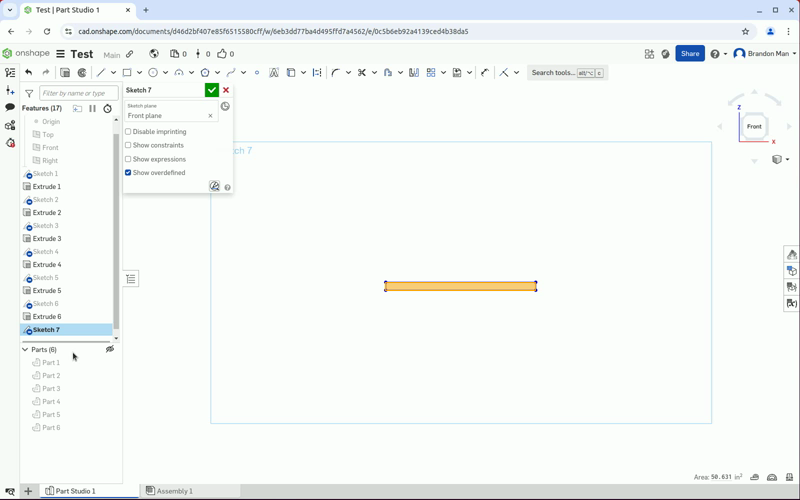
key(shift+e)
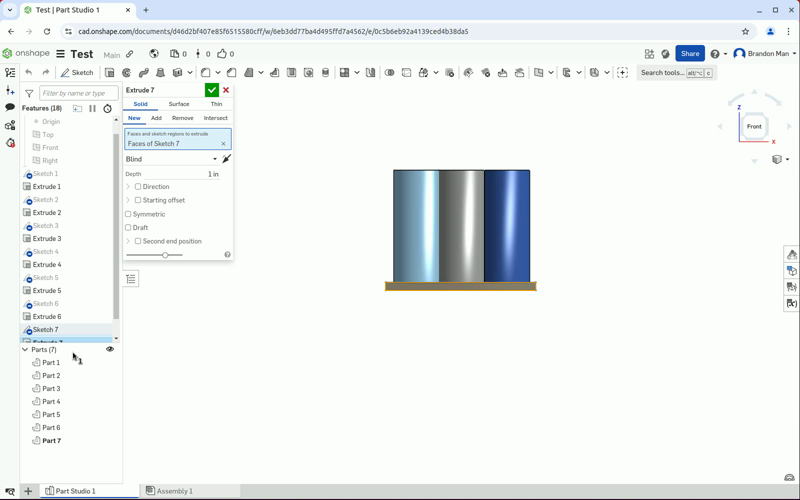
mouse_move(143, 106)
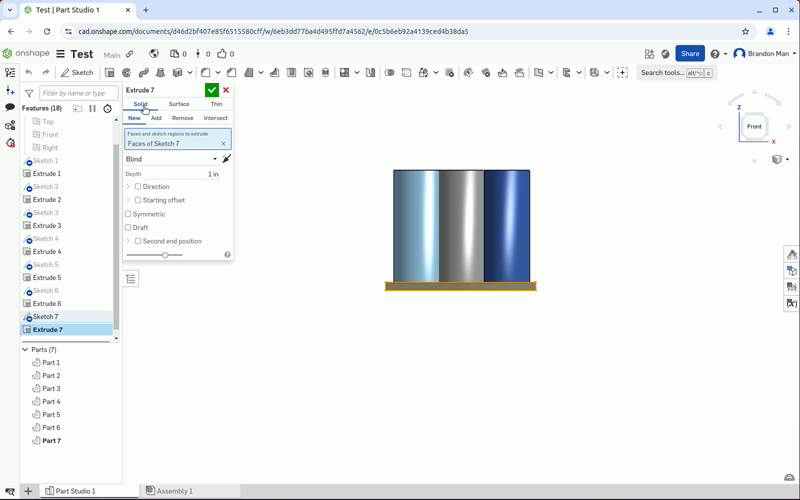
click(143, 106)
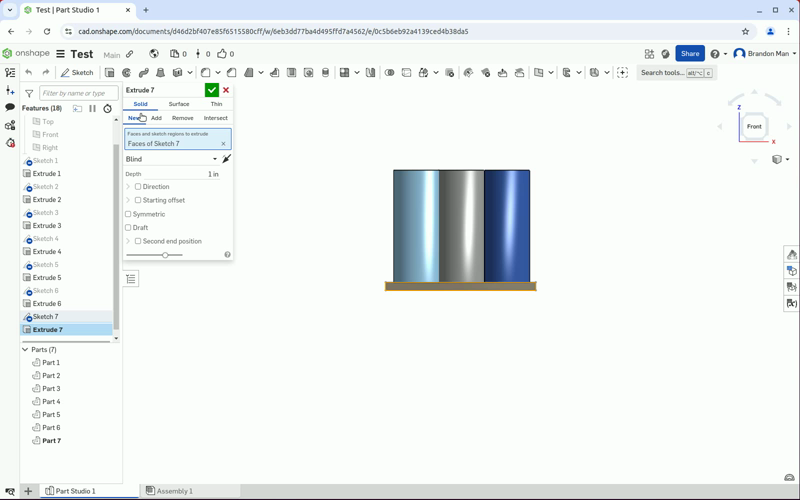
mouse_move(137, 120)
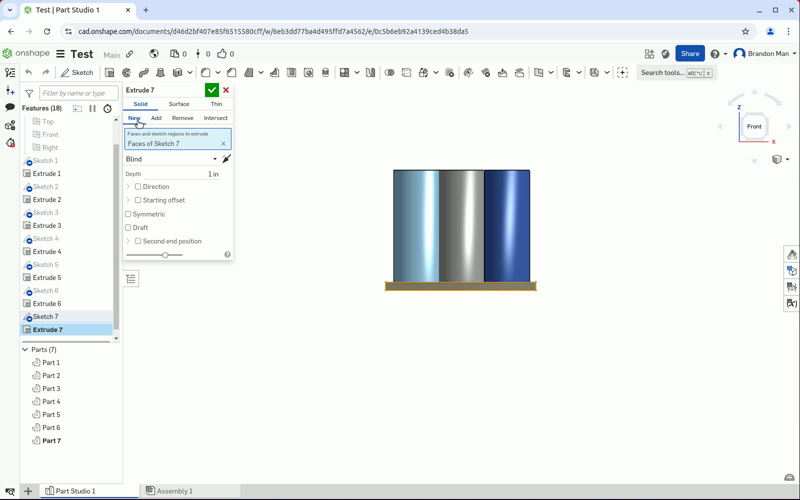
click(137, 120)
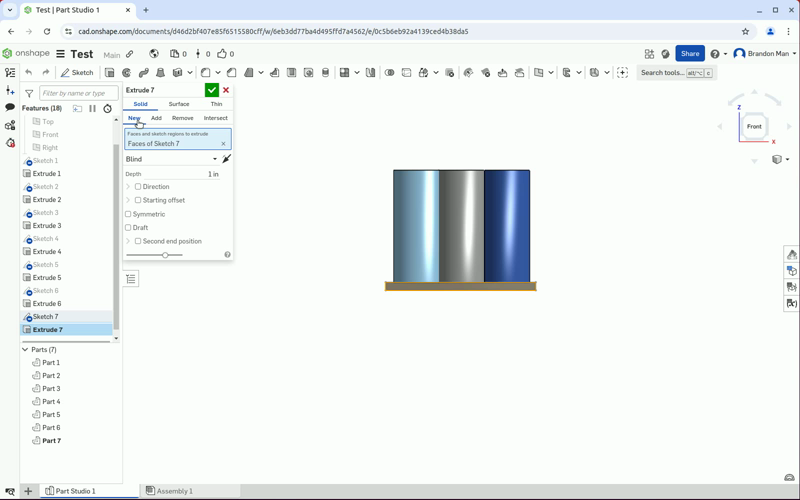
key(tab, 4)
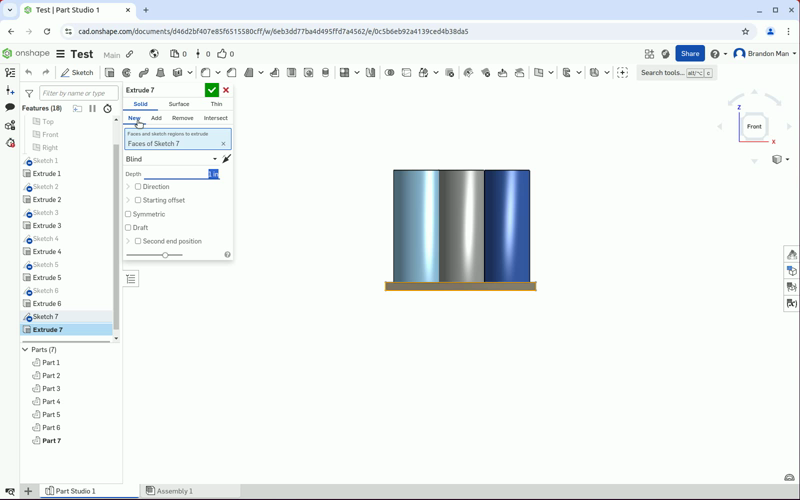
text(-23.108)
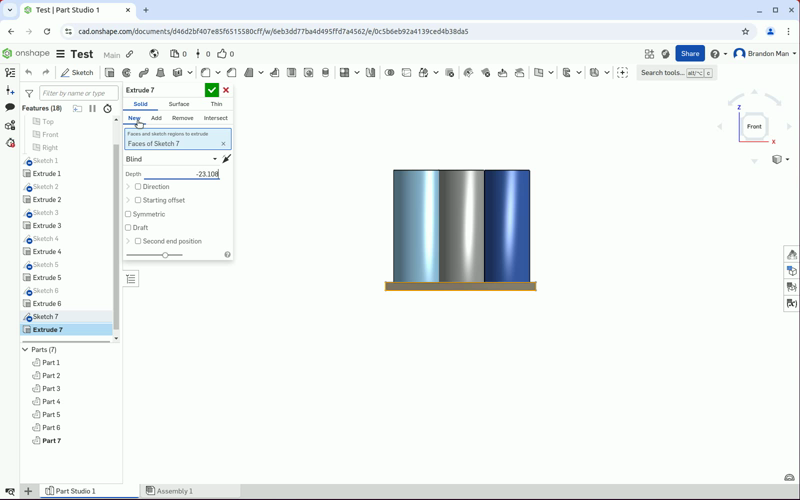
key(tab, 3)
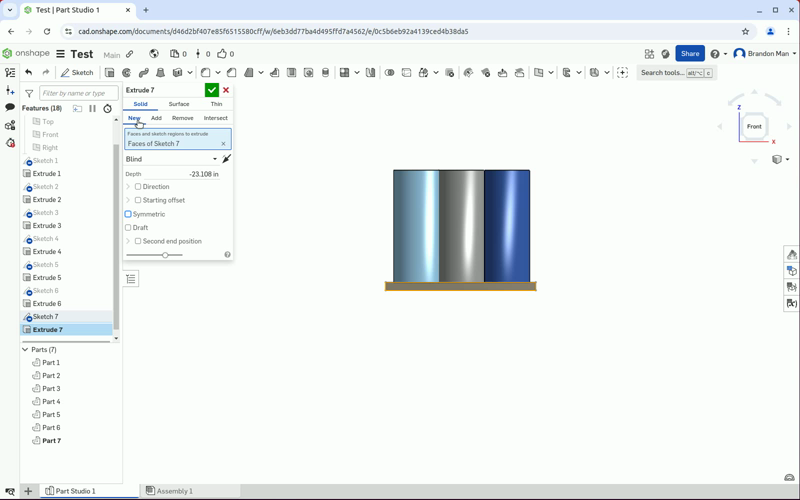
key(space)
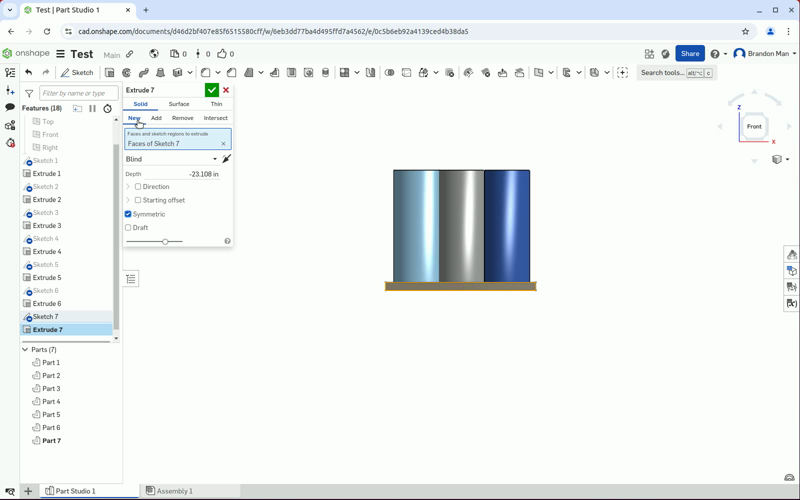
key(enter)
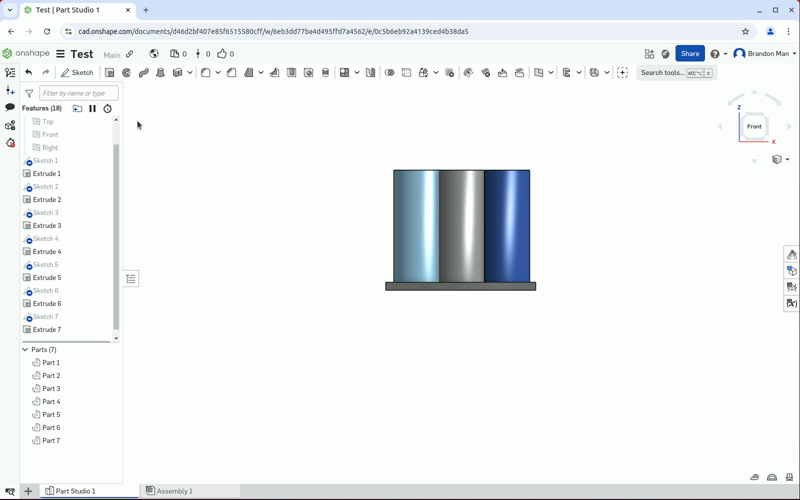
key(shift+h)
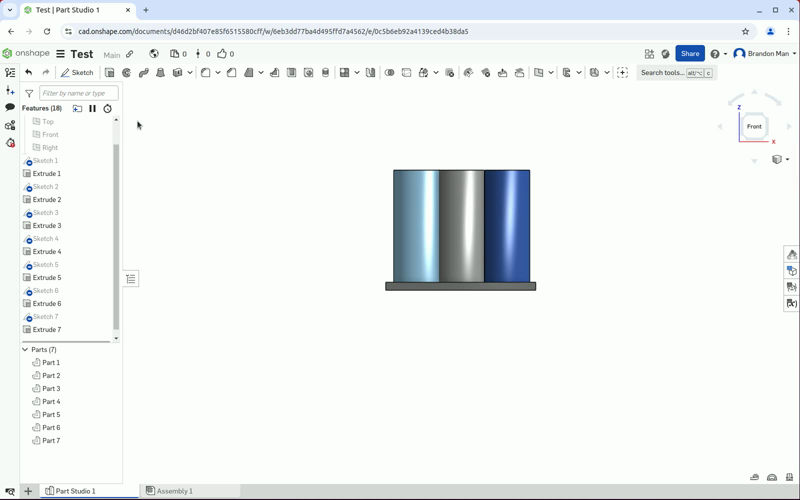
key(shift+h)
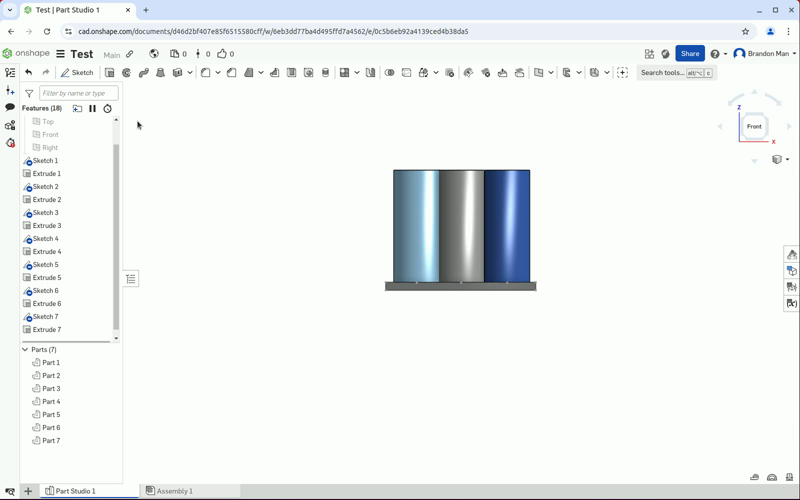
key(shift+7)
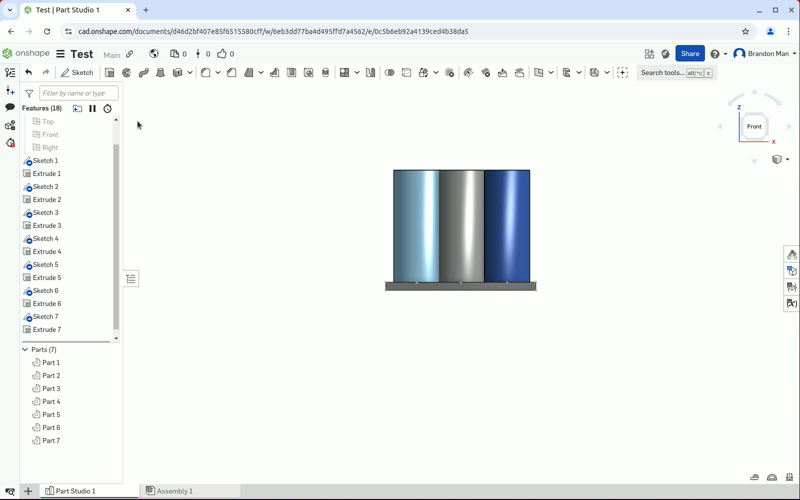
key(left, 2)
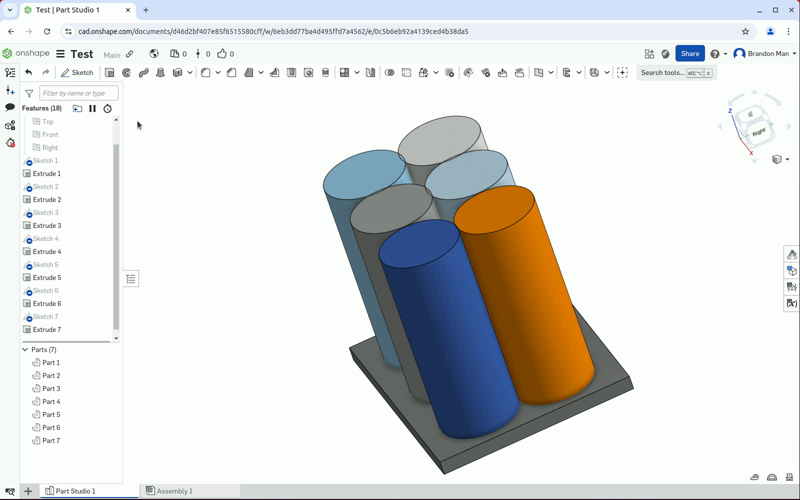
key(down, 2)
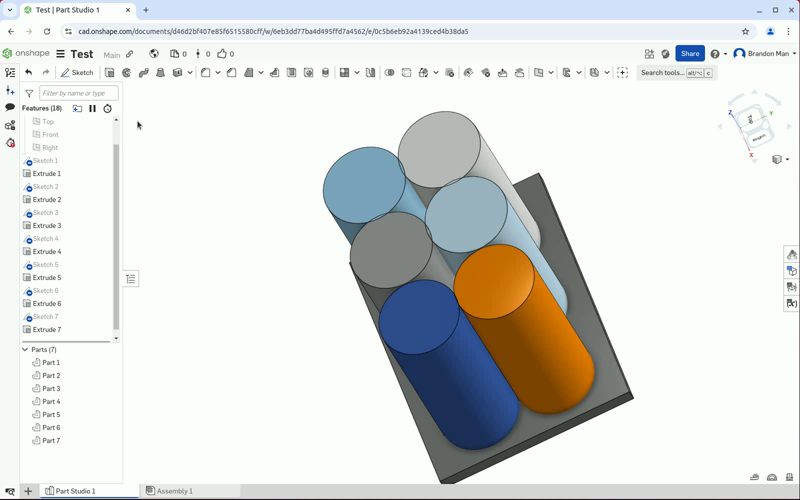
key(up, 2)
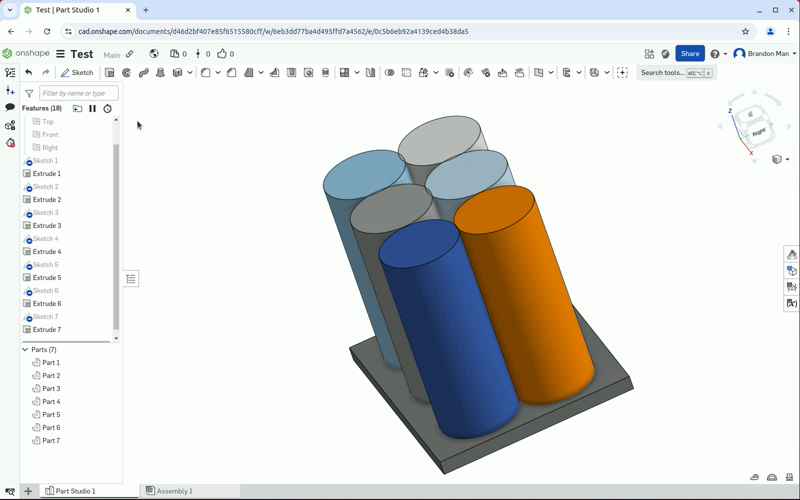
key(right, 2)
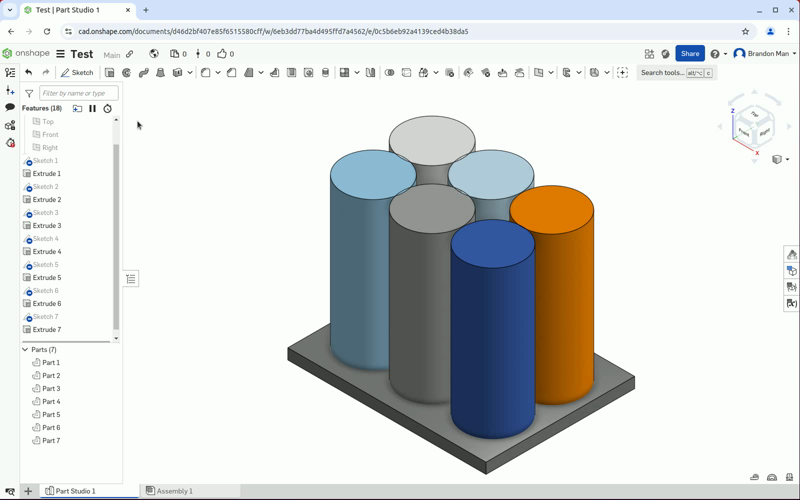
mouse_move(69, 163)
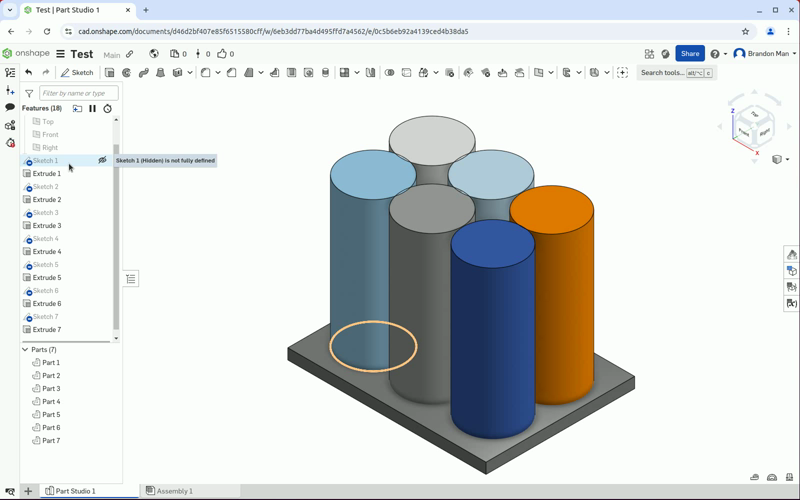
click(69, 163)